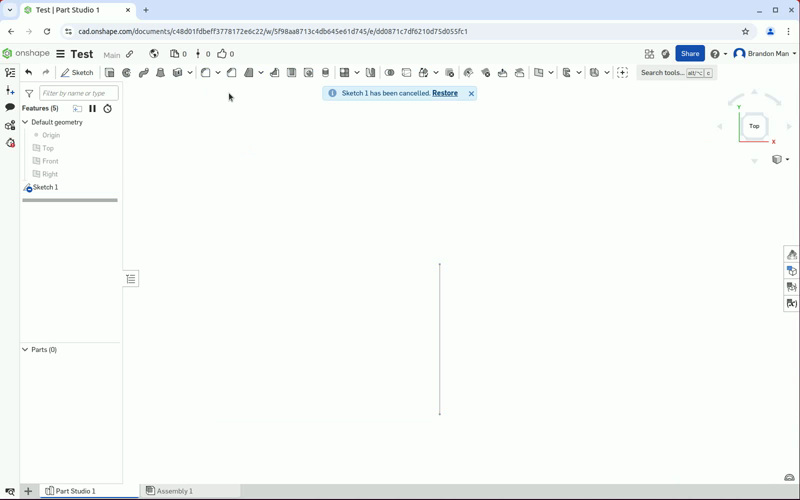
key(shift+h)
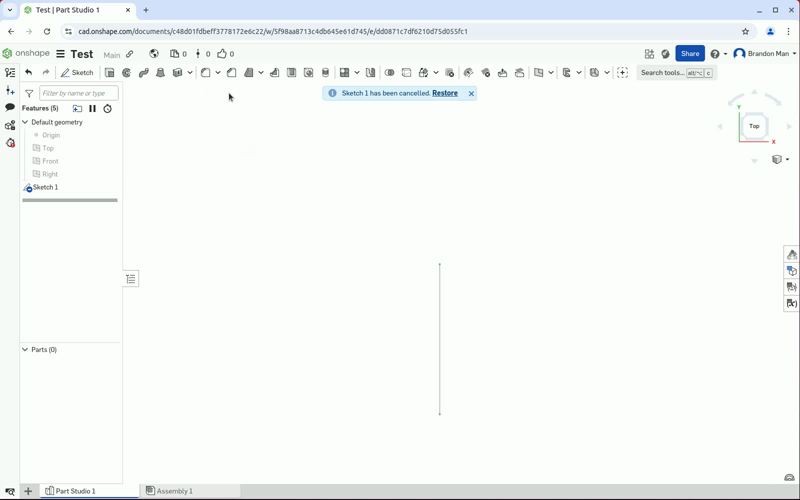
key(shift+s)
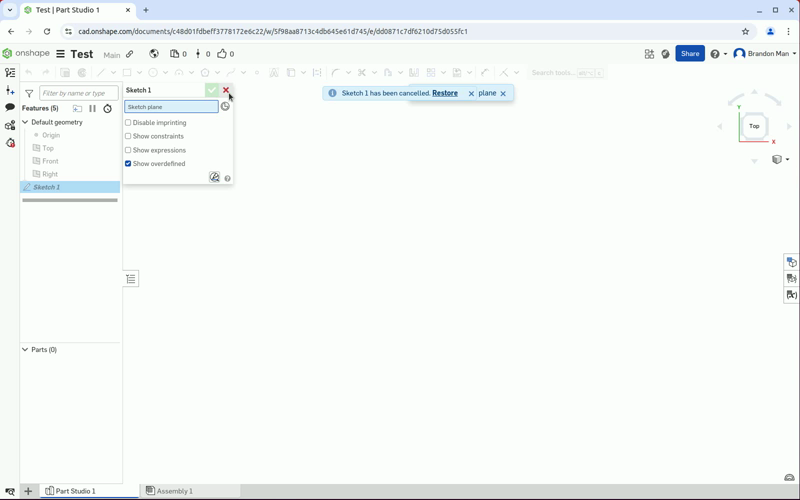
mouse_move(73, 150)
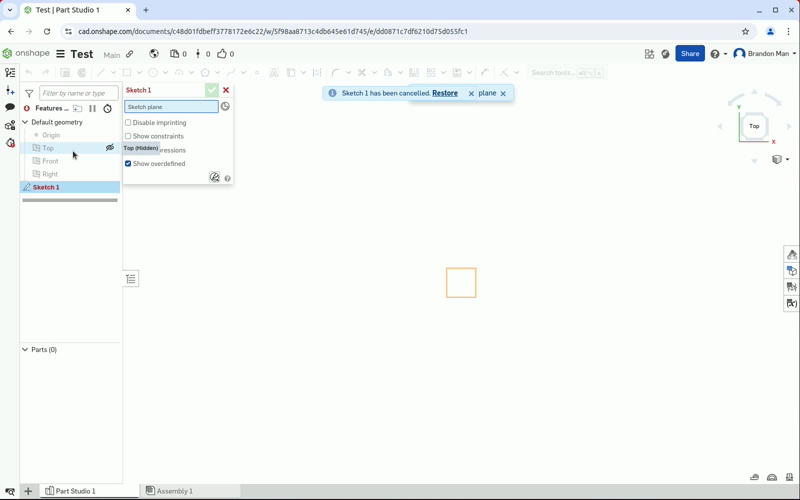
click(73, 150)
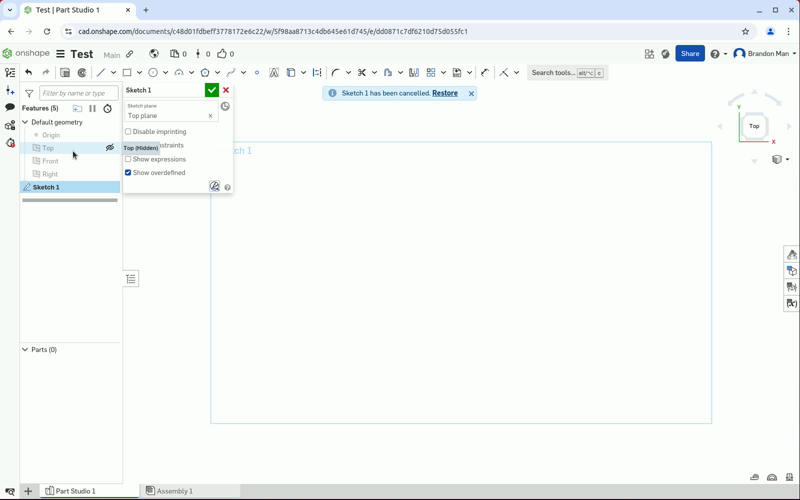
mouse_move(73, 352)
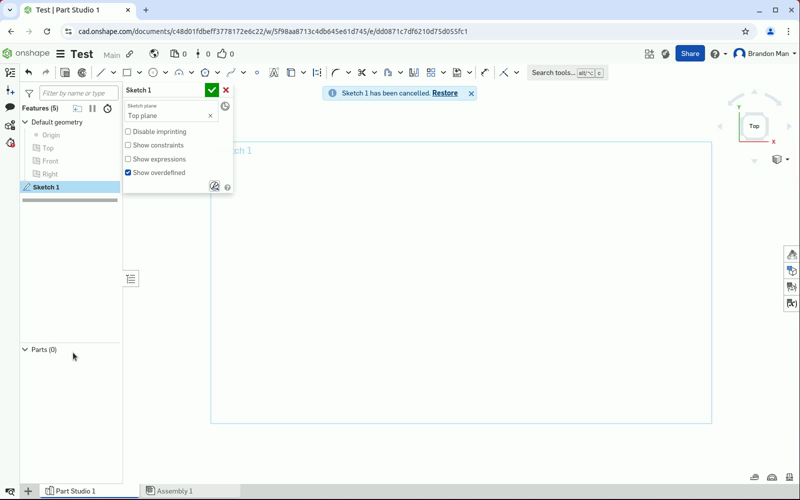
key(y)
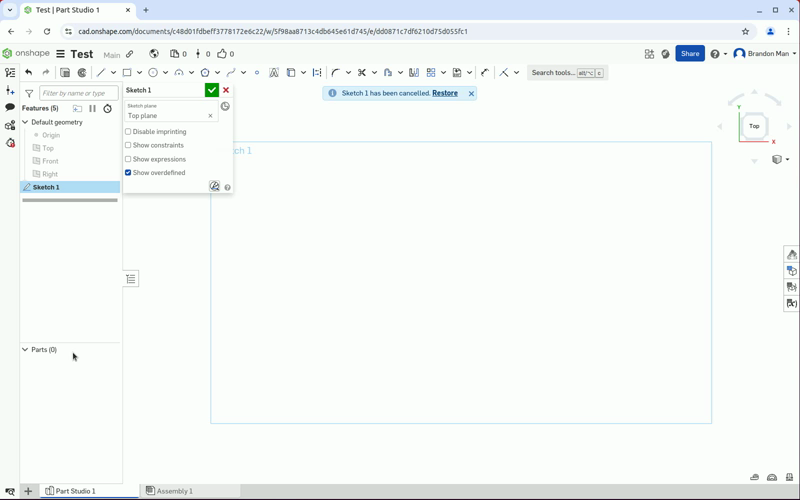
key(l)
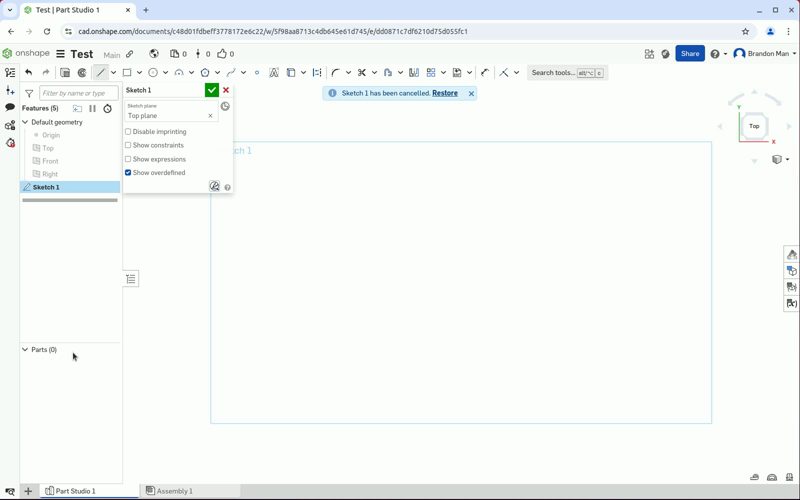
key_down(shift)
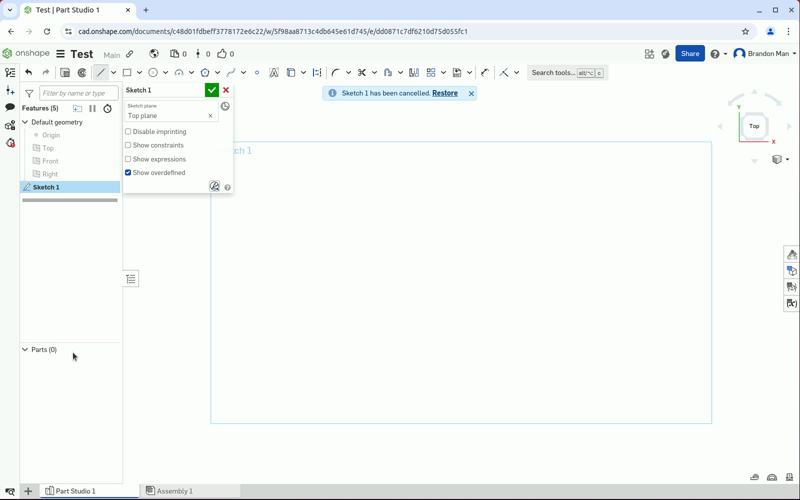
mouse_move(445, 303)
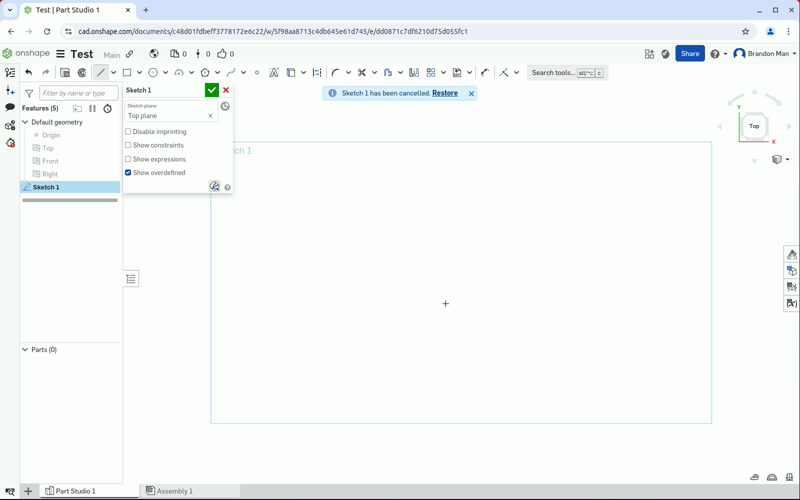
click(445, 303)
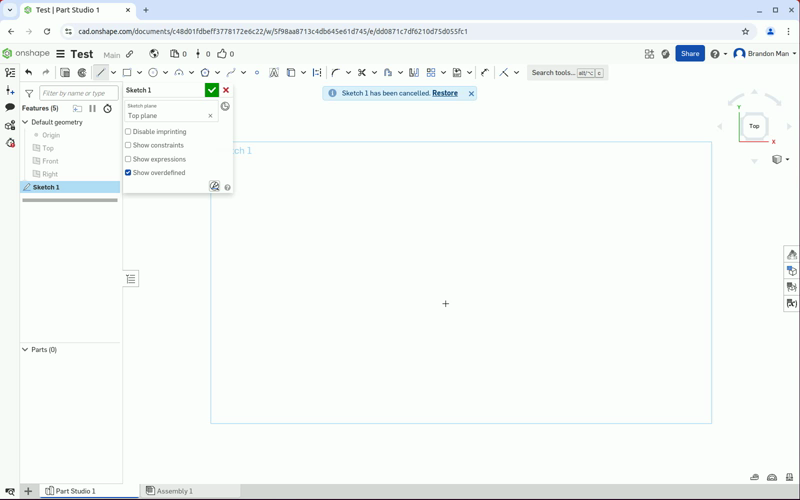
key_up(shift)
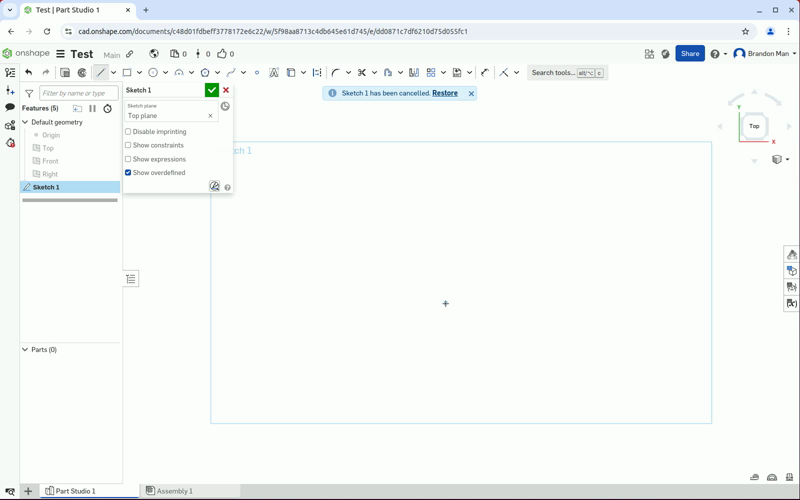
key_down(shift)
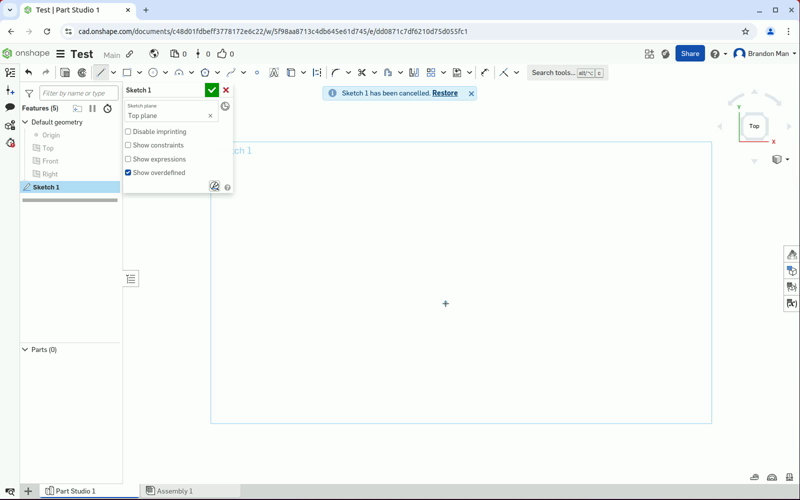
mouse_move(475, 303)
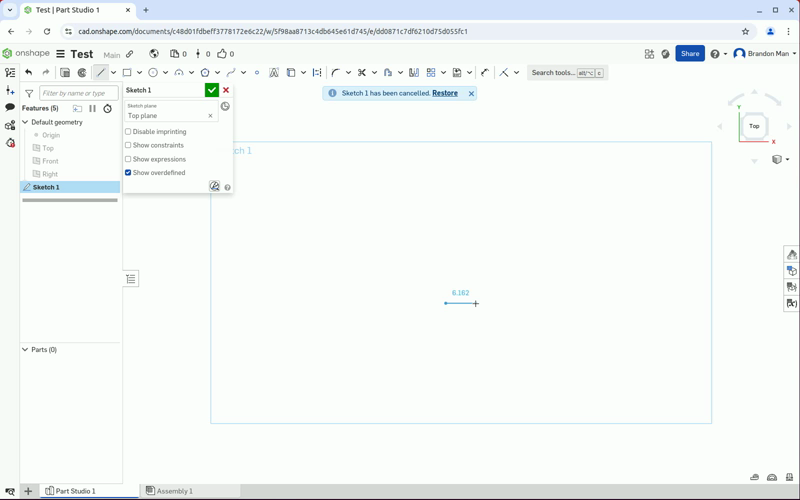
mouse_move(449, 303)
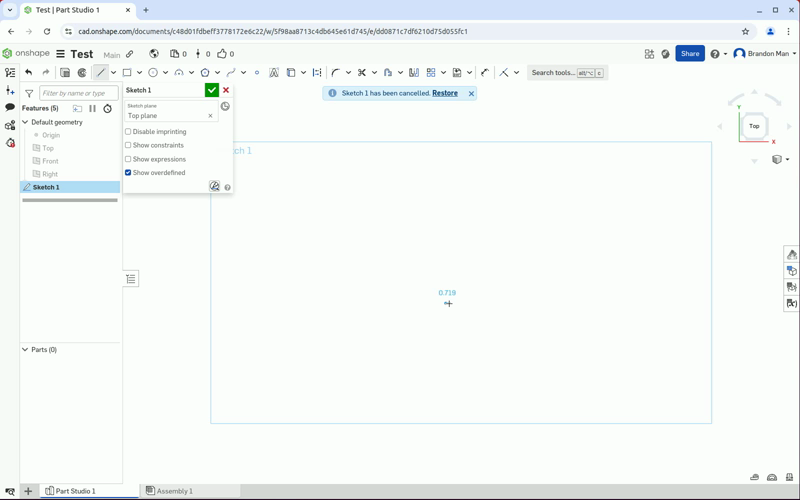
scroll(6)
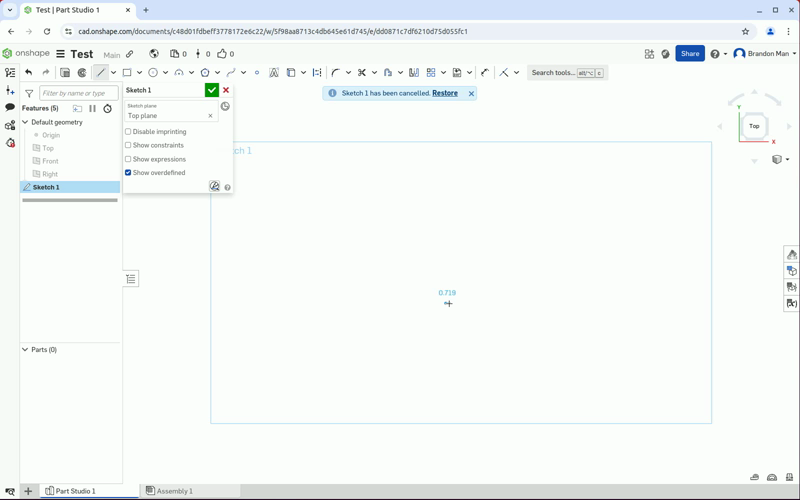
scroll(6)
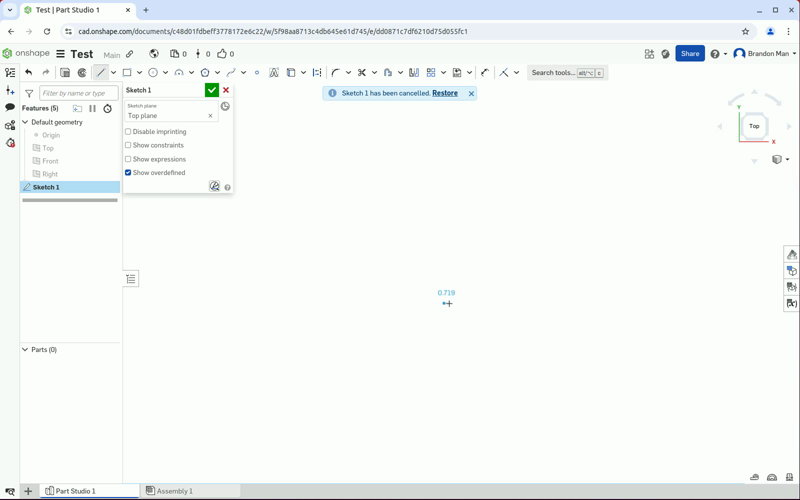
scroll(6)
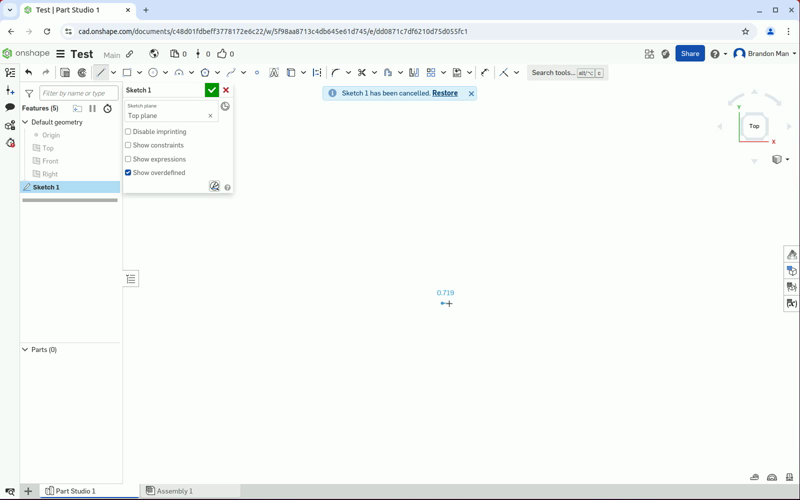
scroll(6)
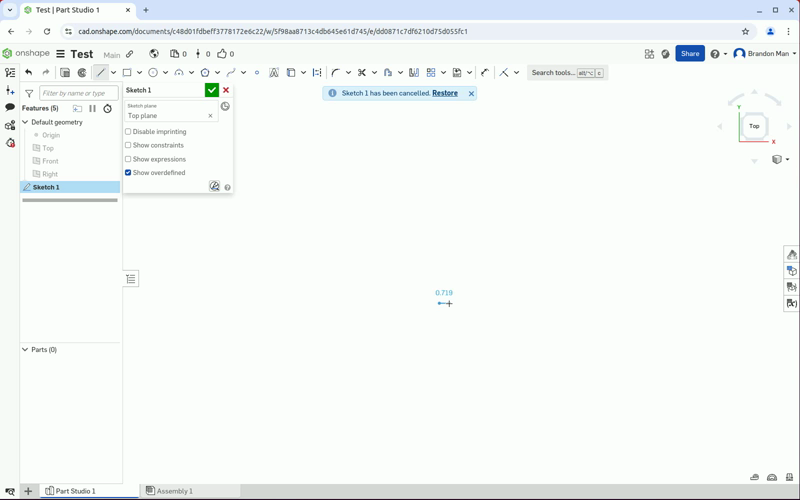
scroll(6)
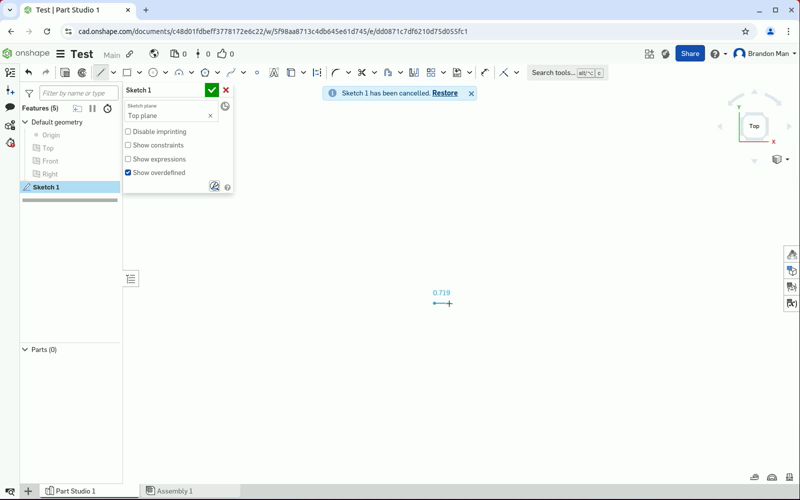
scroll(6)
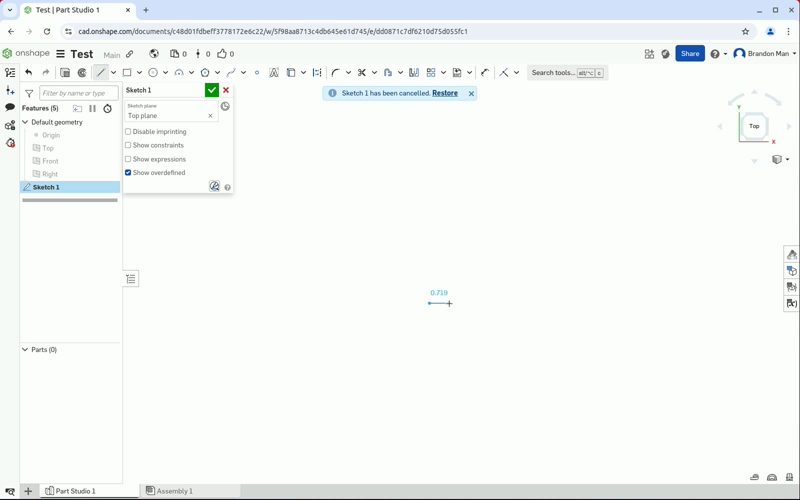
scroll(6)
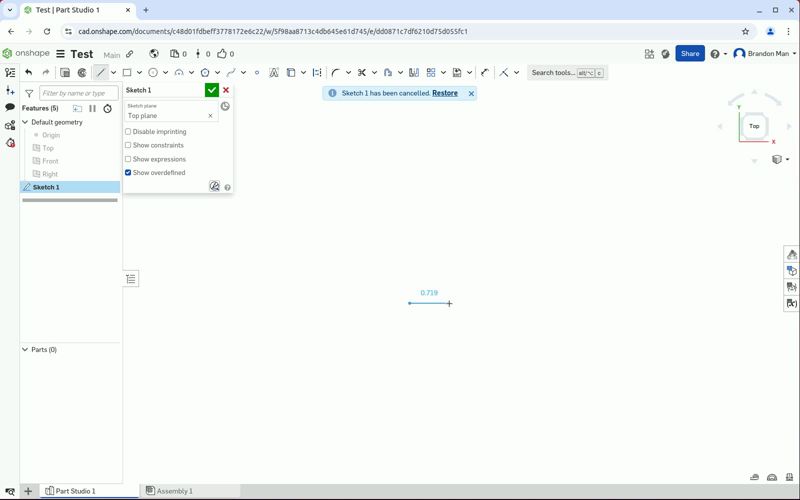
click(449, 303)
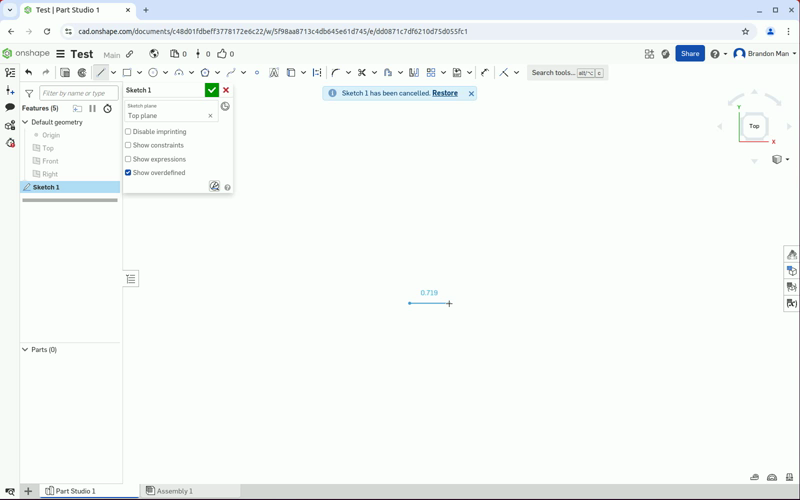
scroll(-6)
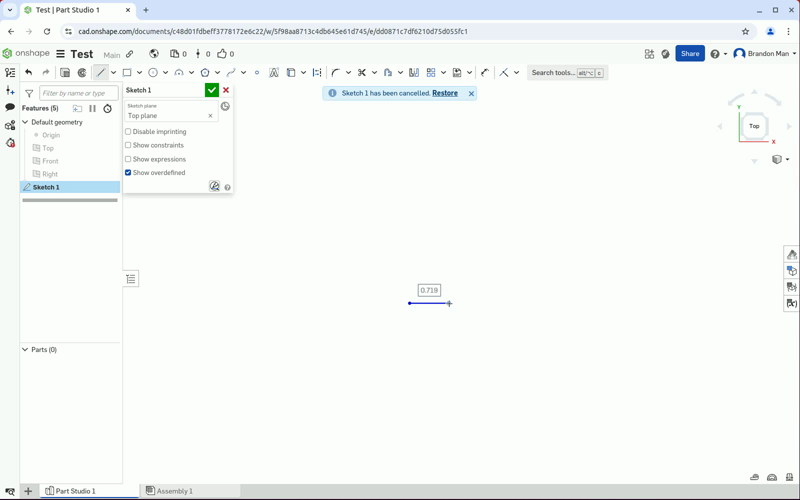
scroll(-6)
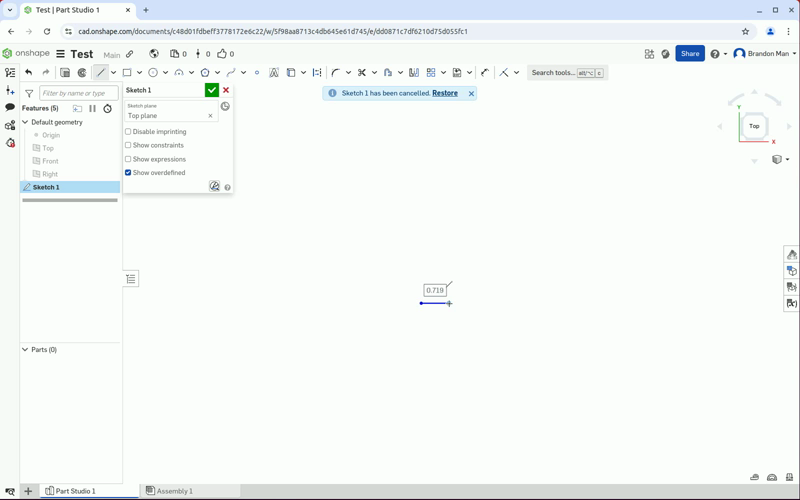
scroll(-6)
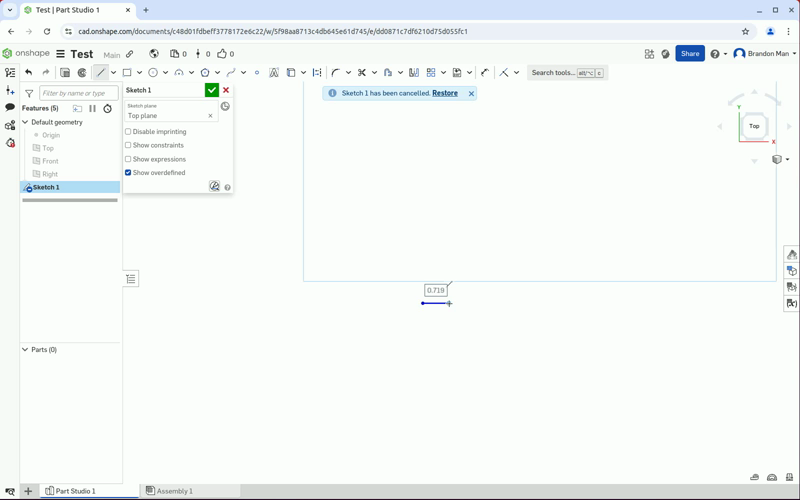
scroll(-6)
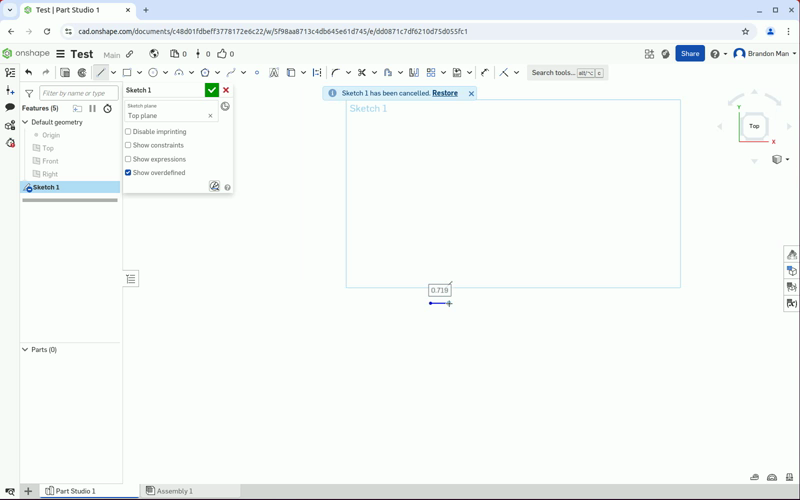
scroll(-6)
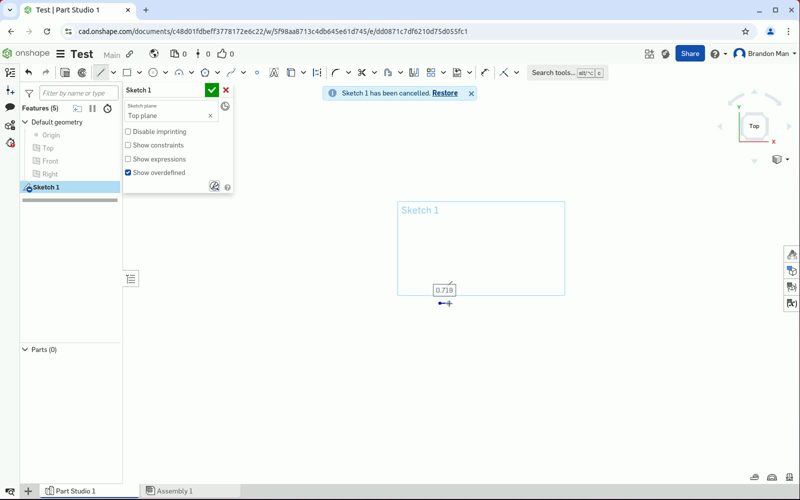
scroll(-6)
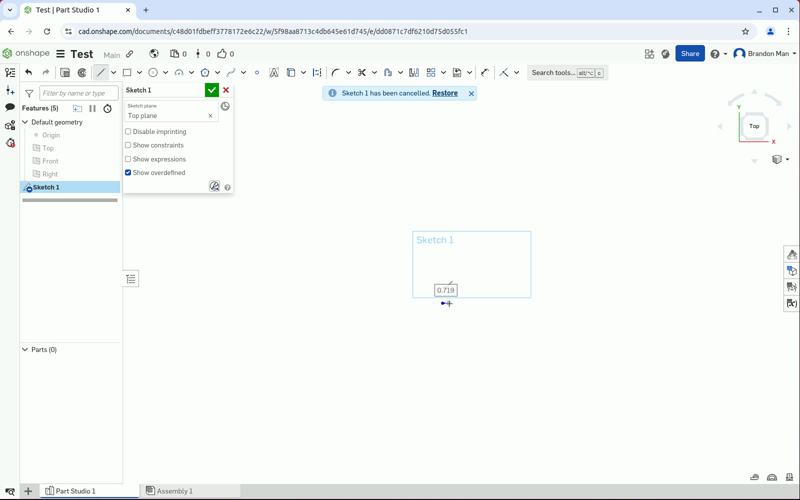
scroll(-6)
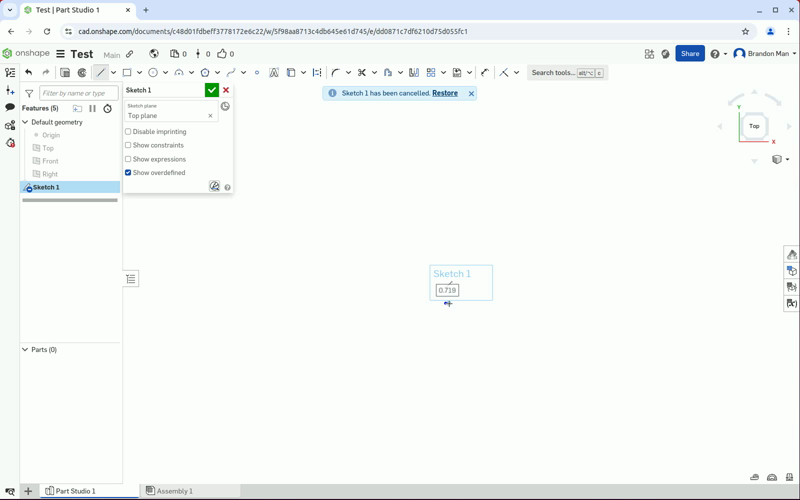
key_up(shift)
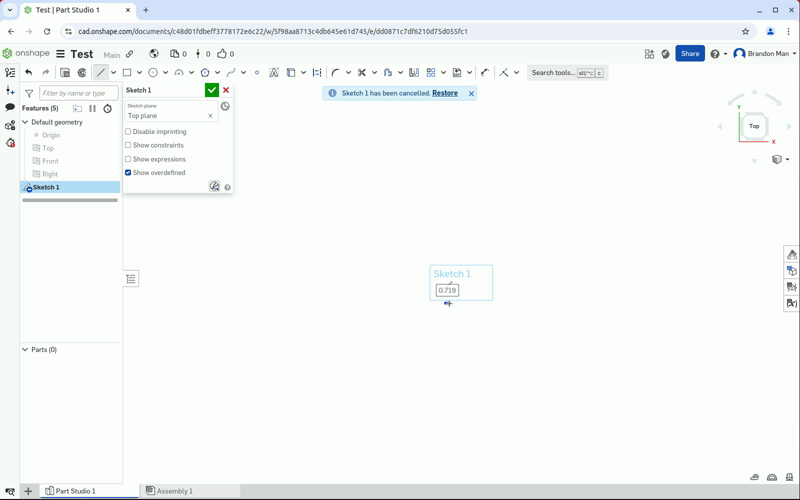
key_down(shift)
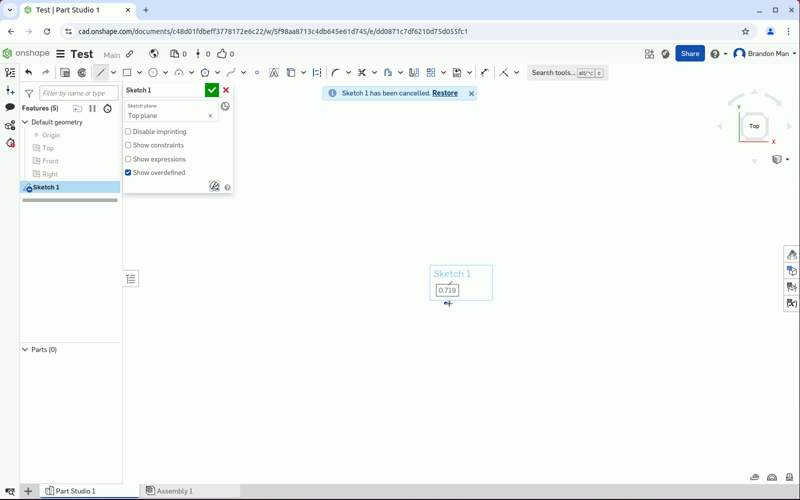
mouse_move(479, 303)
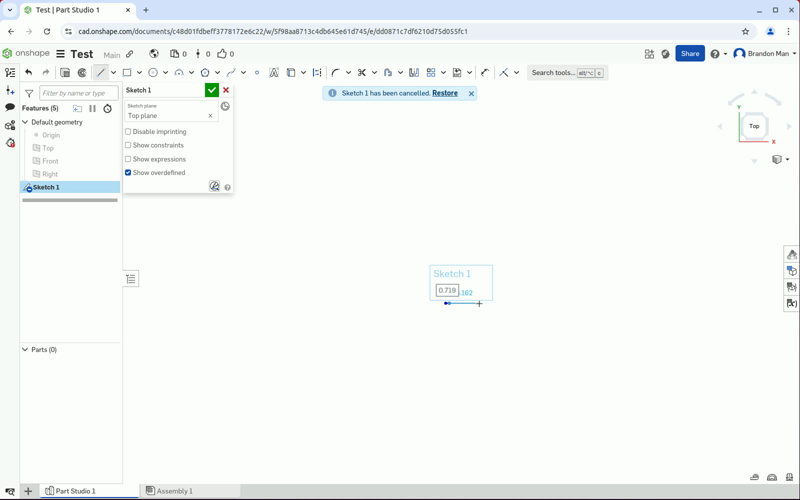
mouse_move(449, 261)
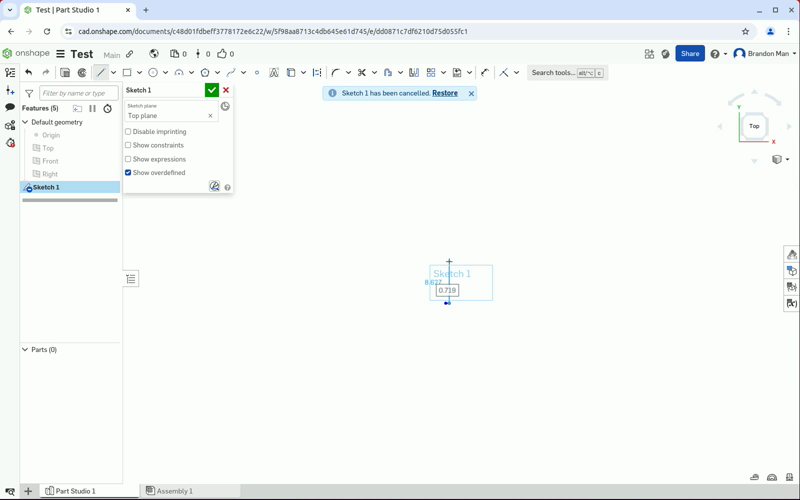
click(449, 261)
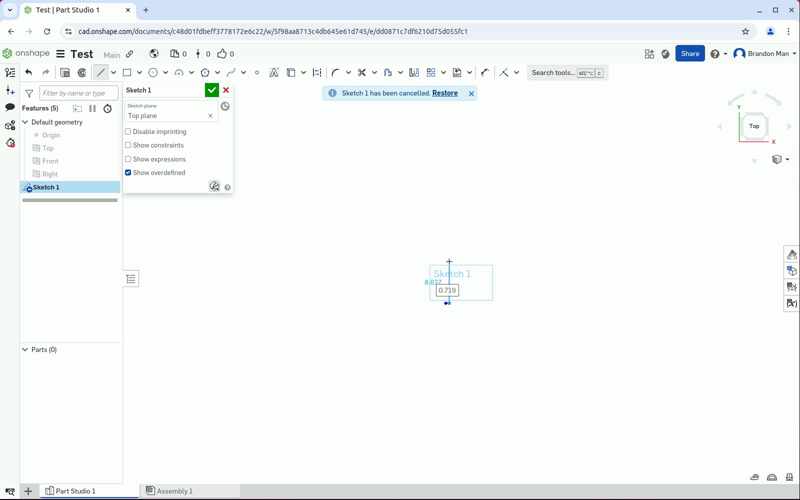
key_up(shift)
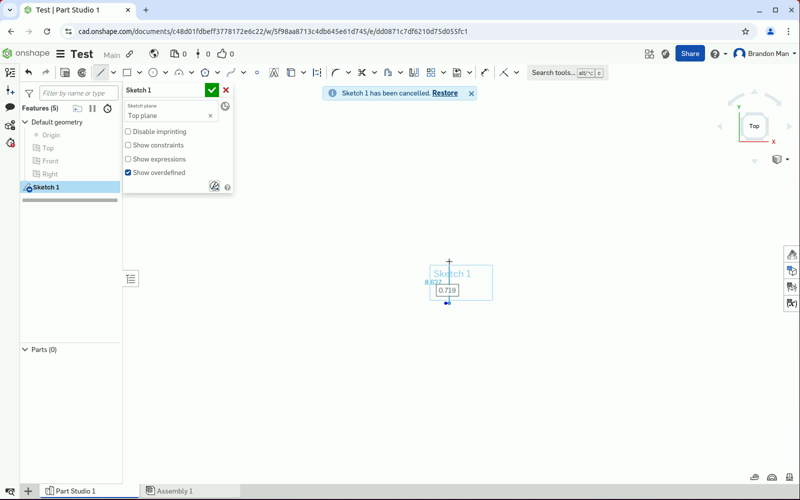
key_down(shift)
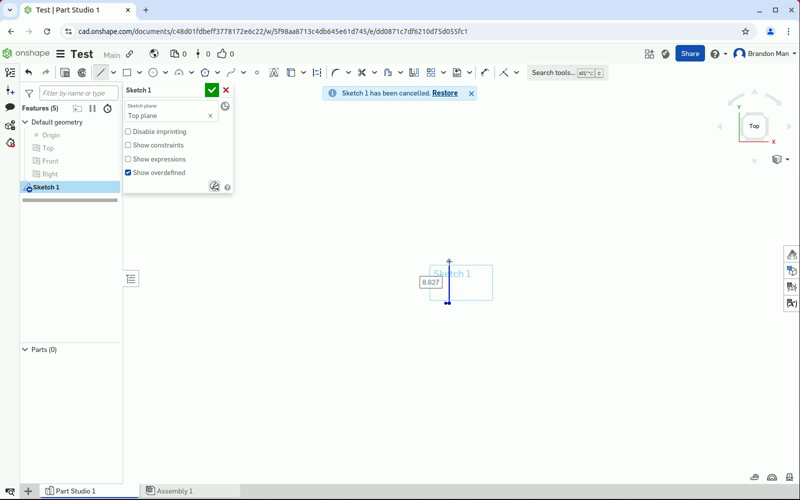
mouse_move(479, 261)
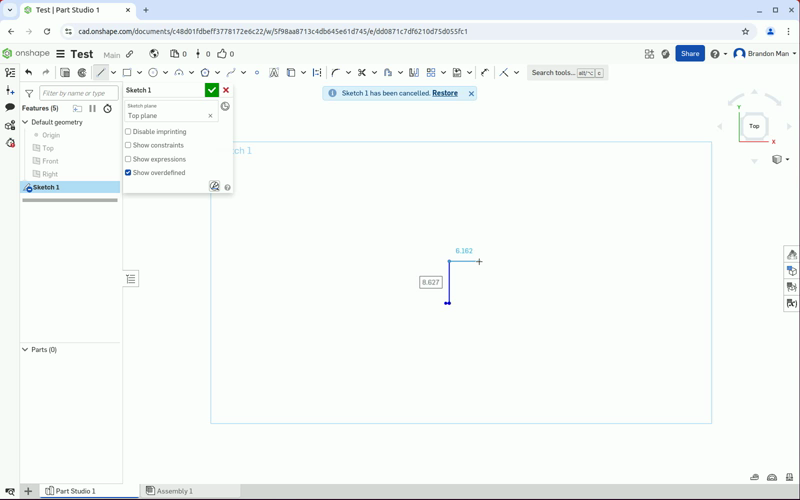
mouse_move(445, 261)
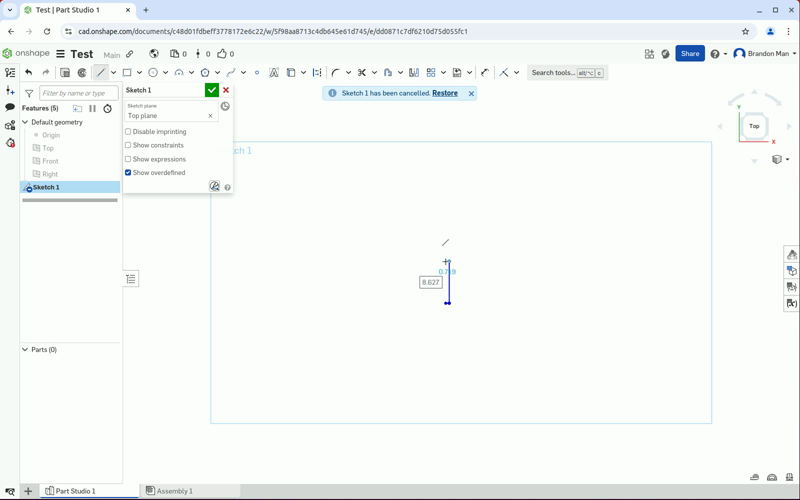
scroll(6)
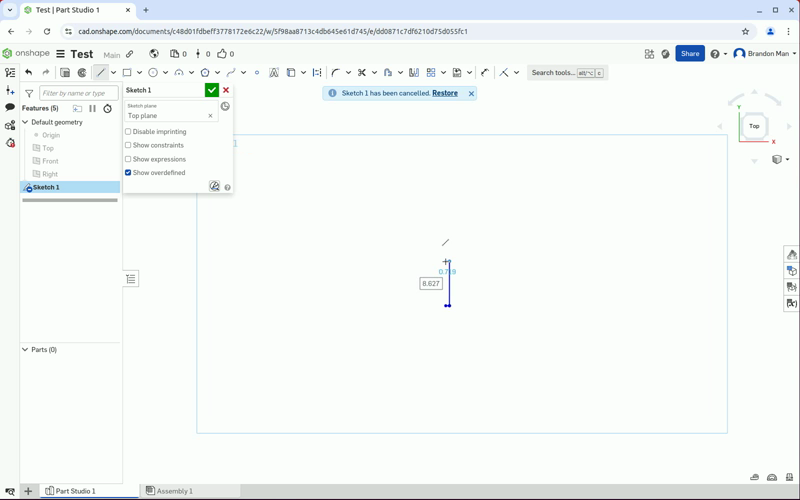
scroll(6)
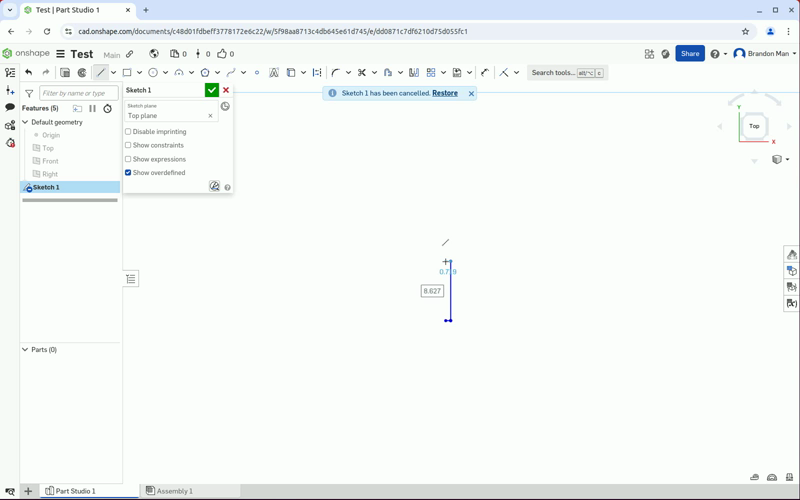
scroll(6)
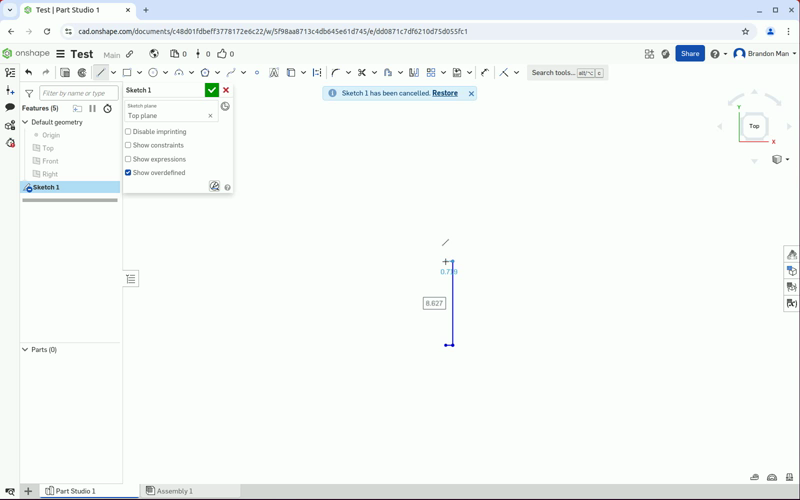
scroll(6)
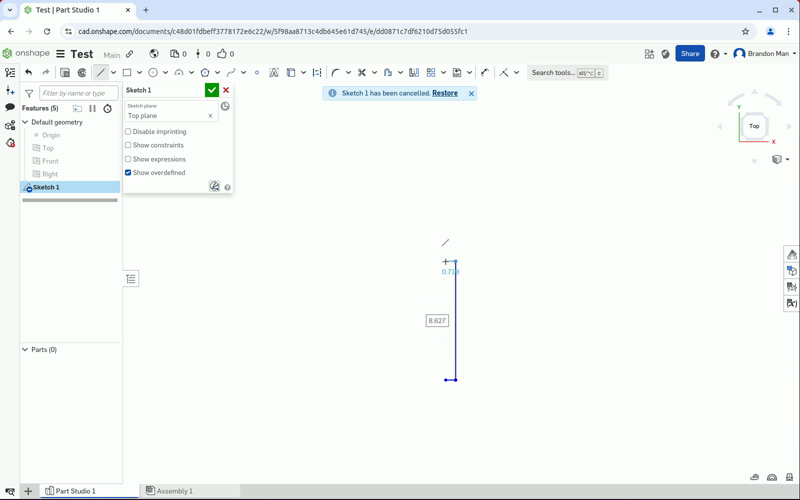
scroll(6)
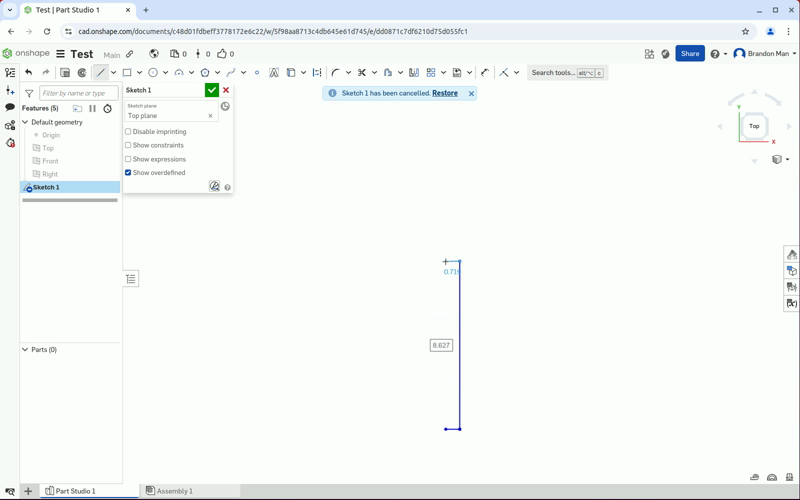
scroll(6)
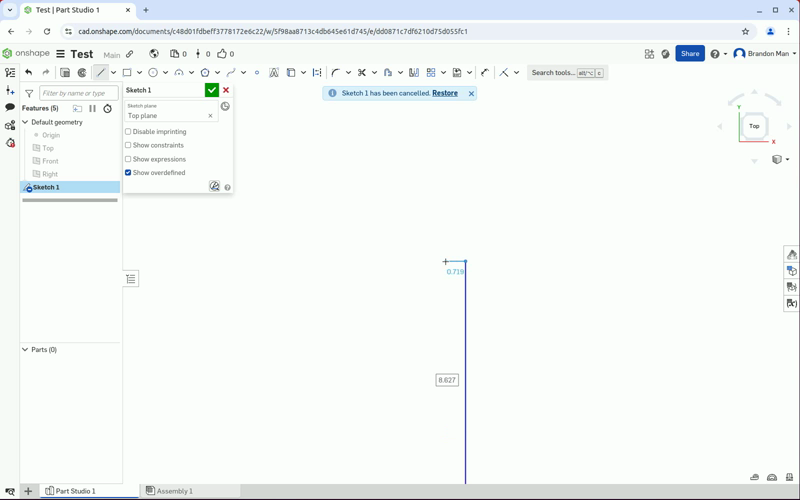
scroll(6)
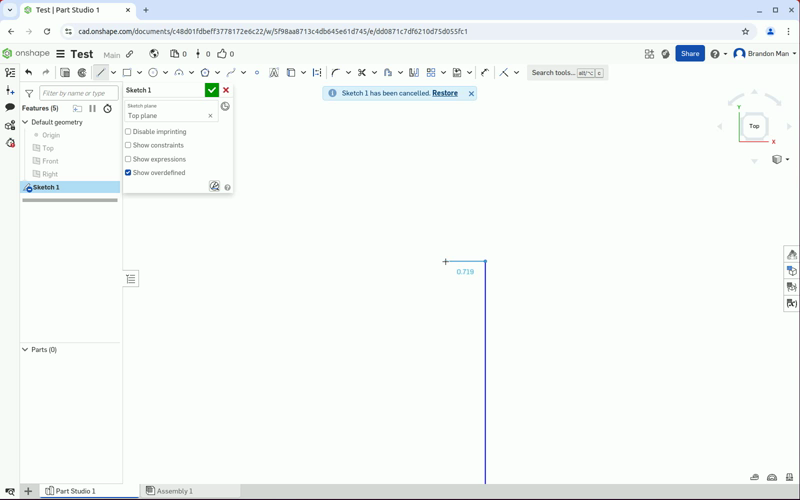
click(445, 261)
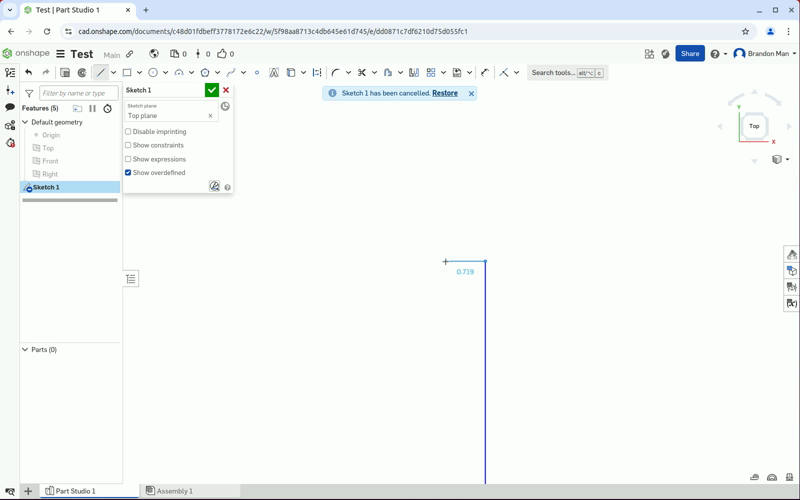
scroll(-6)
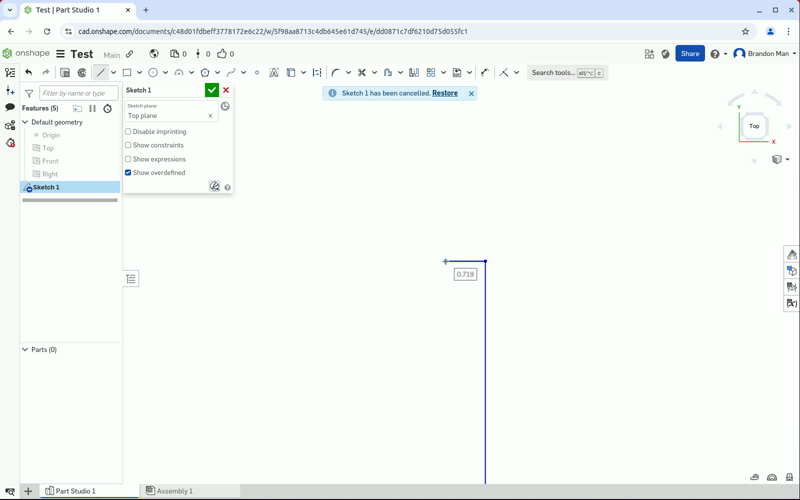
scroll(-6)
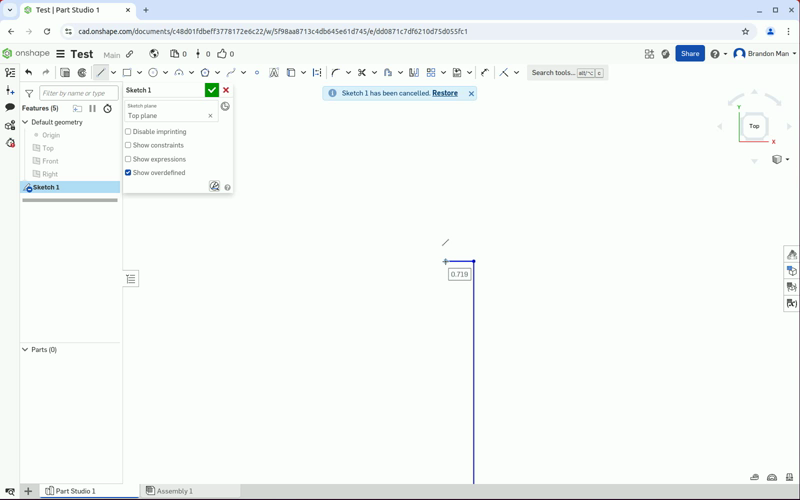
scroll(-6)
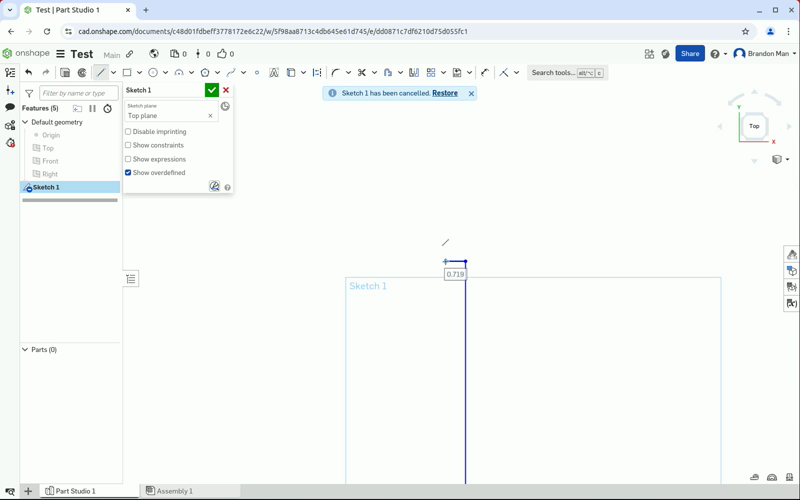
scroll(-6)
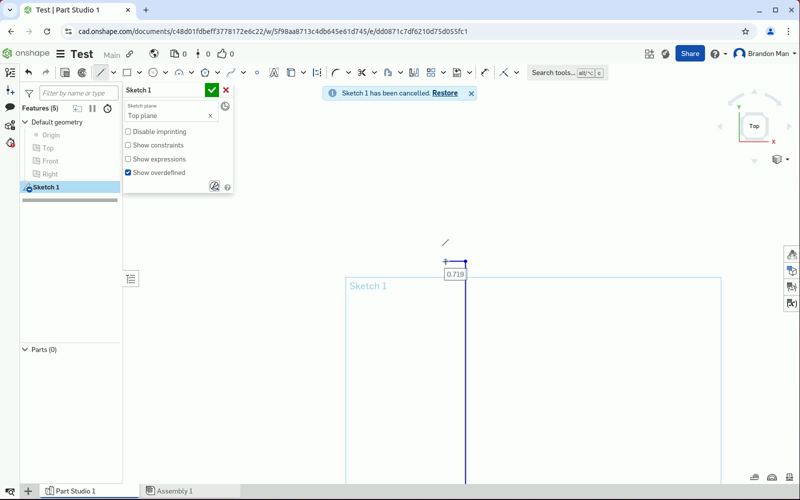
scroll(-6)
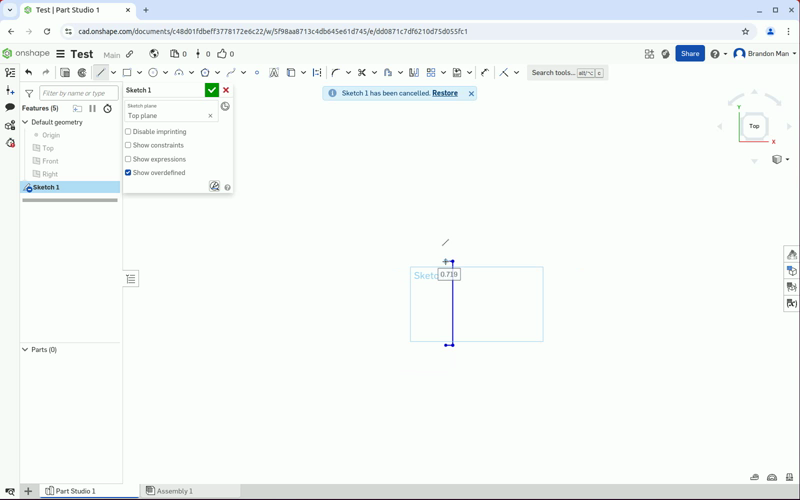
scroll(-6)
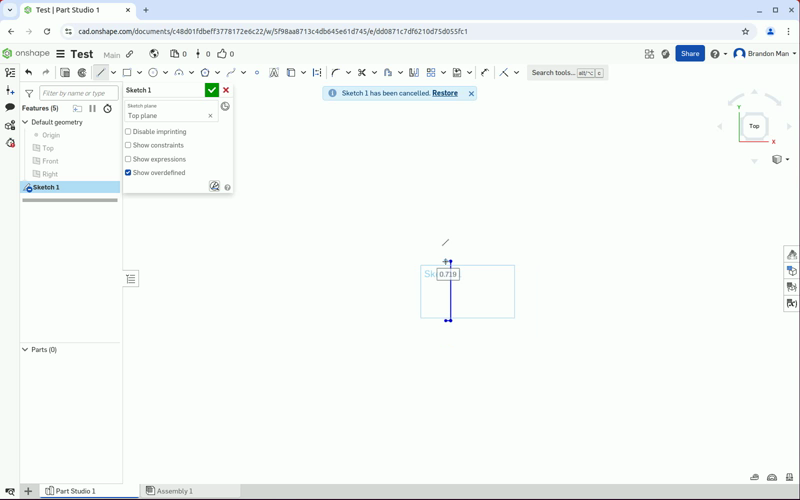
scroll(-6)
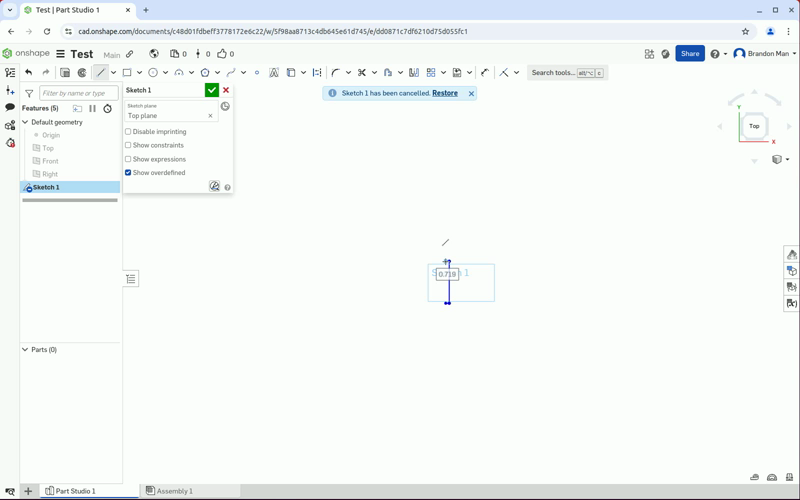
key_up(shift)
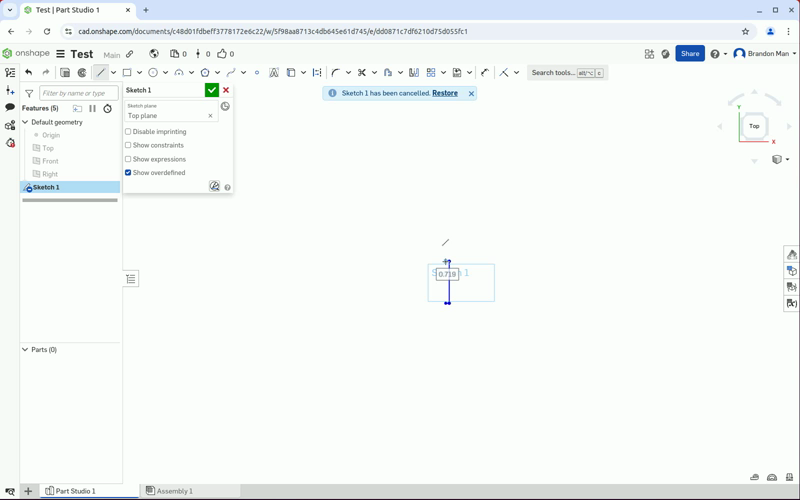
mouse_move(475, 261)
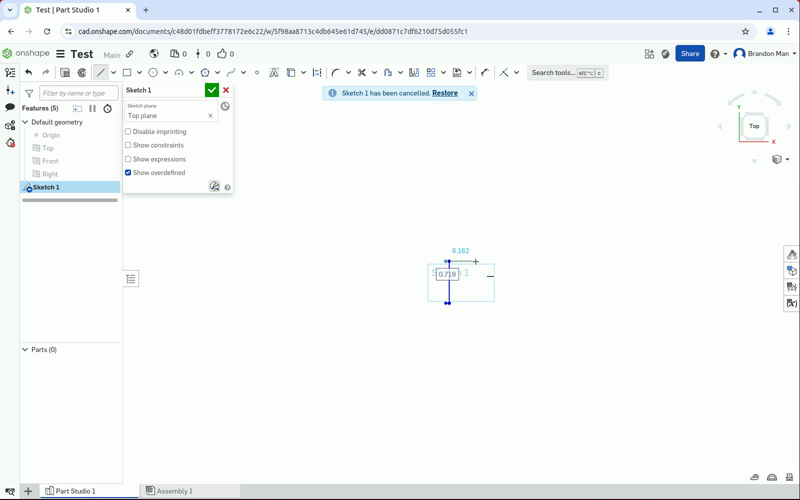
key_down(shift)
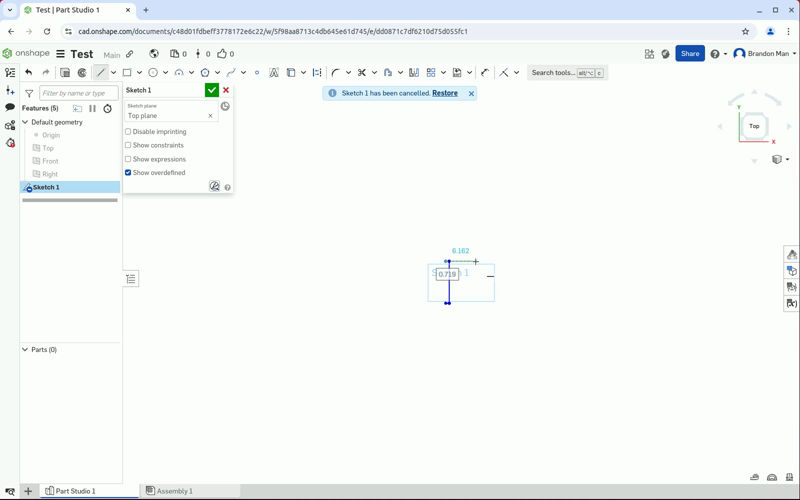
mouse_move(445, 303)
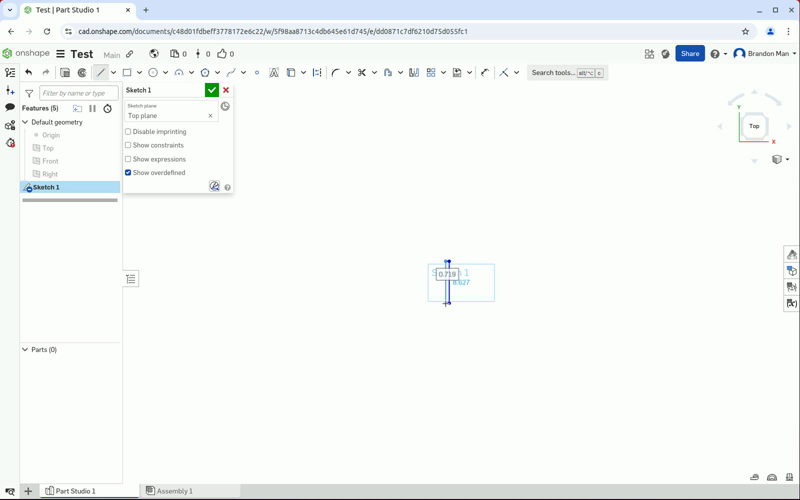
scroll(6)
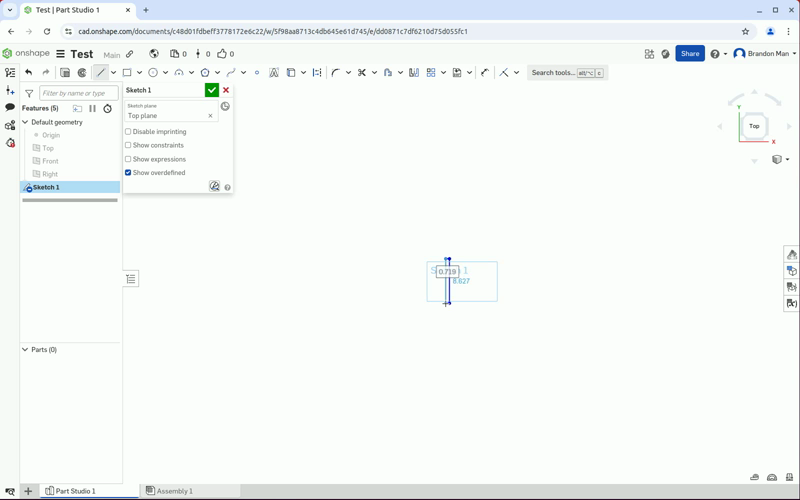
scroll(6)
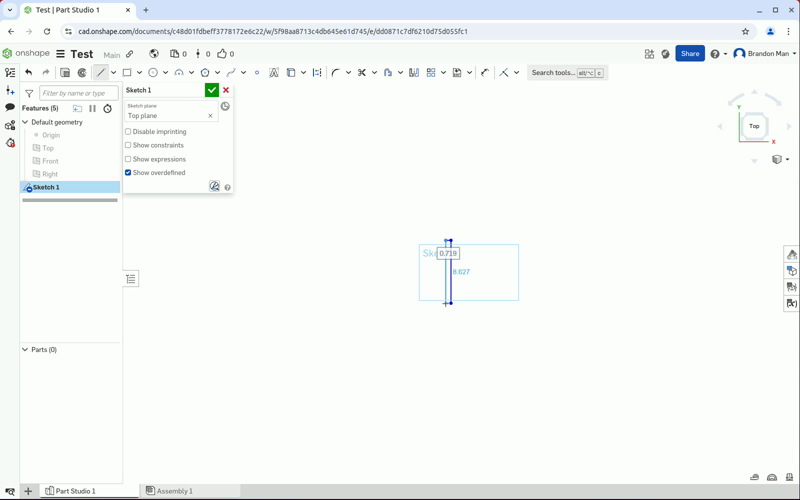
scroll(6)
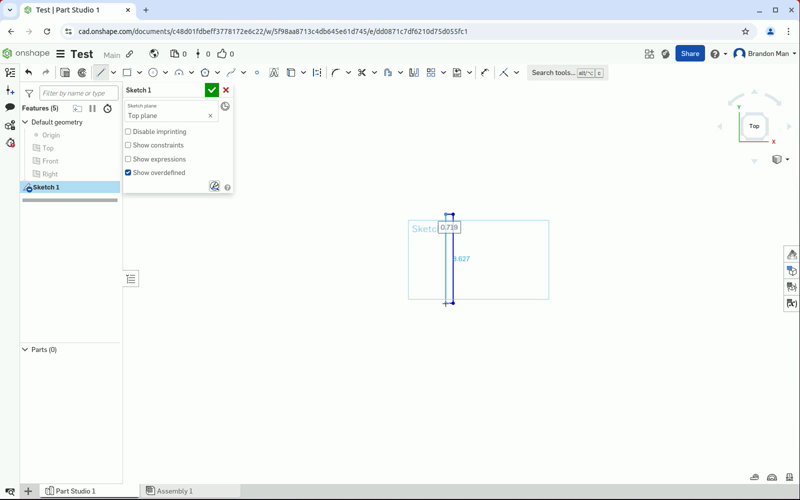
scroll(6)
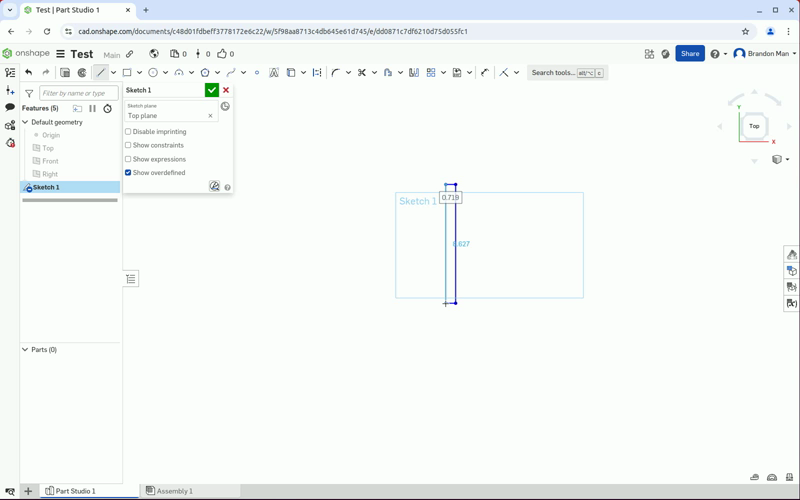
scroll(6)
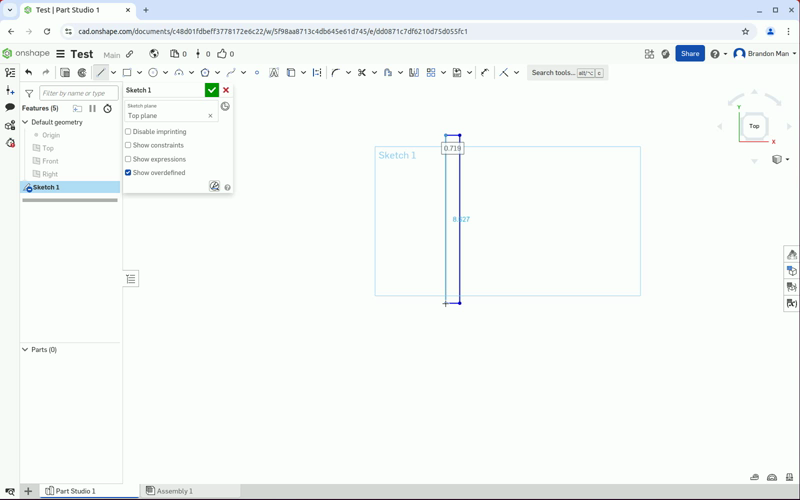
scroll(6)
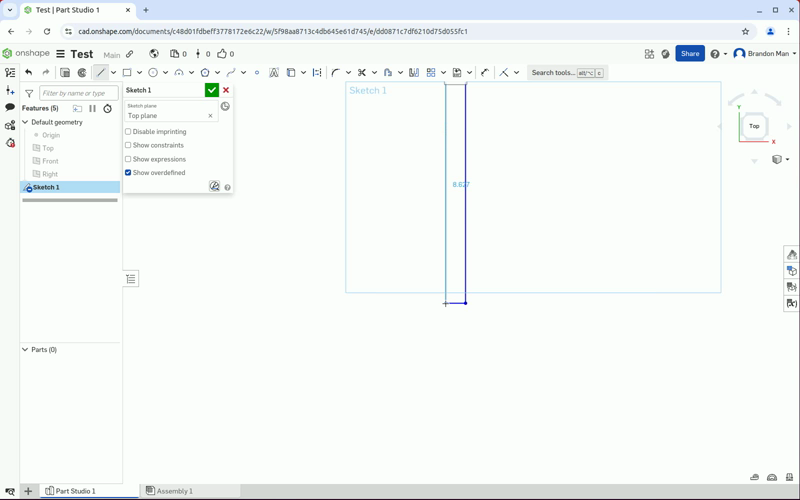
scroll(6)
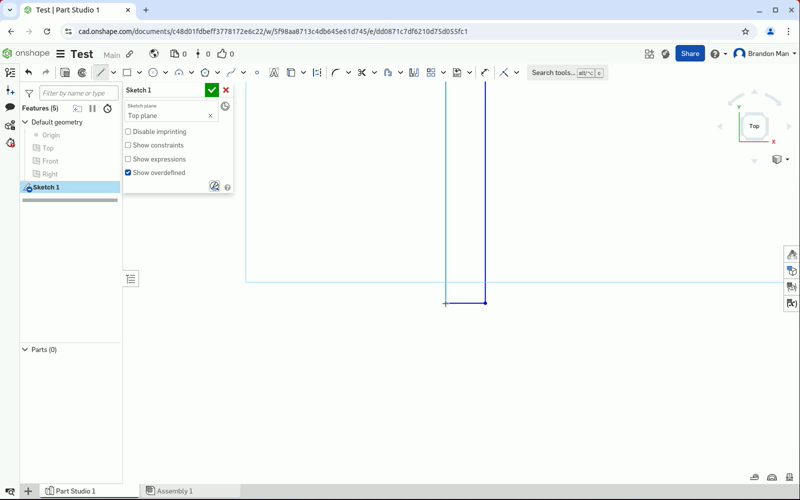
key_up(shift)
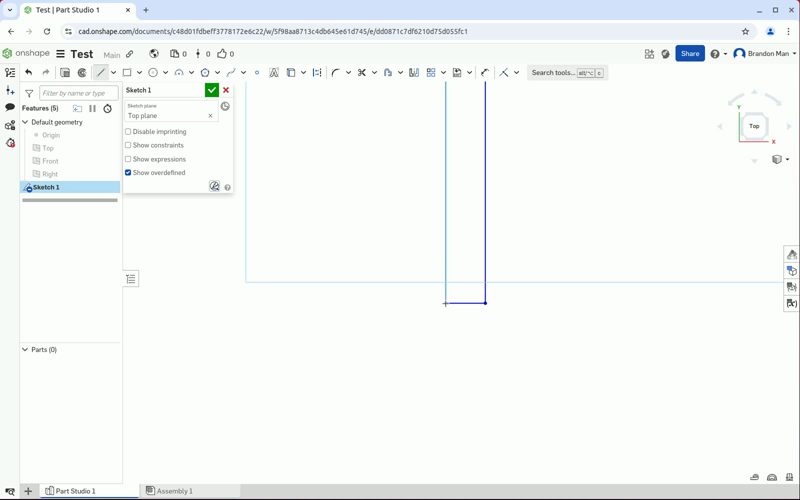
click(445, 303)
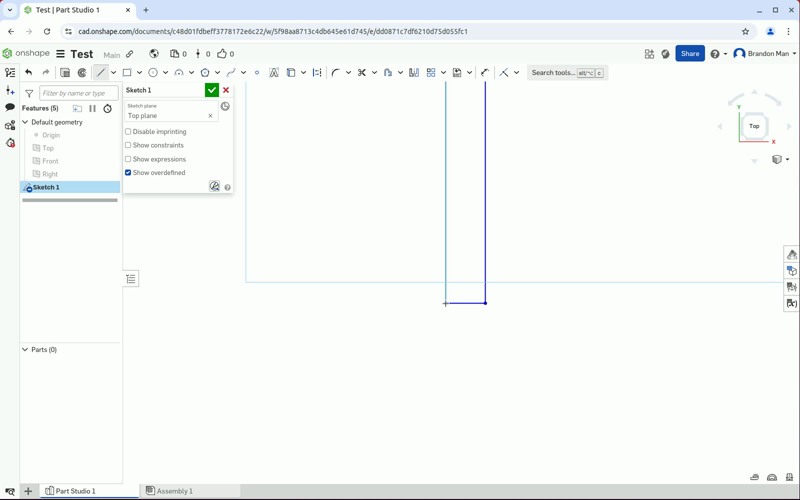
scroll(-6)
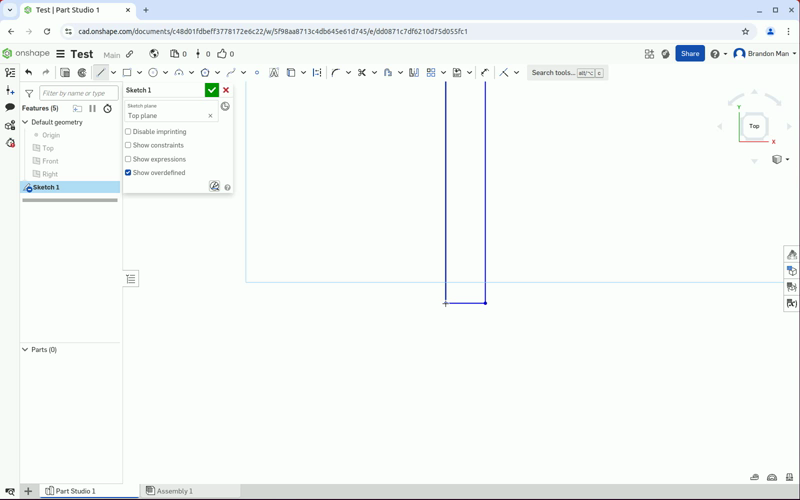
scroll(-6)
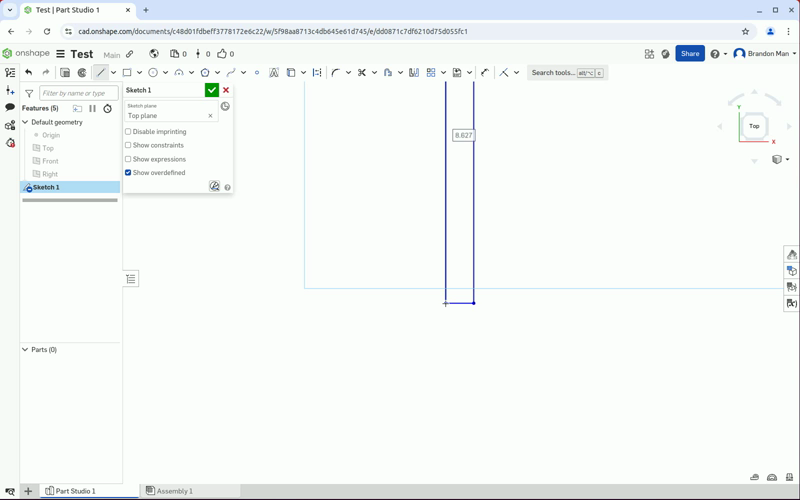
scroll(-6)
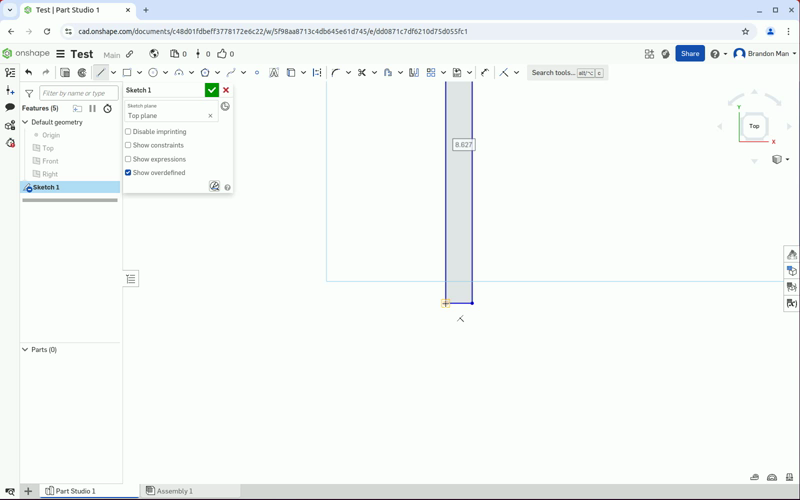
scroll(-6)
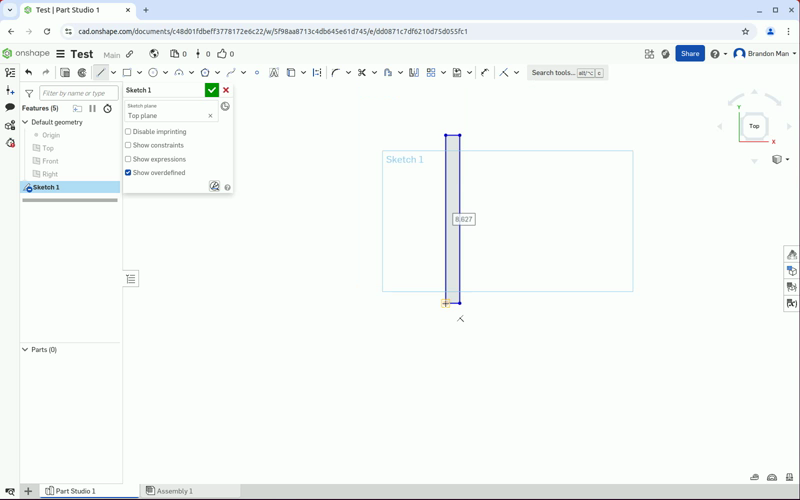
scroll(-6)
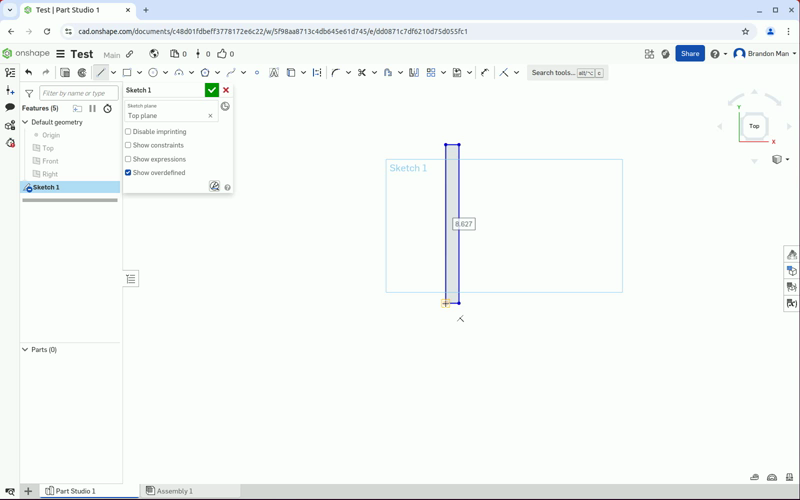
scroll(-6)
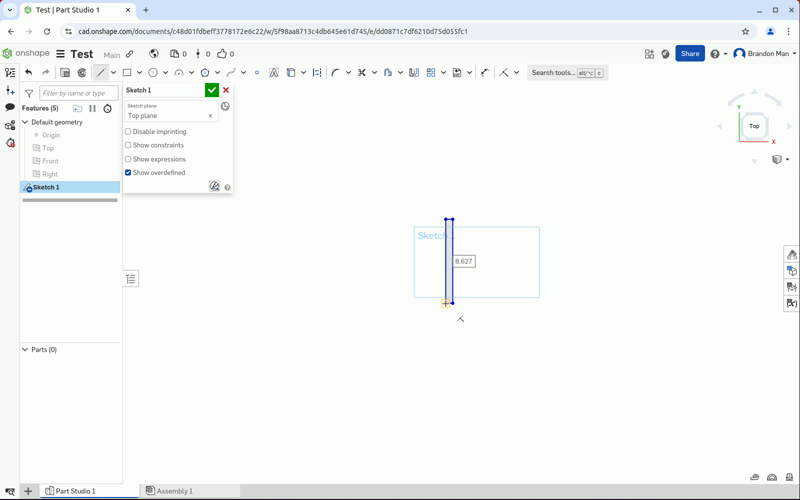
scroll(-6)
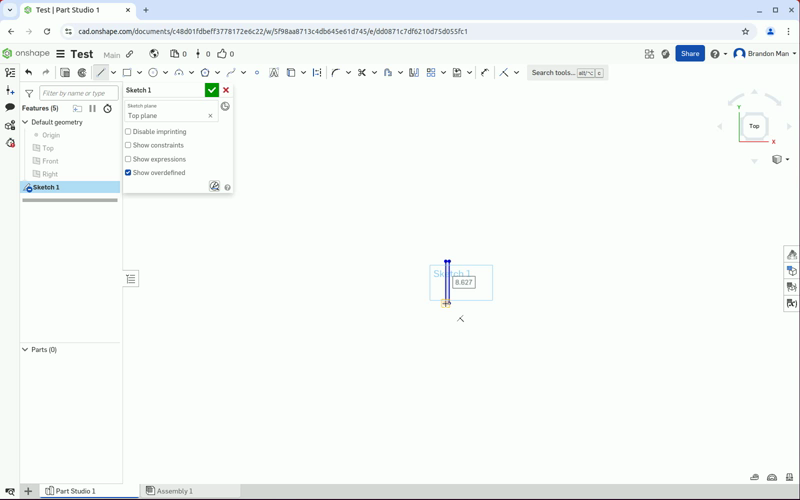
key(esc)
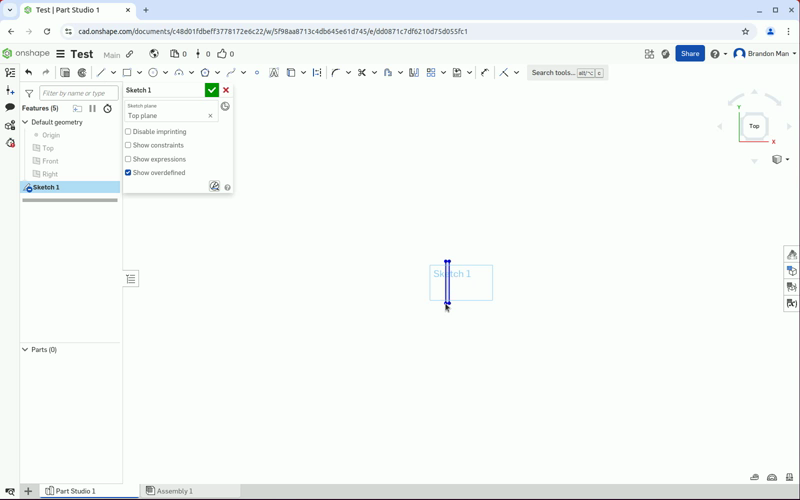
mouse_move(446, 296)
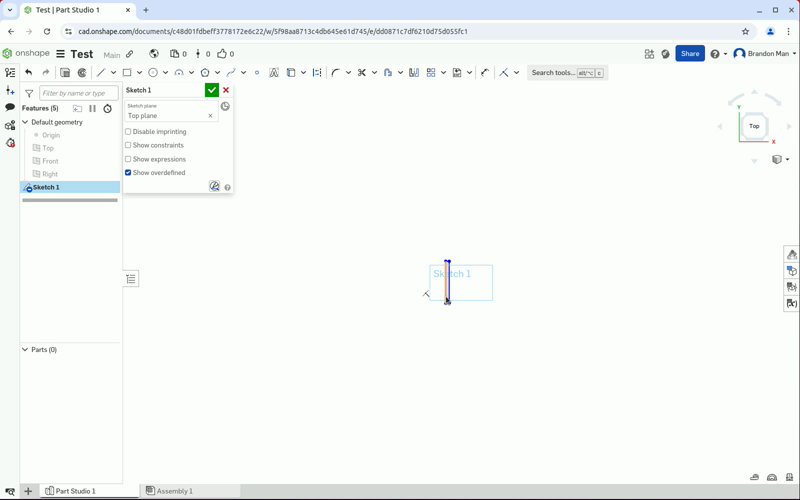
scroll(6)
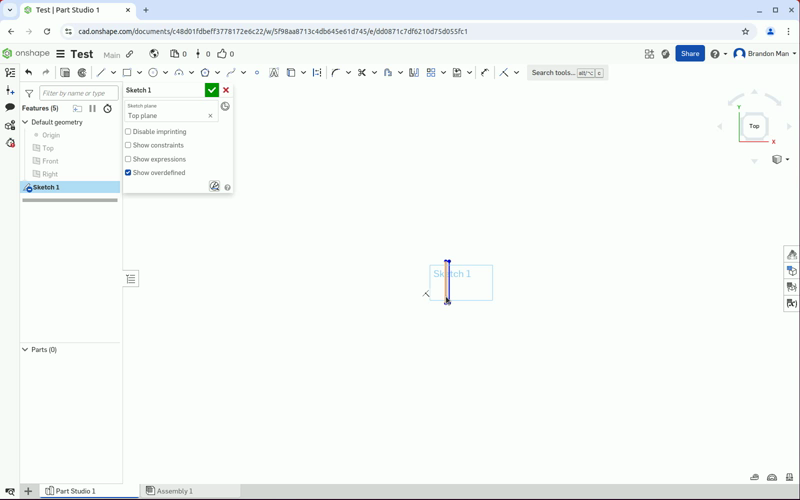
scroll(6)
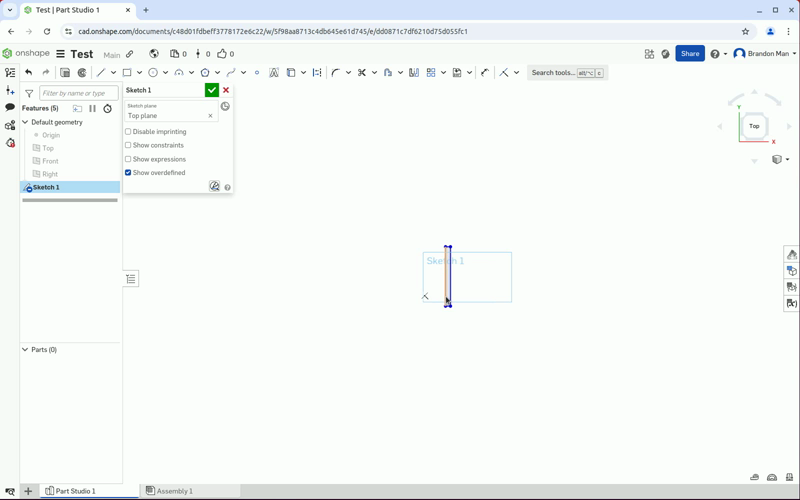
scroll(6)
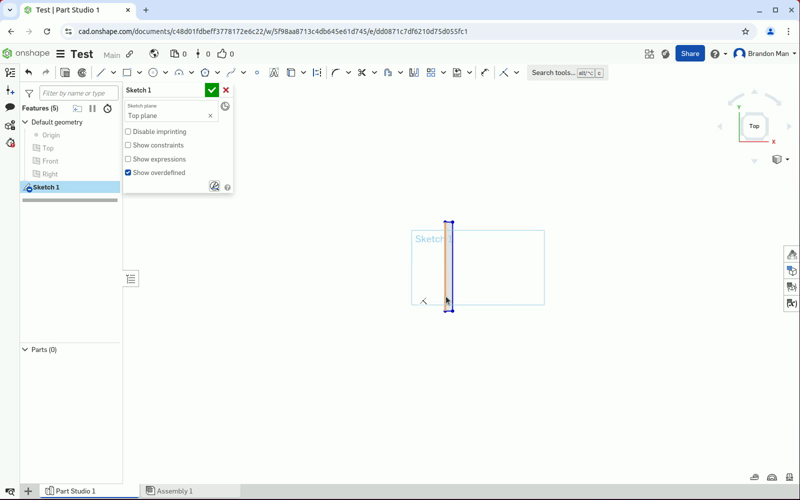
scroll(6)
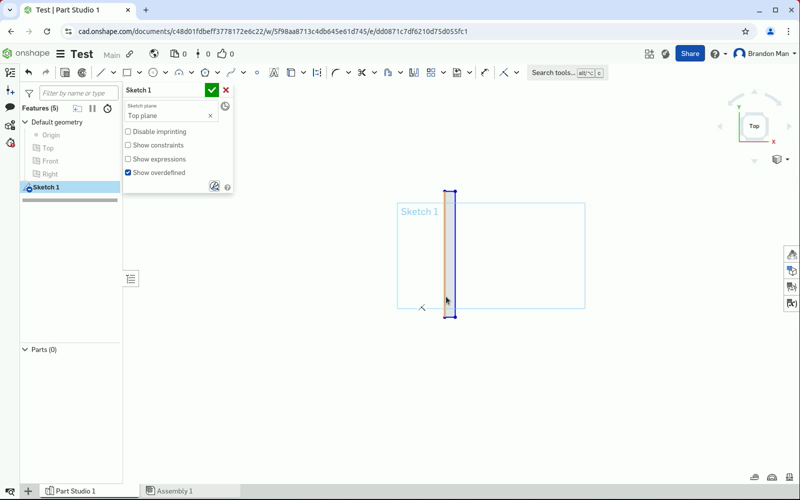
scroll(6)
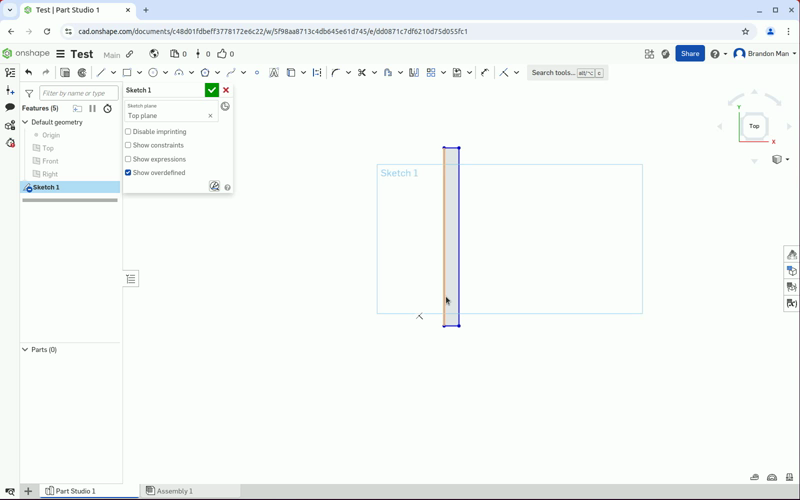
scroll(6)
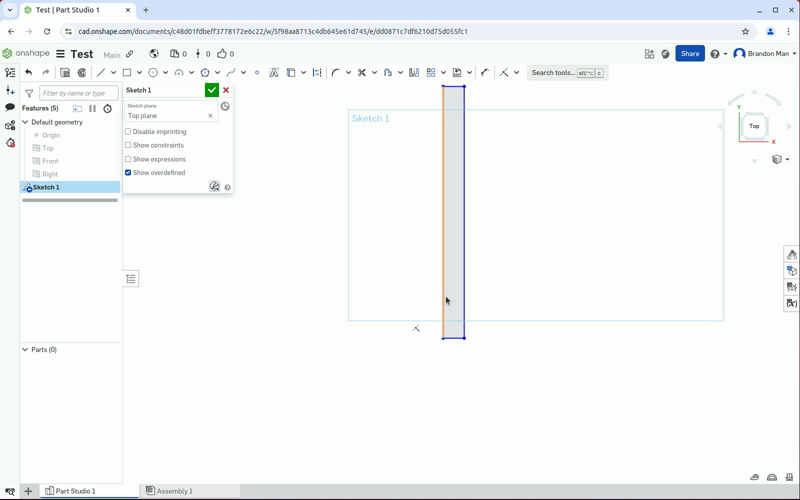
scroll(6)
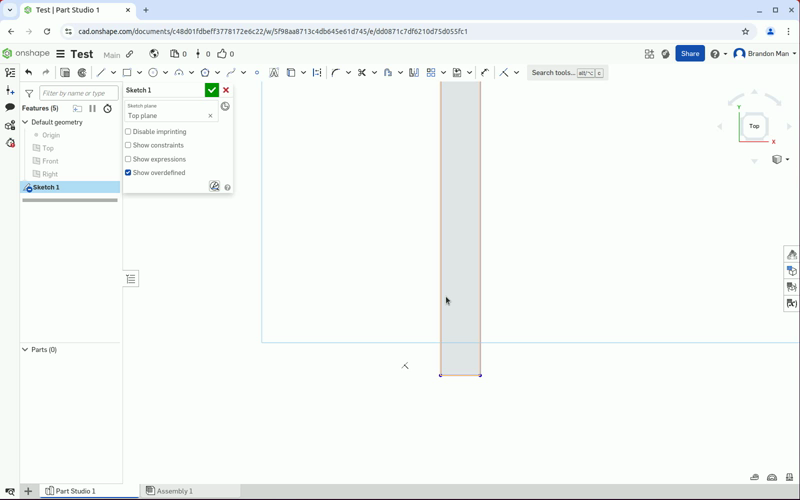
click(446, 296)
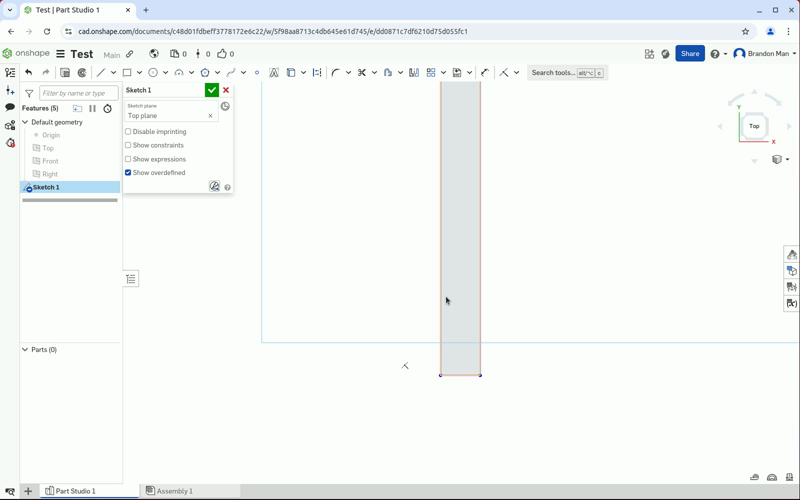
scroll(-6)
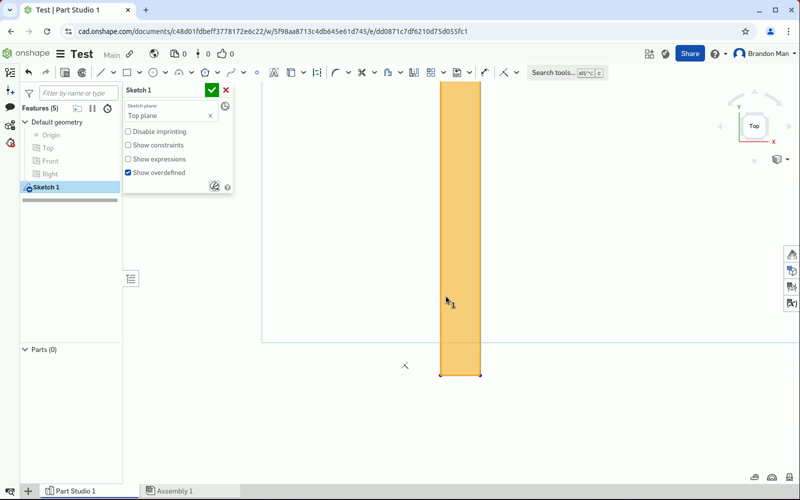
scroll(-6)
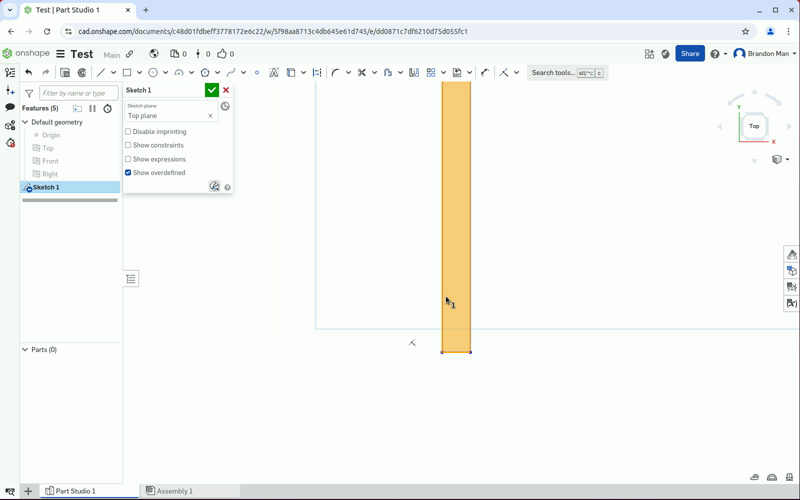
scroll(-6)
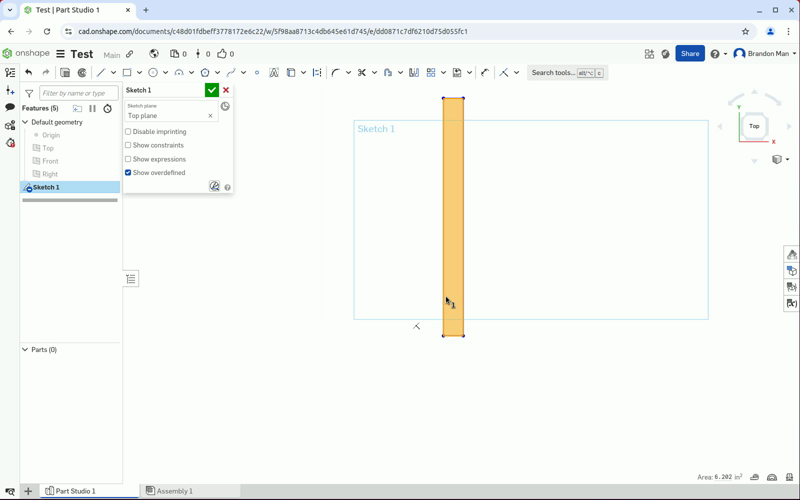
scroll(-6)
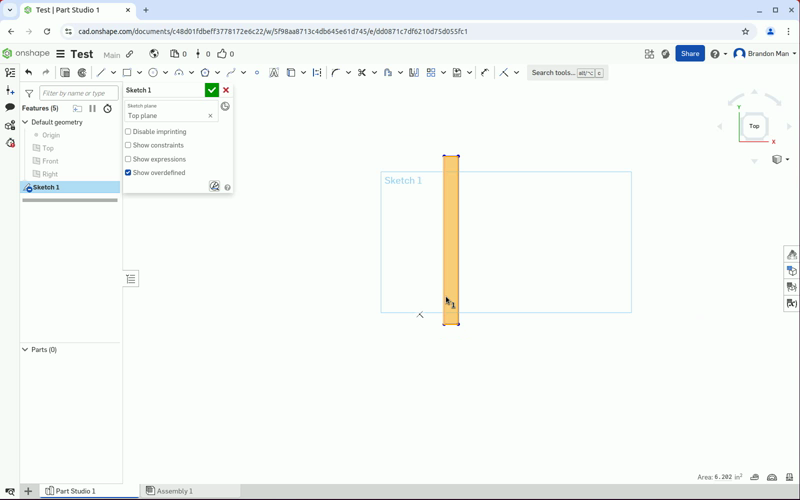
scroll(-6)
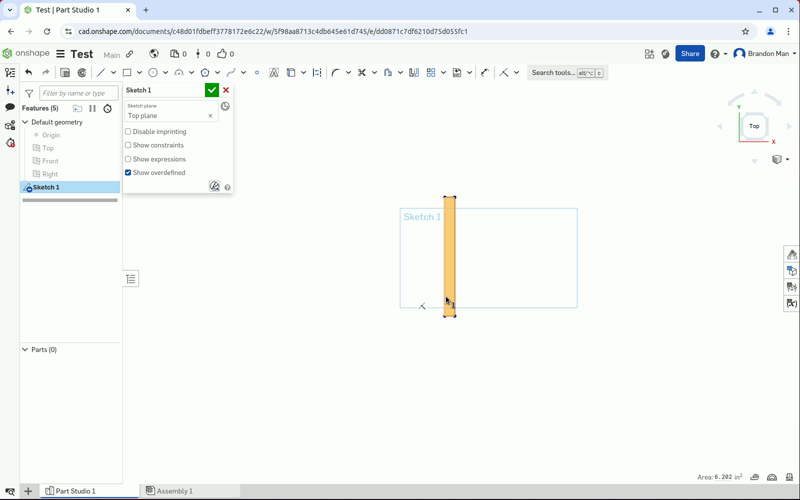
scroll(-6)
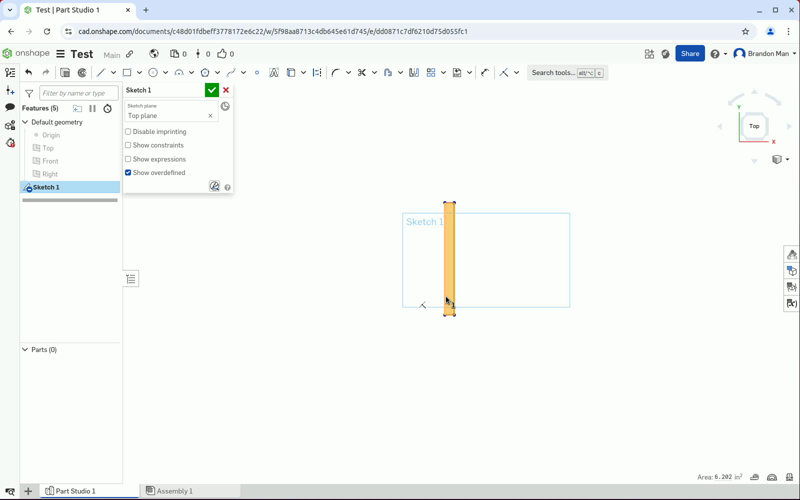
scroll(-6)
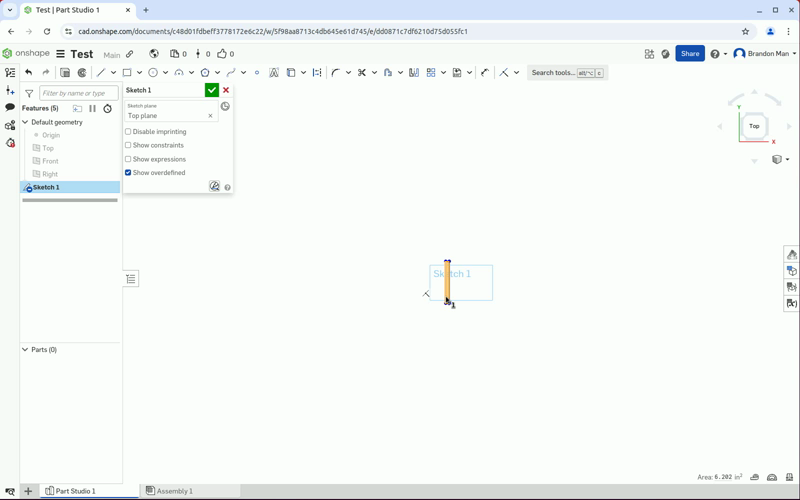
mouse_move(73, 352)
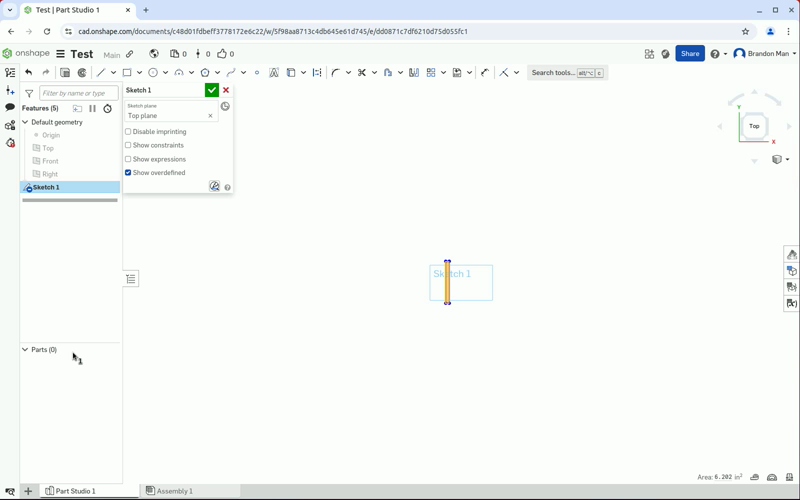
key(shift+y)
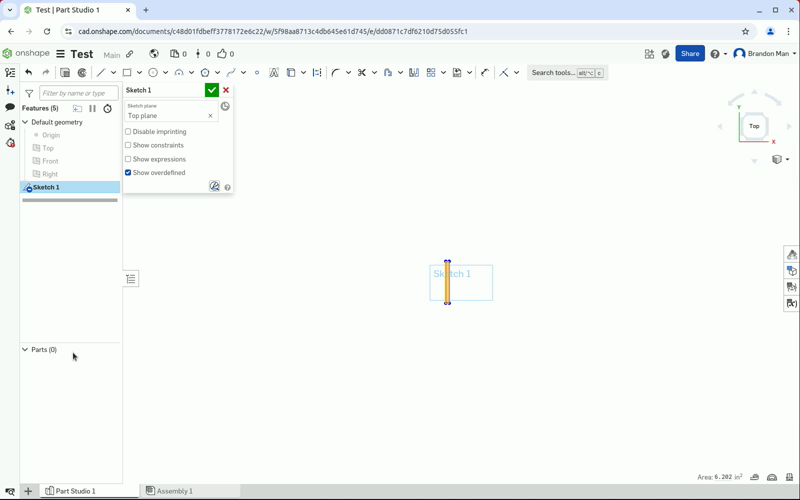
key(shift+e)
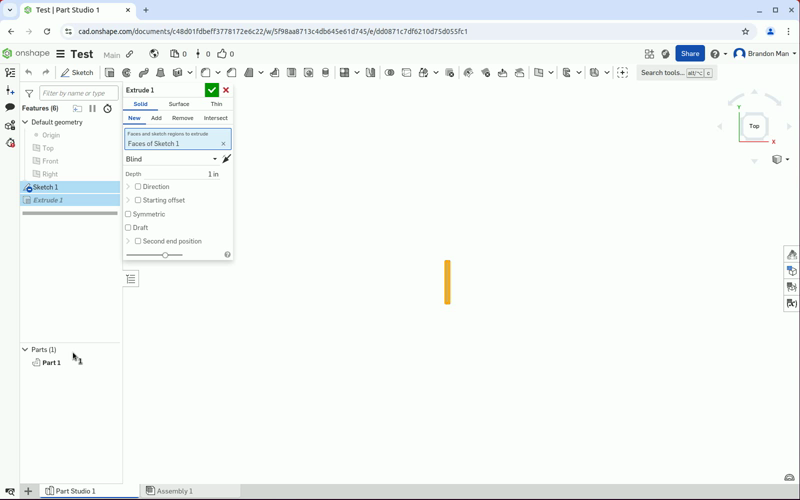
mouse_move(143, 106)
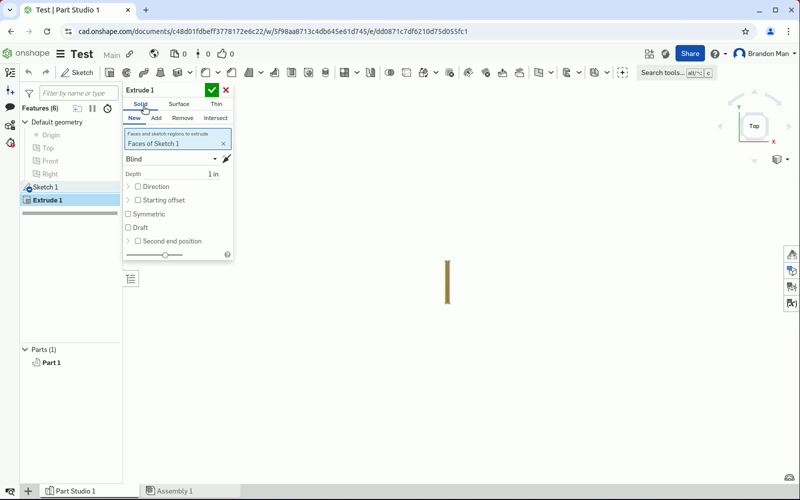
click(143, 106)
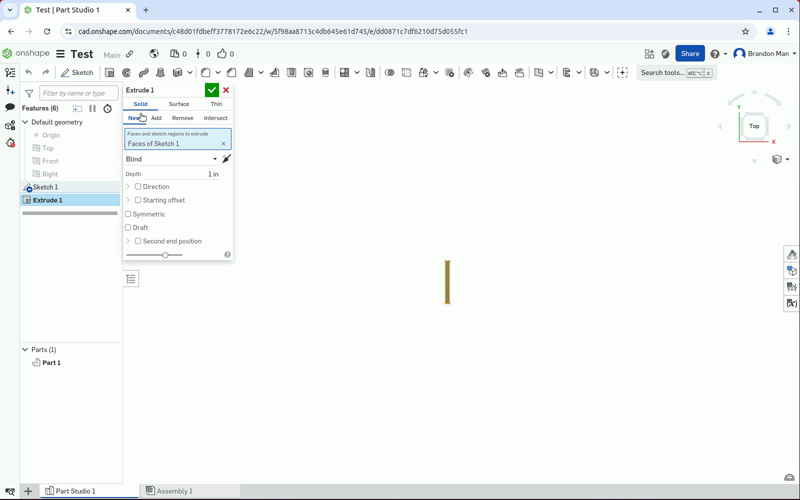
mouse_move(137, 120)
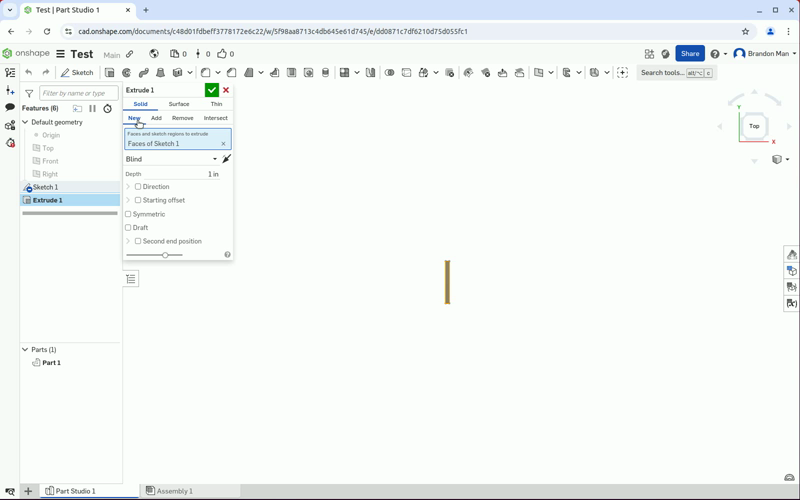
click(137, 120)
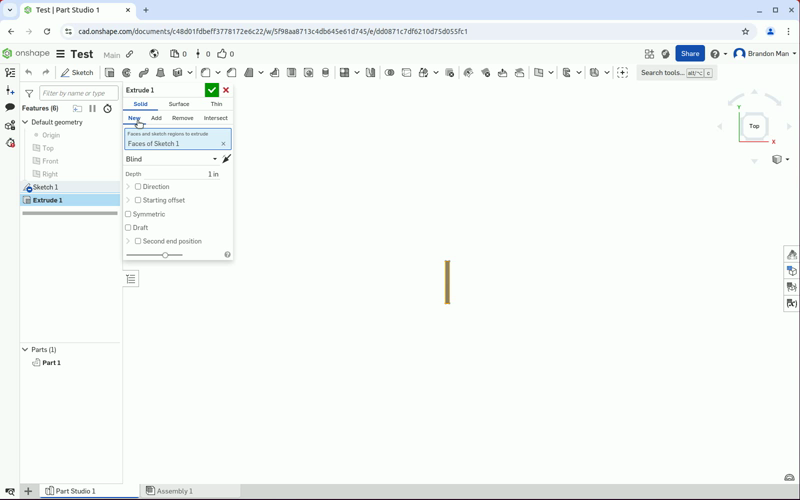
key(tab, 4)
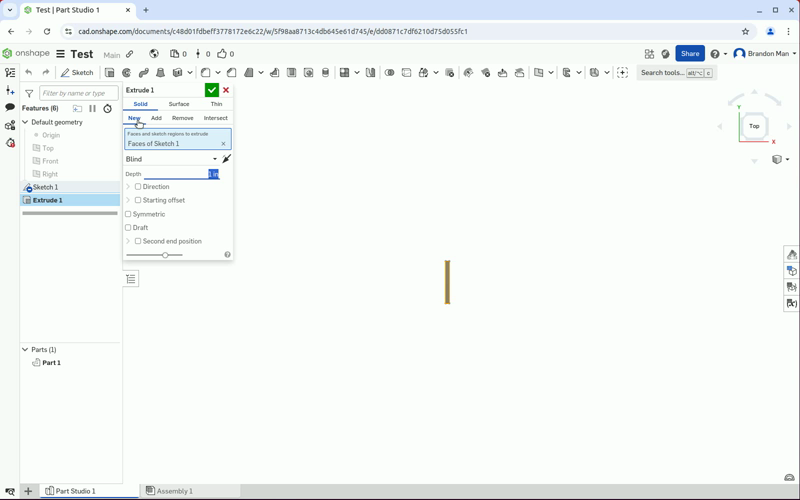
text(23.108)
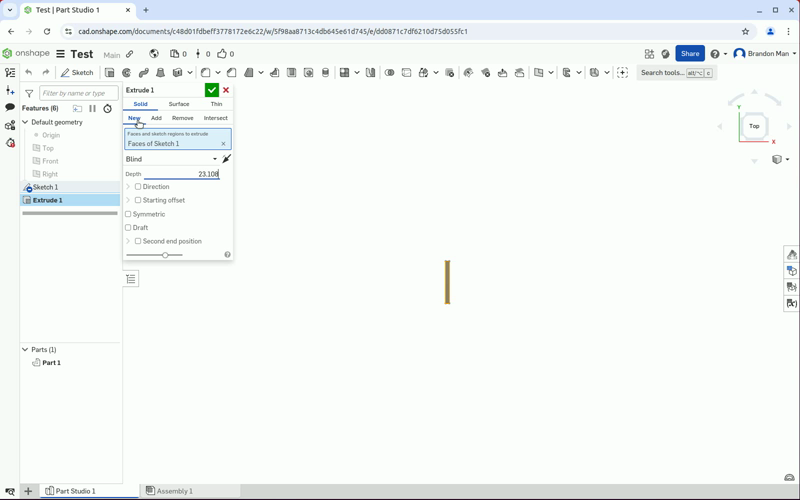
key(enter)
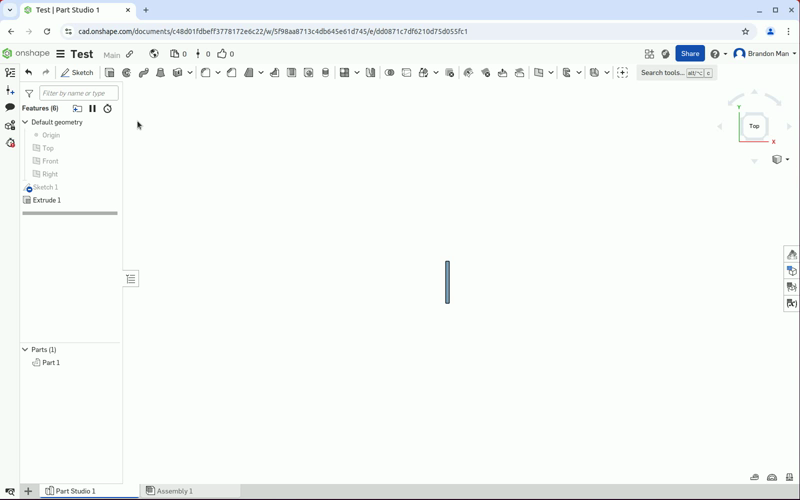
key(shift+h)
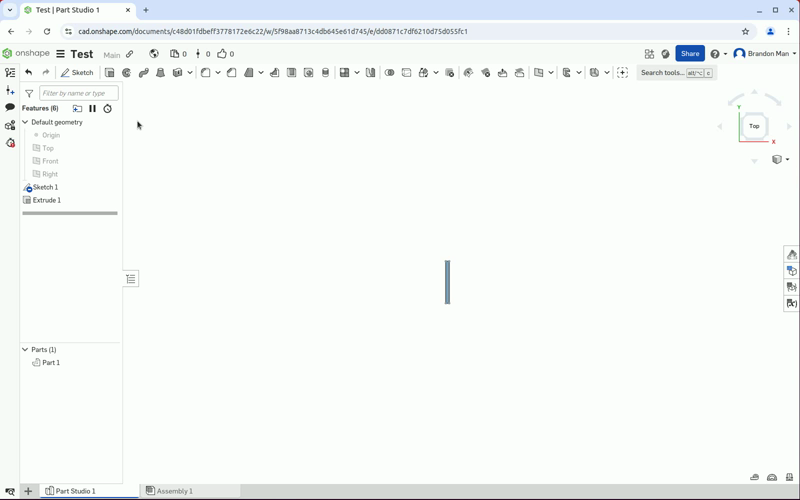
key(shift+h)
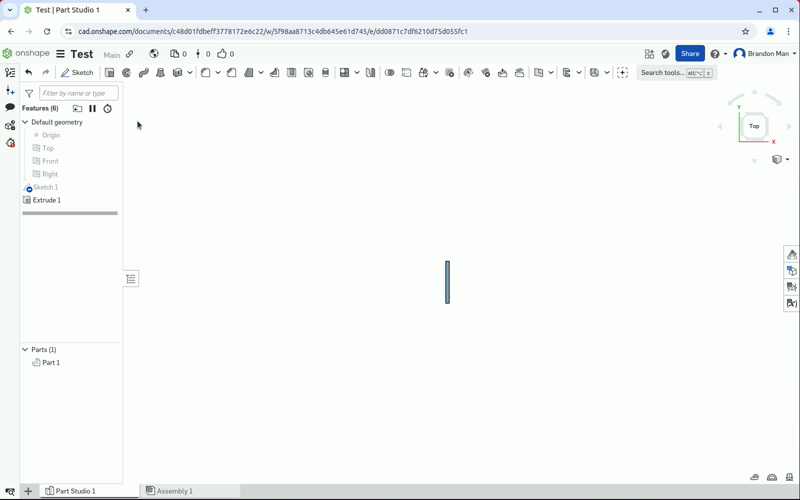
mouse_move(73, 189)
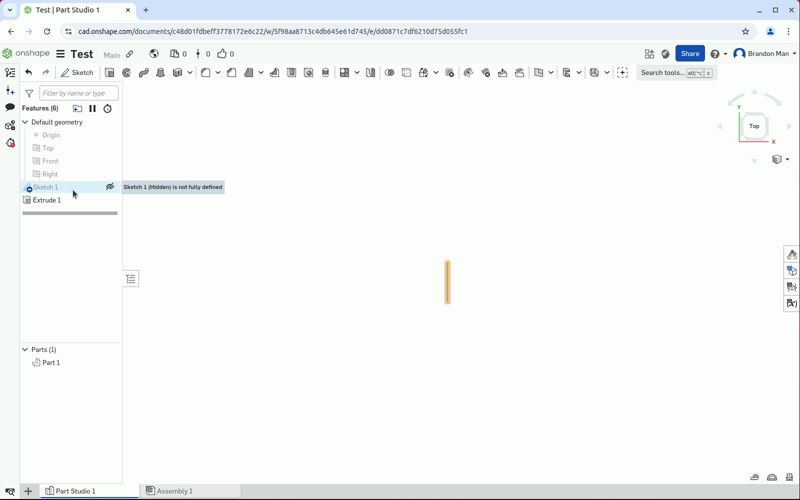
click(73, 189)
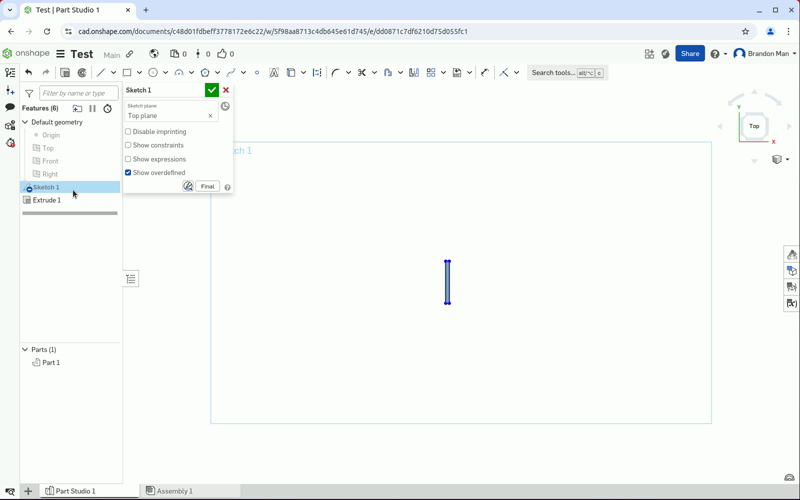
mouse_move(229, 92)
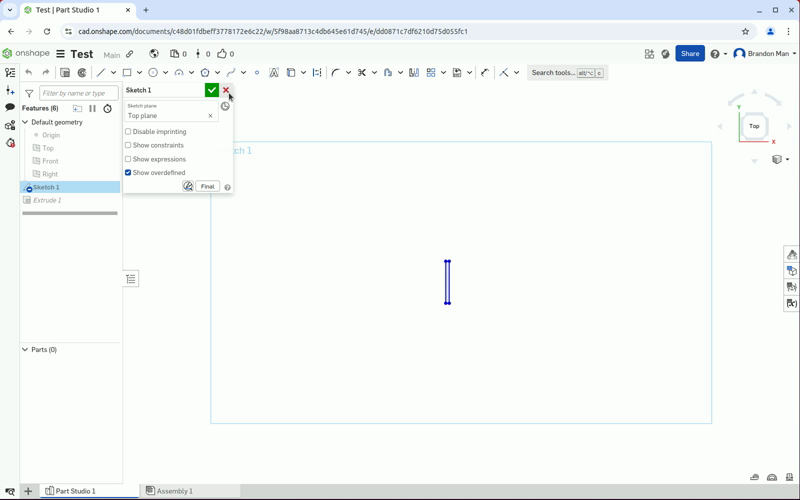
click(229, 92)
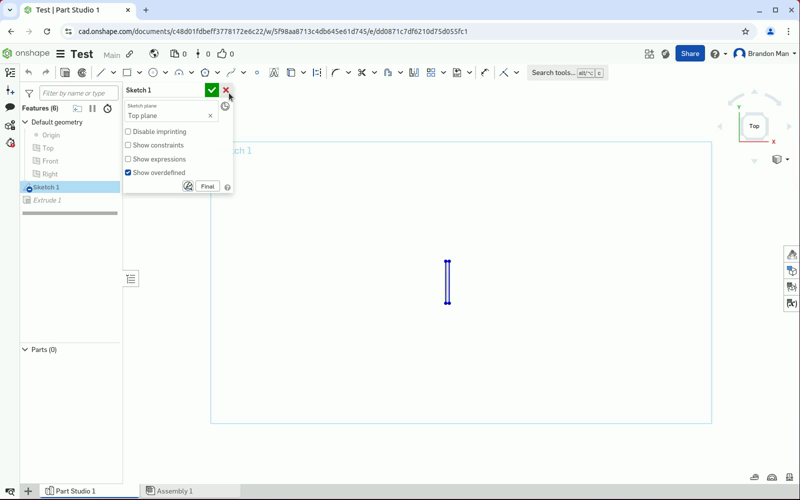
key(shift+s)
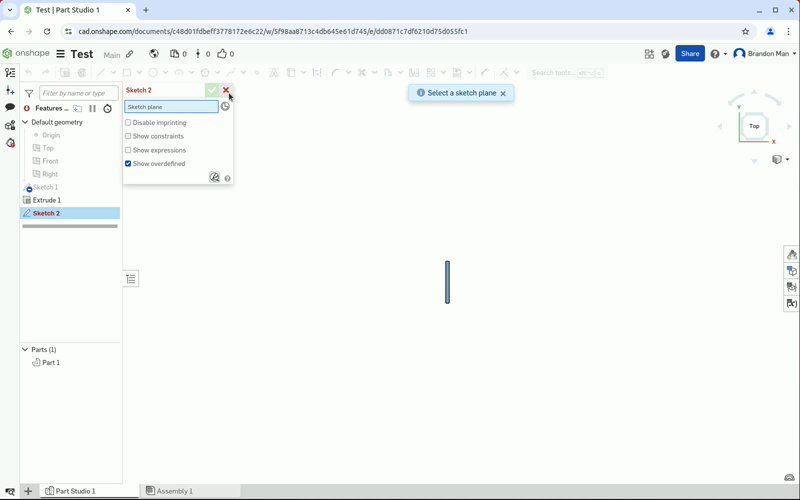
mouse_move(73, 150)
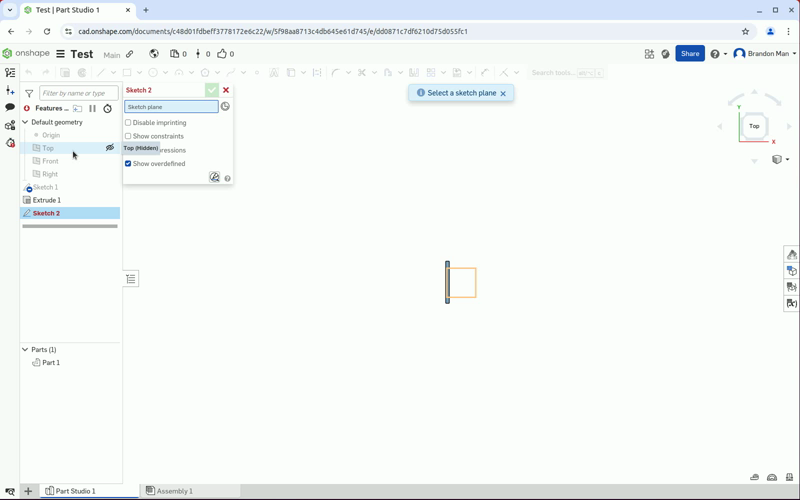
click(73, 150)
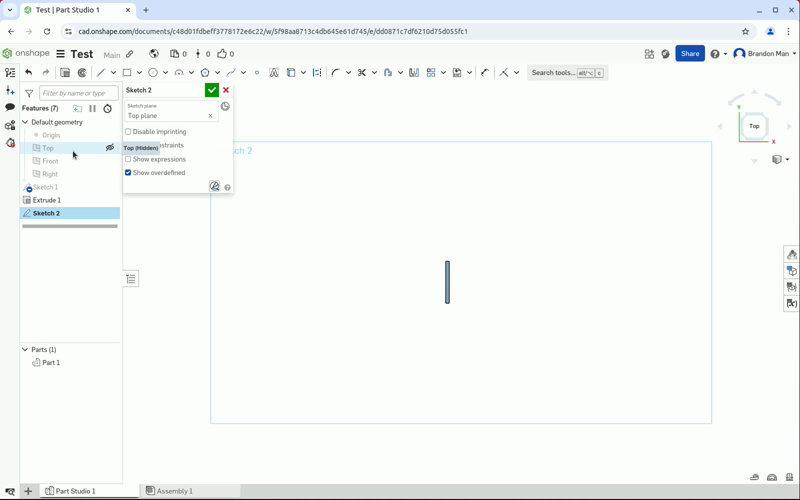
mouse_move(73, 352)
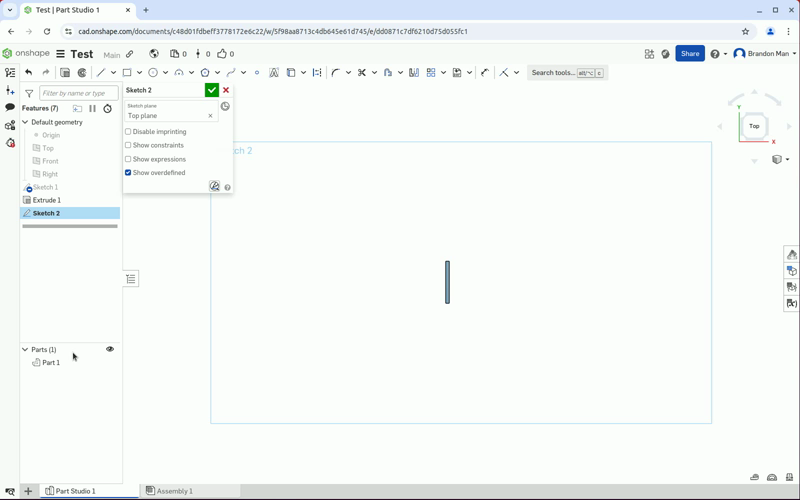
key(y)
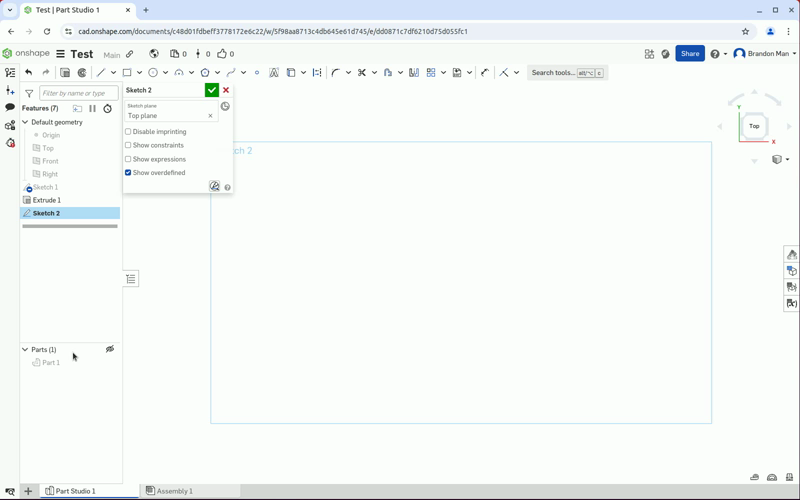
key(l)
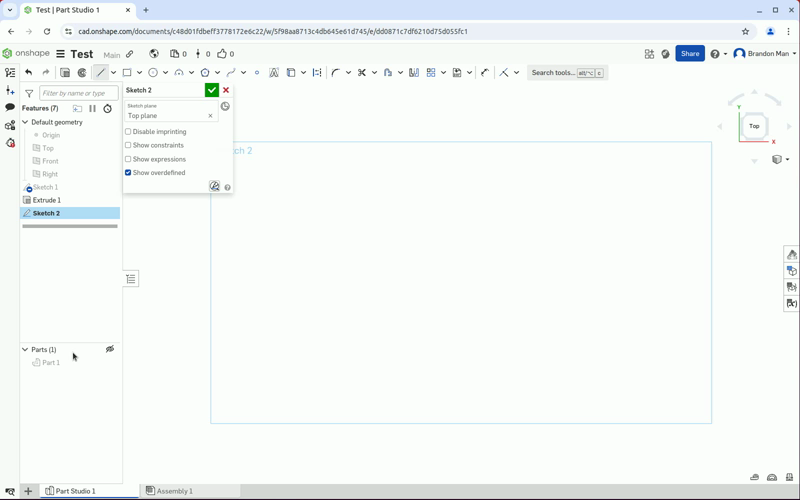
key_down(shift)
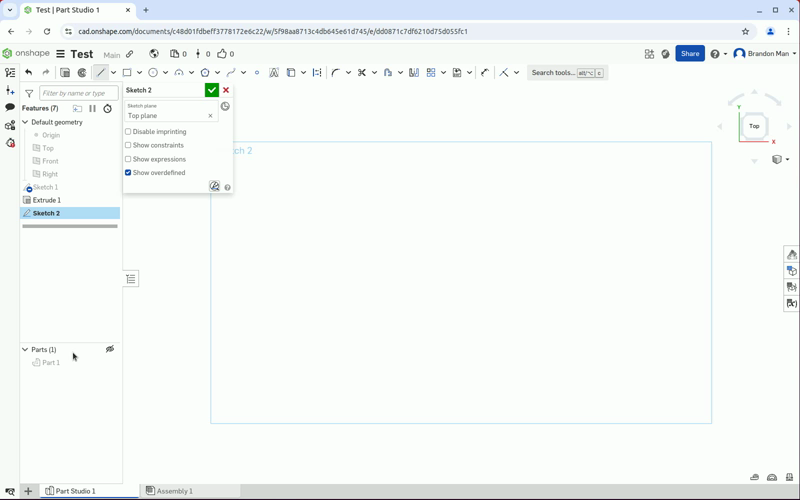
mouse_move(459, 287)
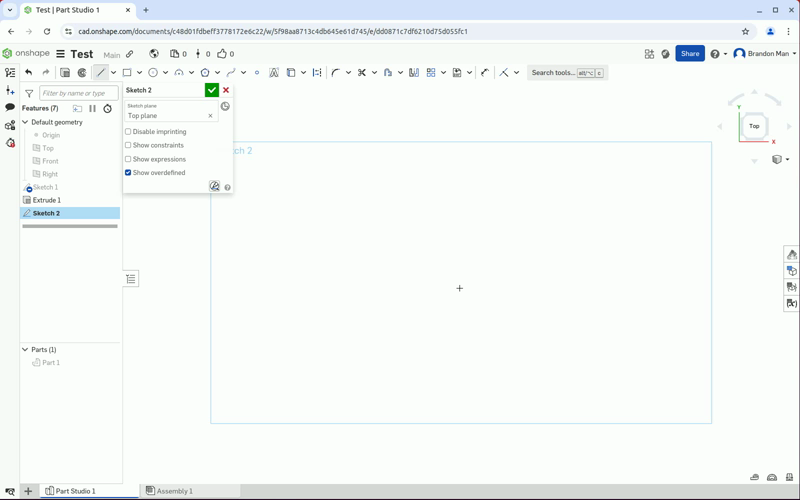
click(459, 287)
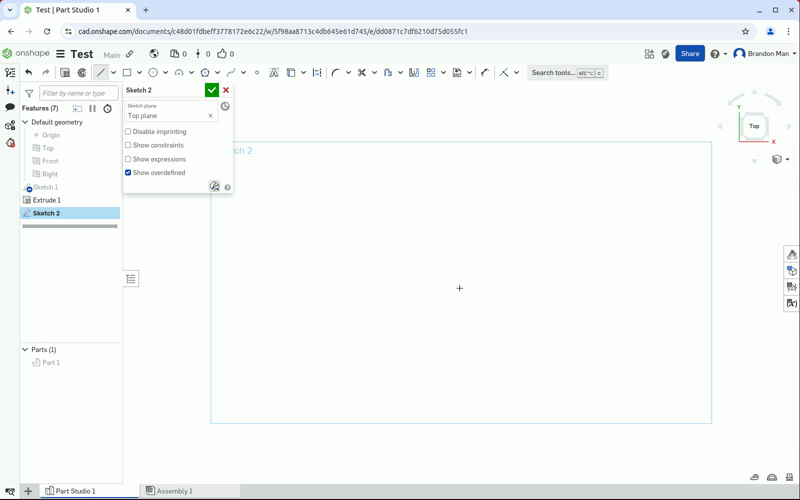
key_up(shift)
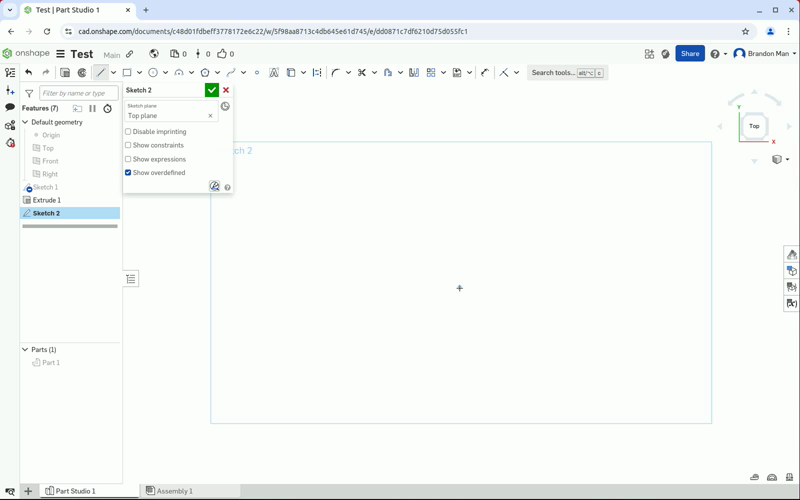
key_down(shift)
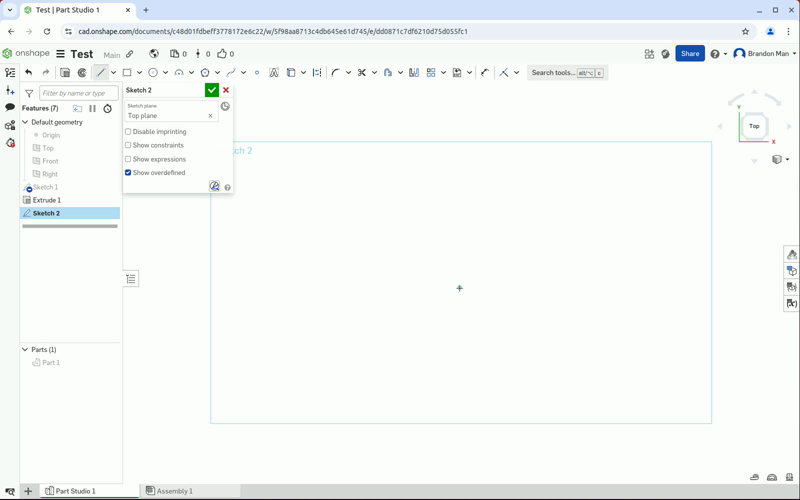
mouse_move(489, 287)
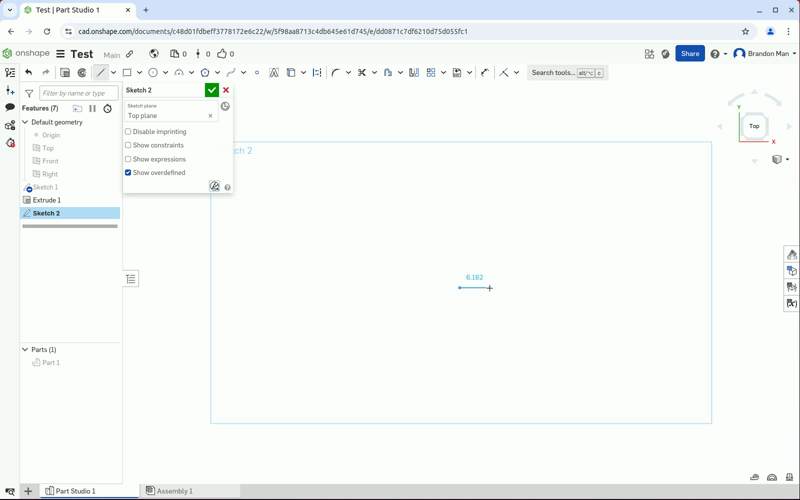
mouse_move(461, 287)
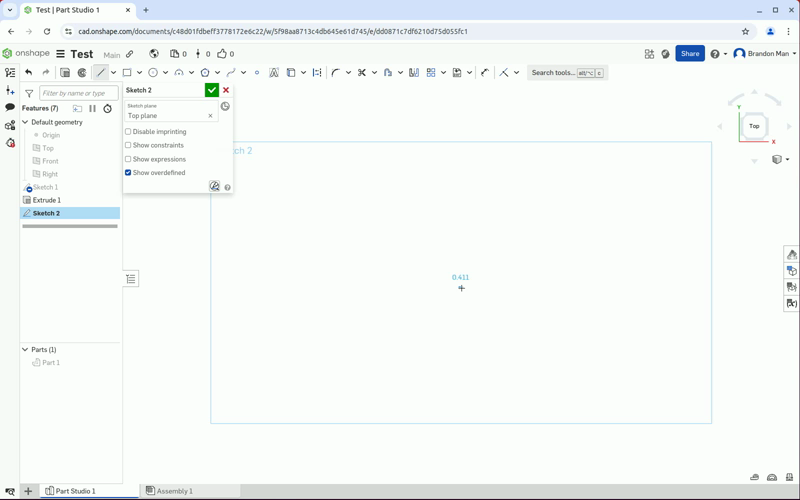
scroll(6)
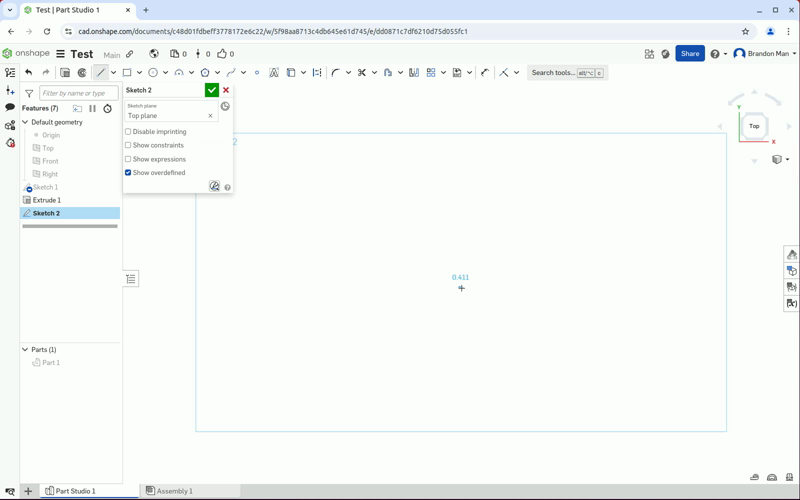
scroll(6)
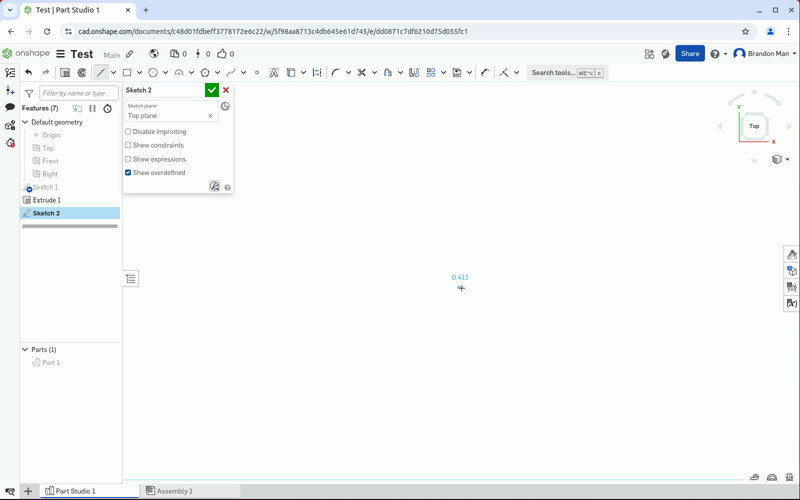
scroll(6)
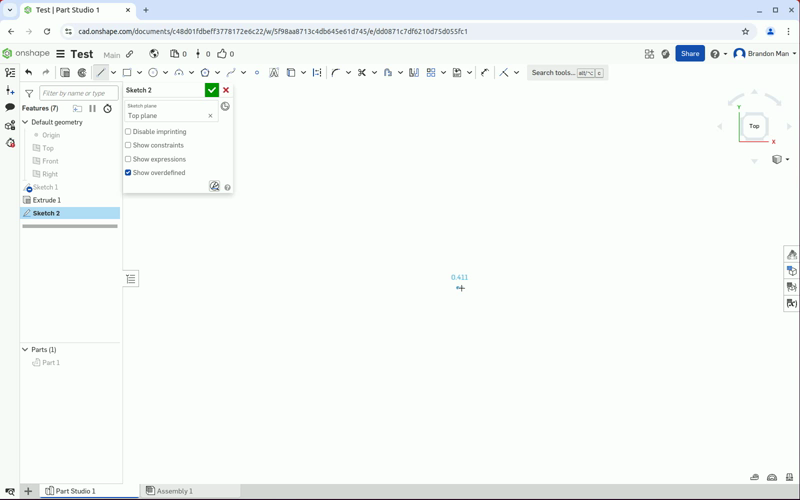
scroll(6)
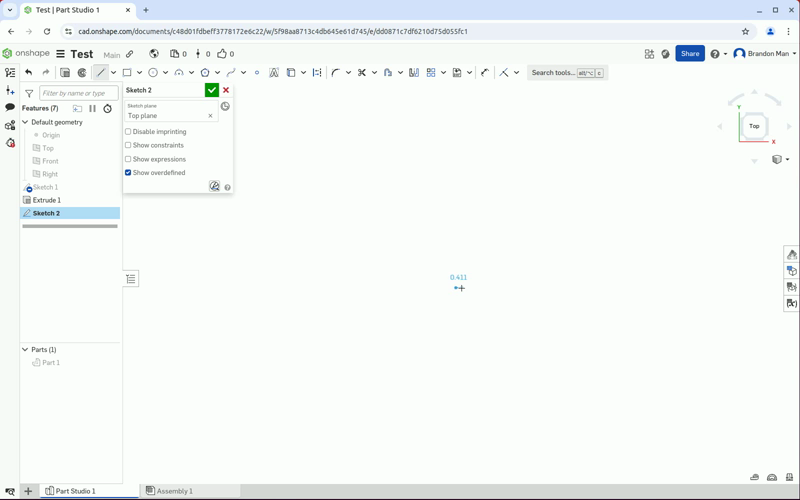
scroll(6)
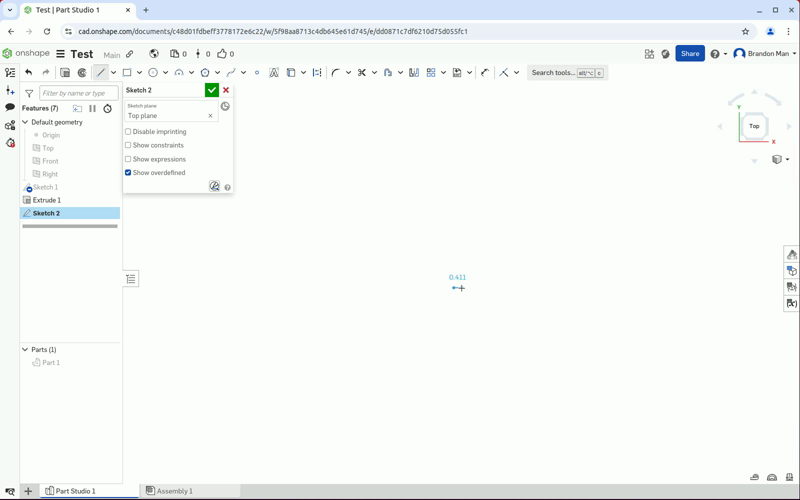
scroll(6)
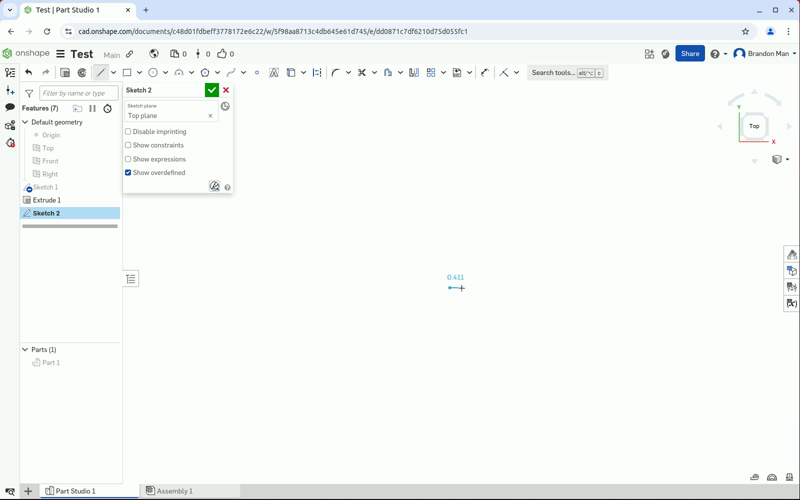
scroll(6)
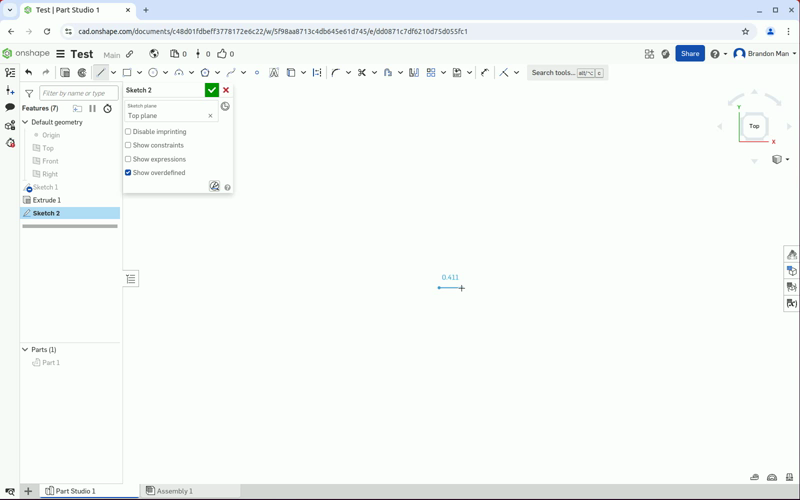
click(461, 287)
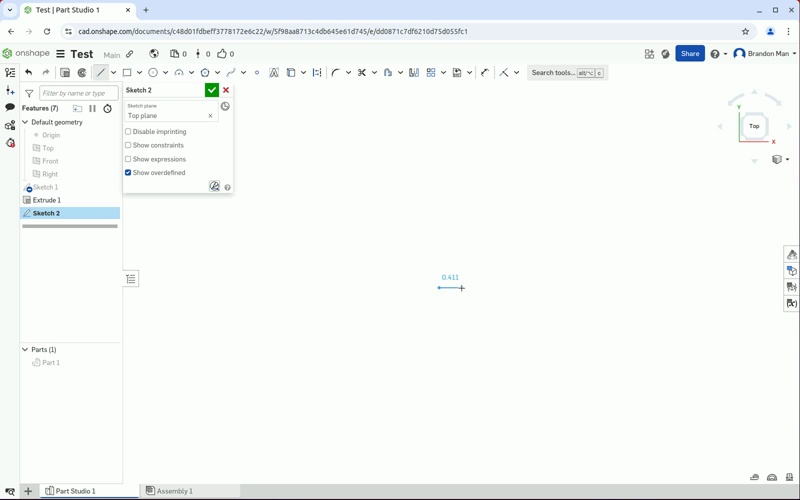
scroll(-6)
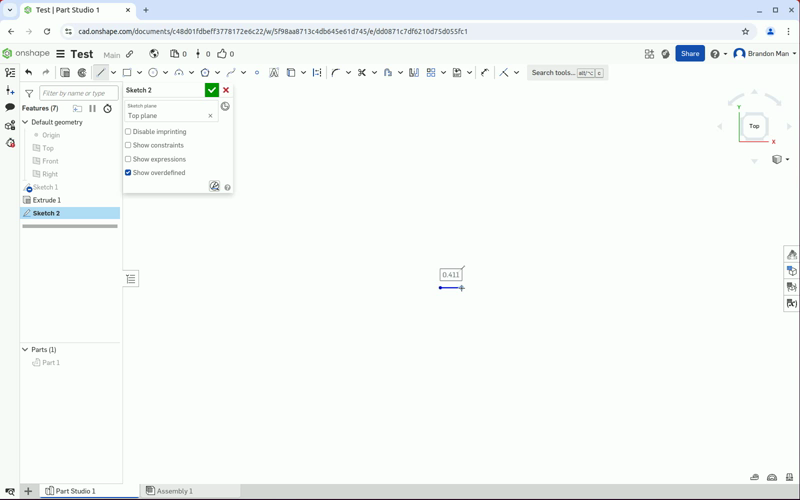
scroll(-6)
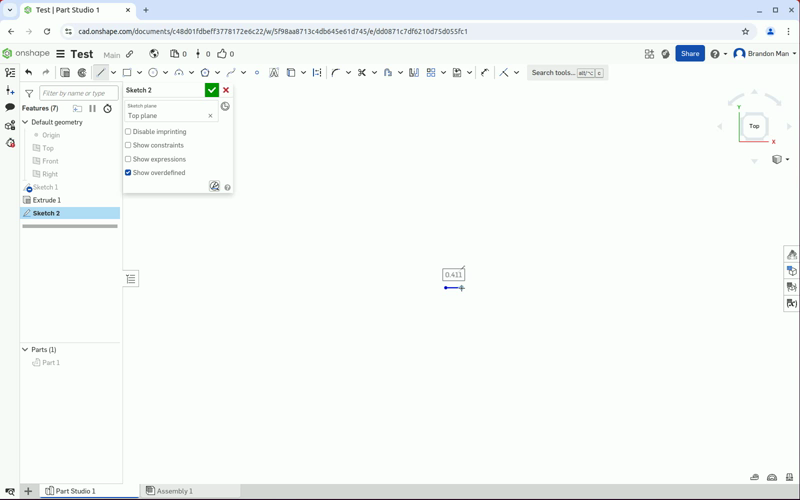
scroll(-6)
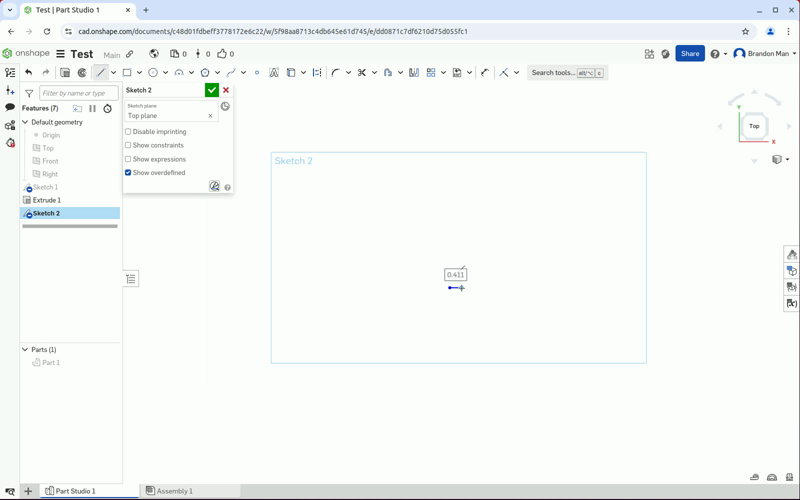
scroll(-6)
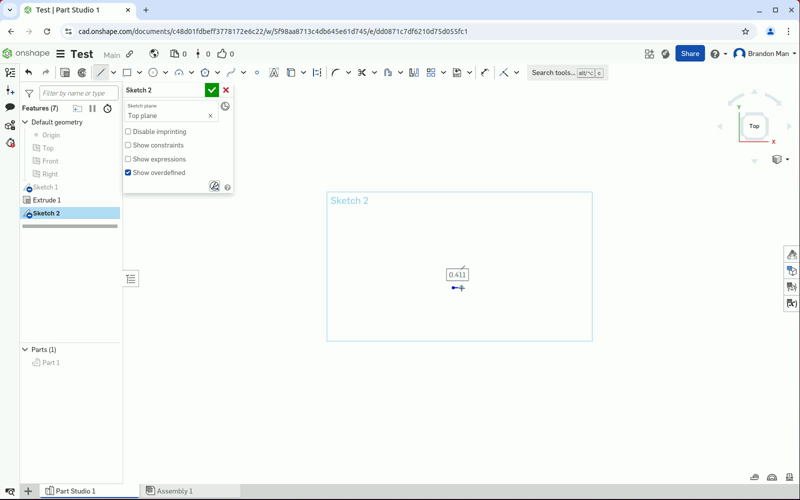
scroll(-6)
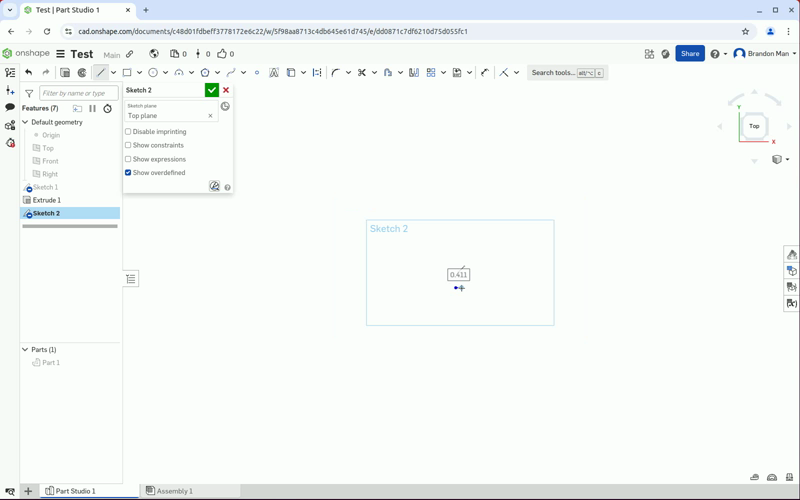
scroll(-6)
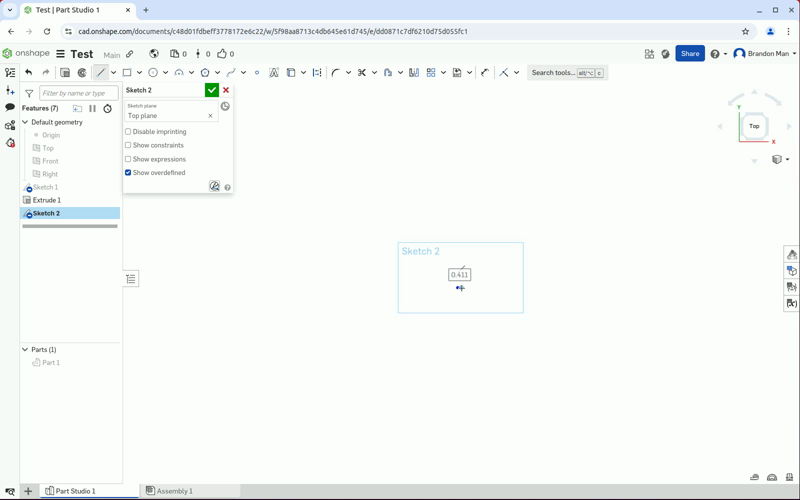
scroll(-6)
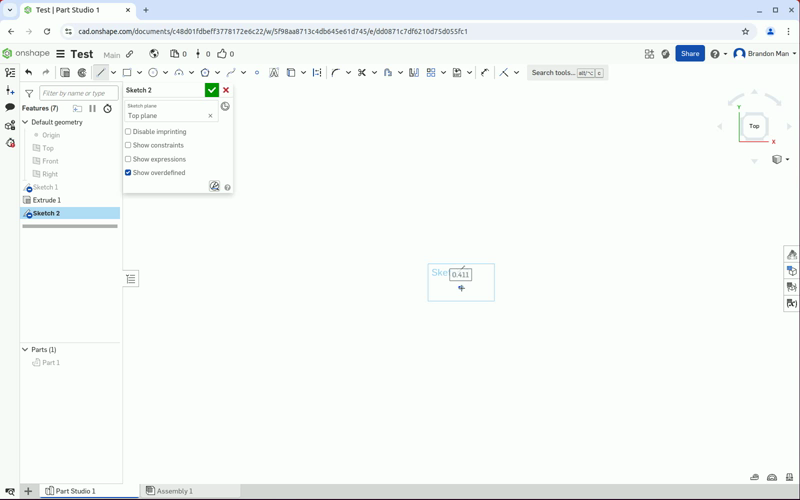
key_up(shift)
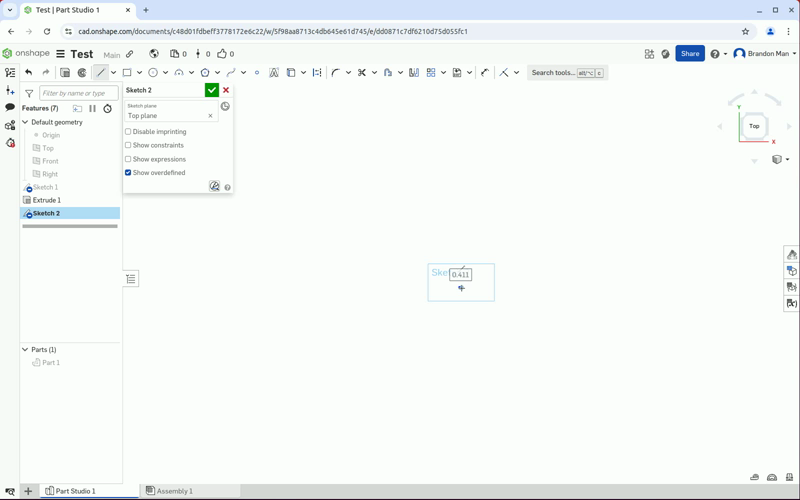
key_down(shift)
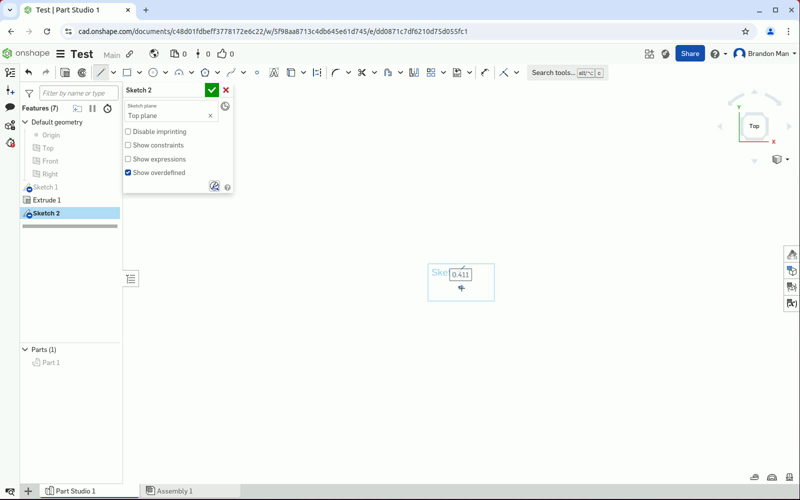
mouse_move(491, 287)
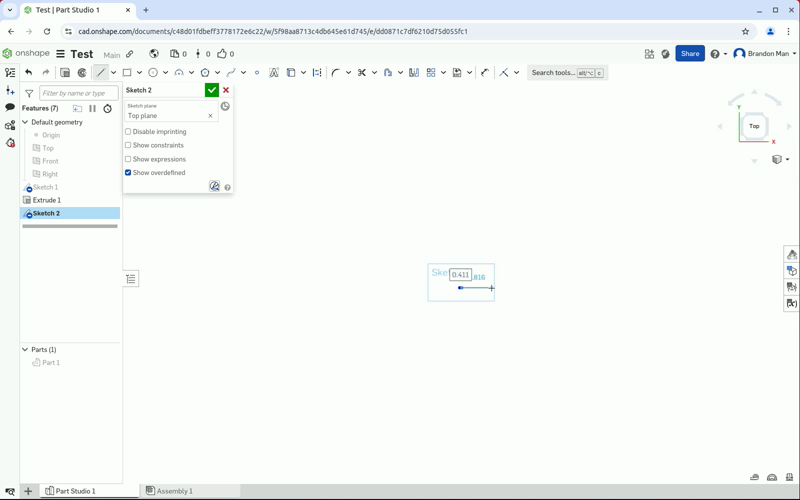
mouse_move(461, 277)
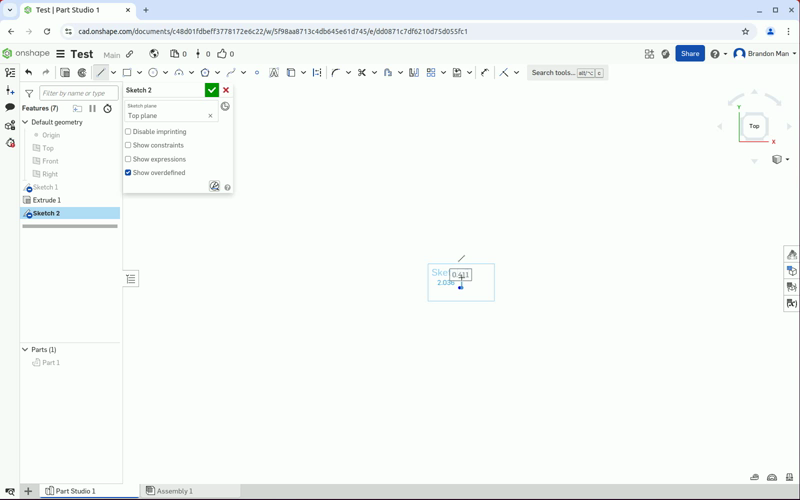
click(461, 277)
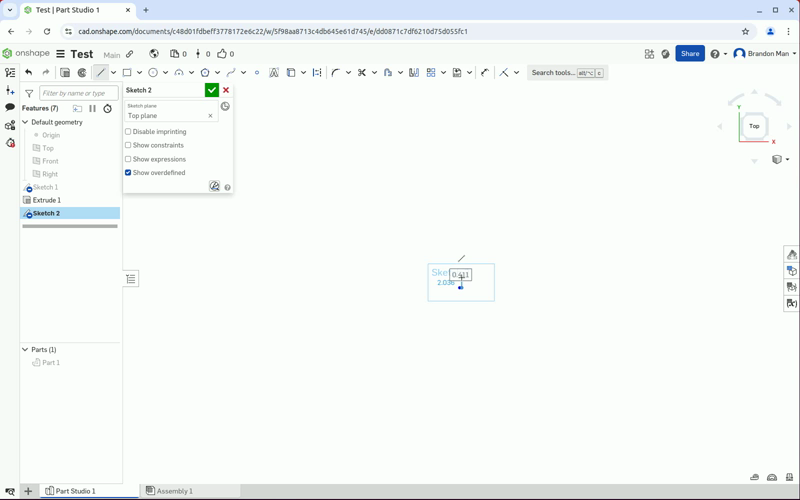
key_up(shift)
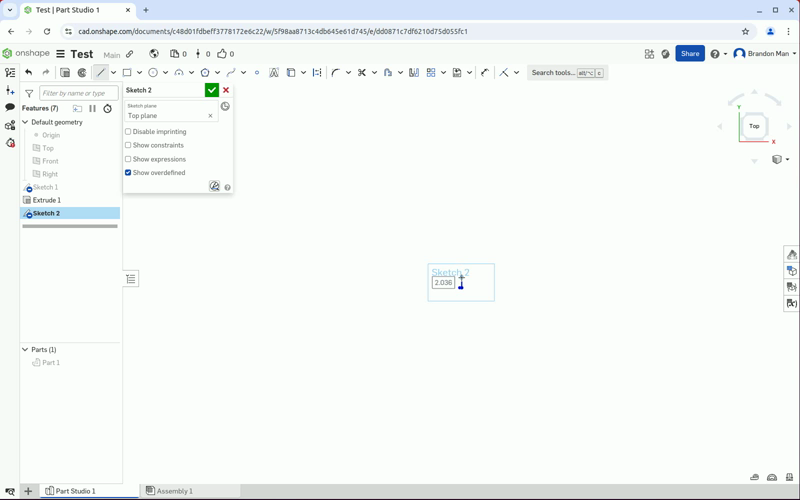
key_down(shift)
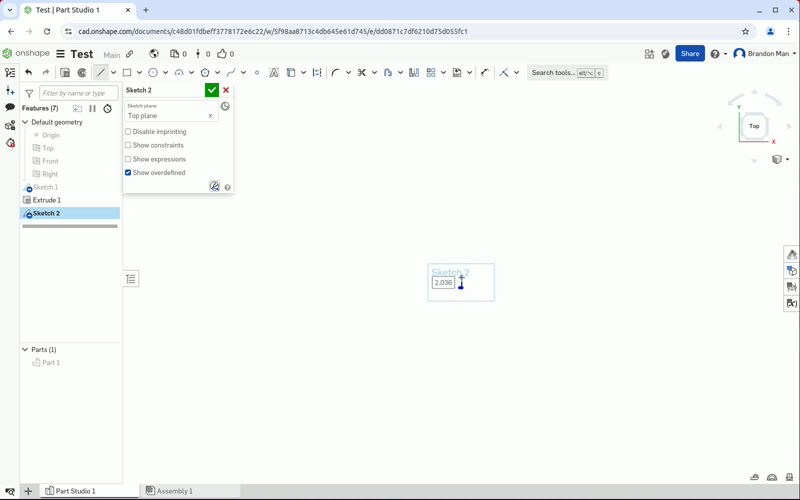
mouse_move(491, 277)
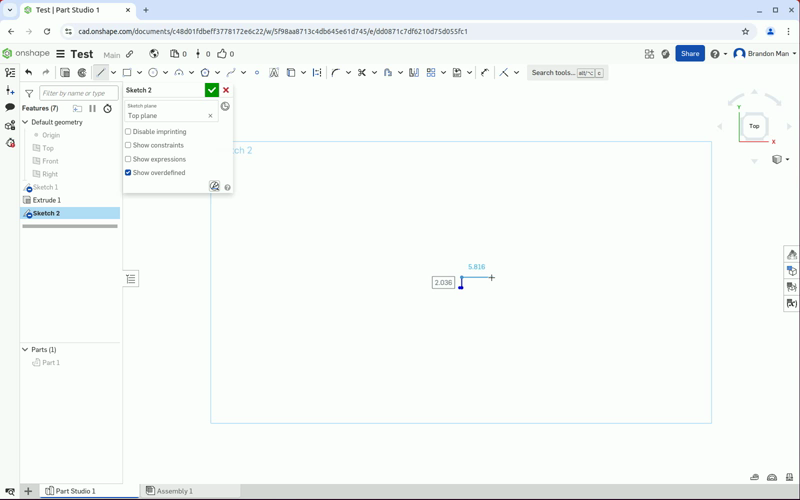
mouse_move(459, 277)
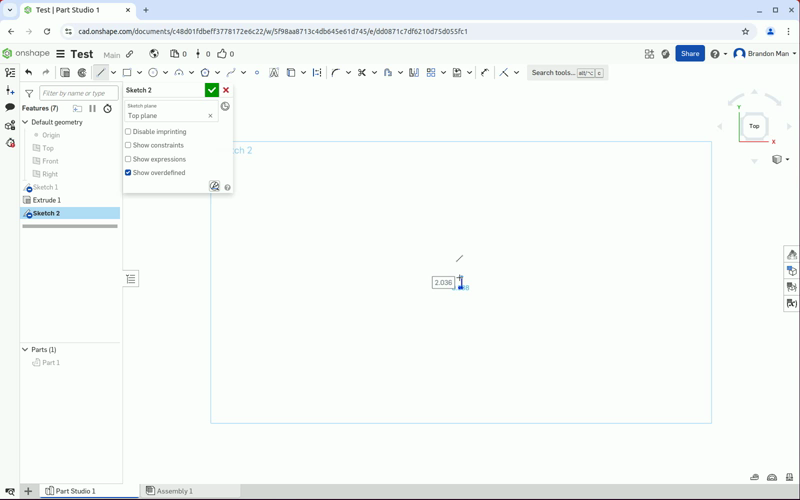
scroll(6)
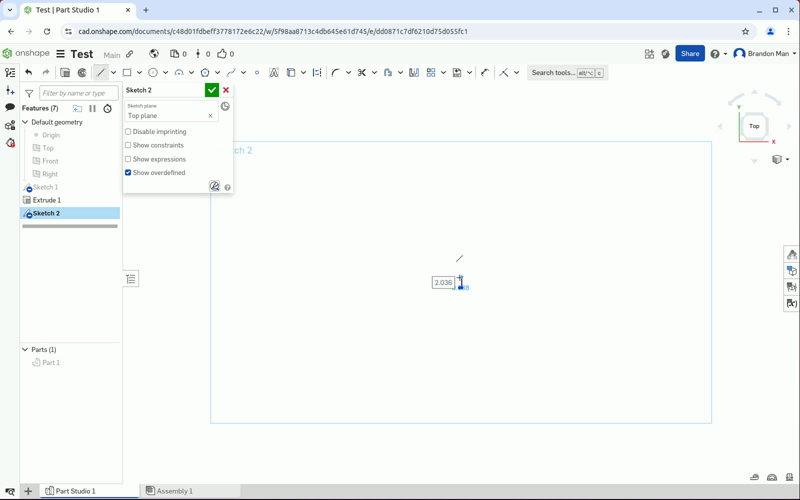
scroll(6)
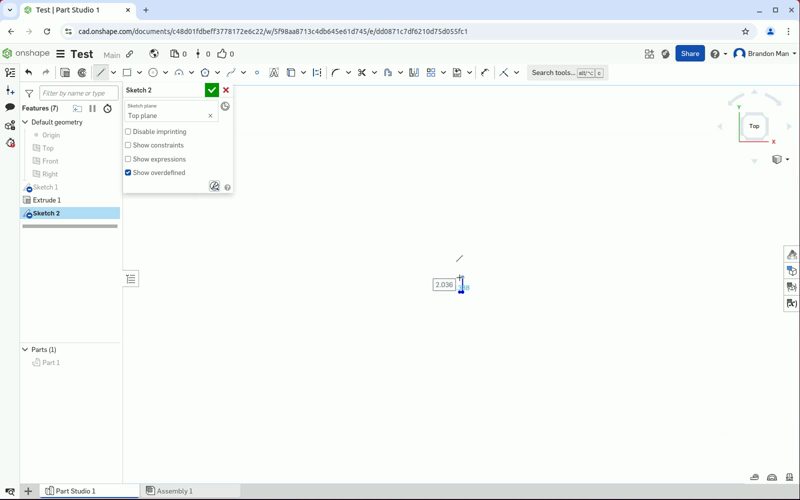
scroll(6)
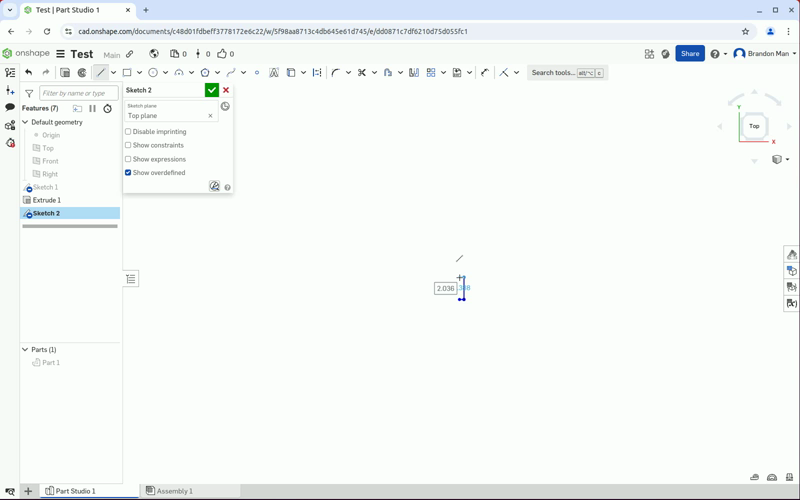
scroll(6)
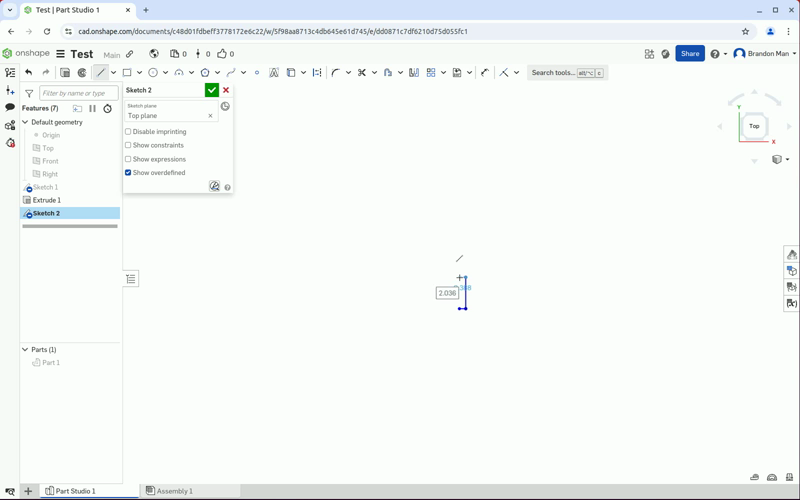
scroll(6)
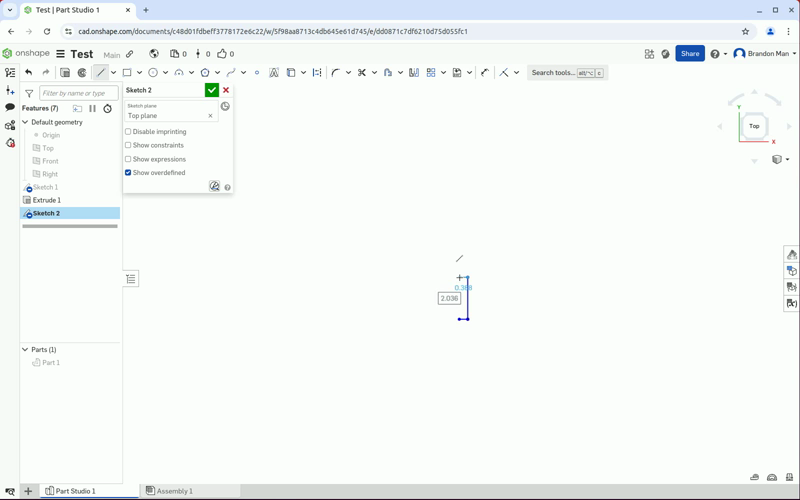
scroll(6)
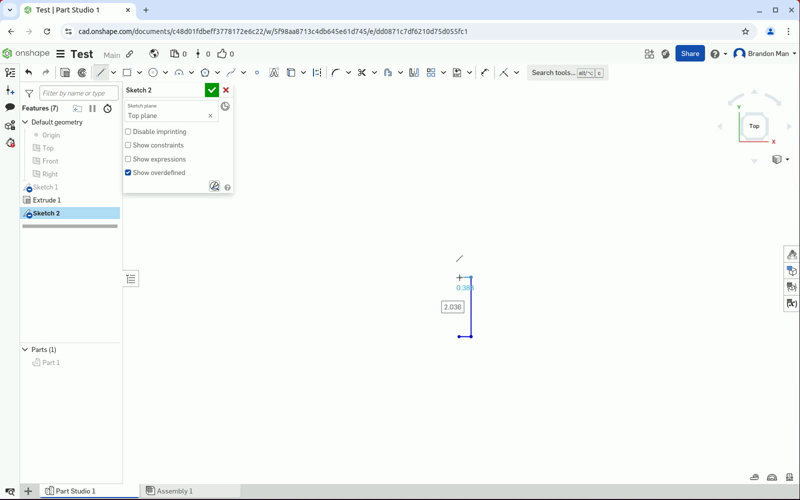
scroll(6)
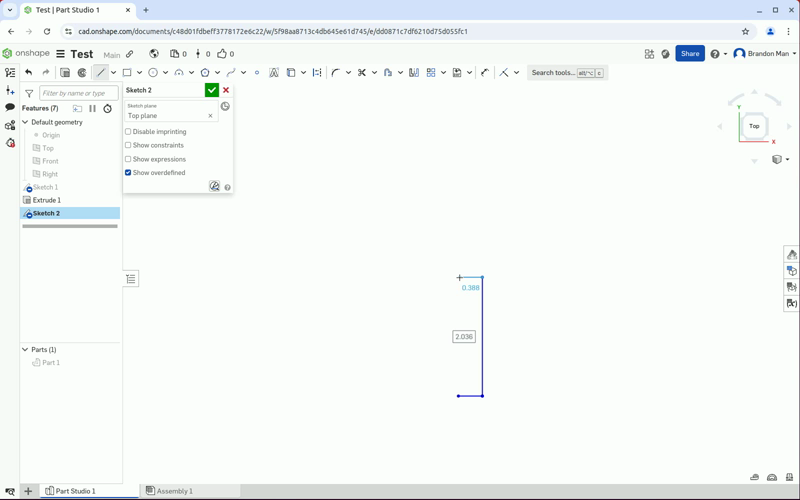
click(459, 277)
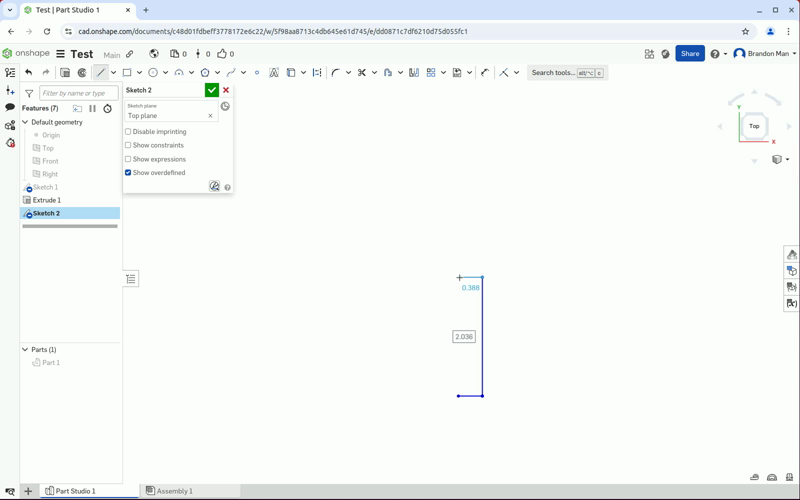
scroll(-6)
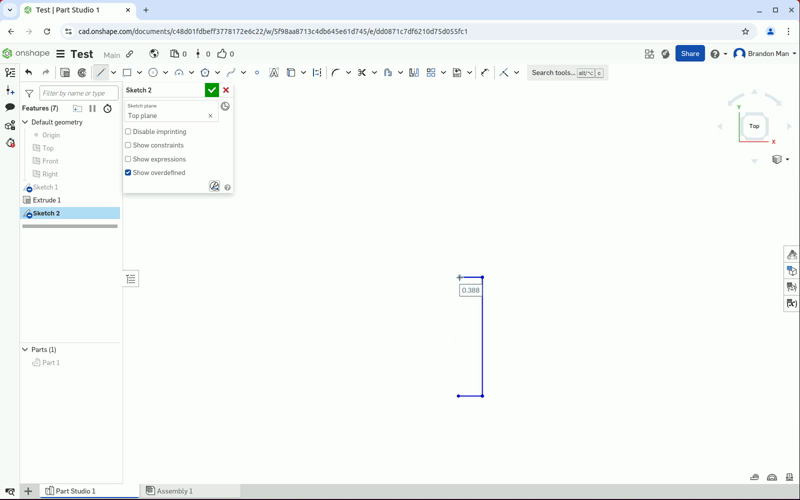
scroll(-6)
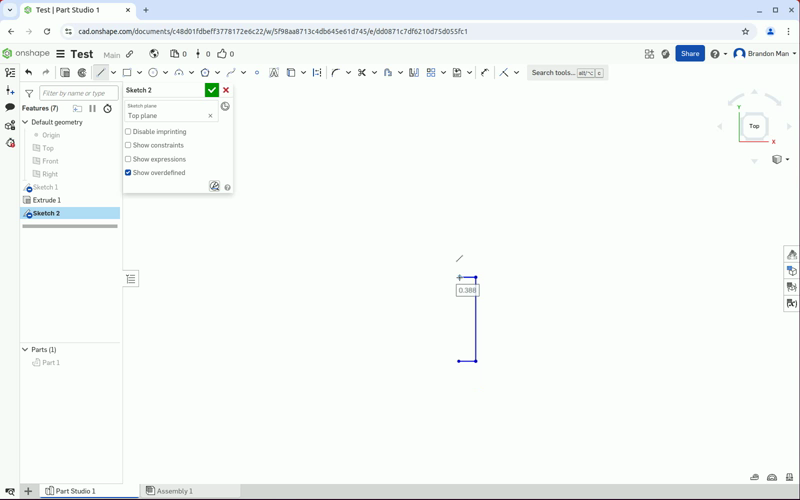
scroll(-6)
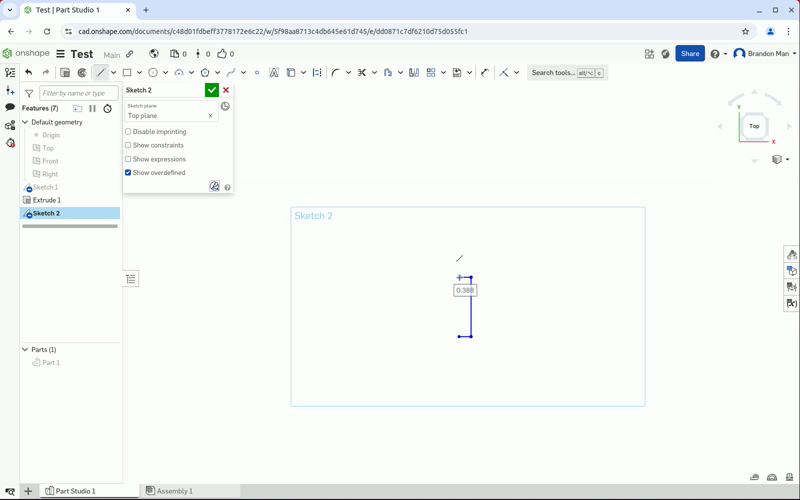
scroll(-6)
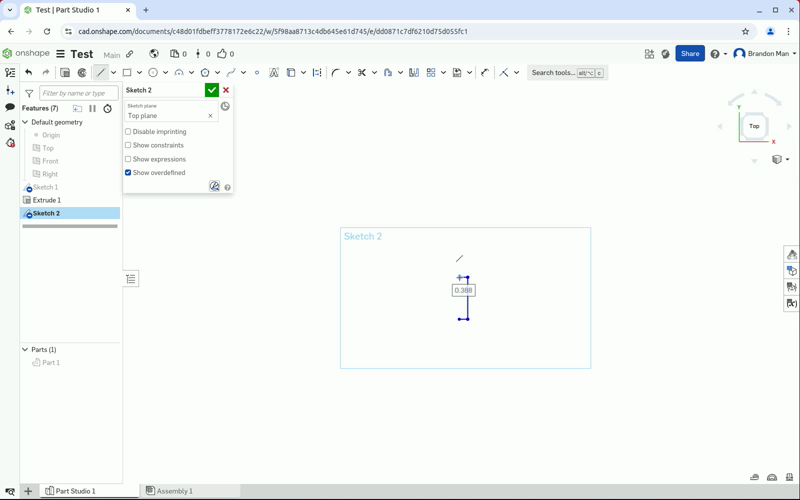
scroll(-6)
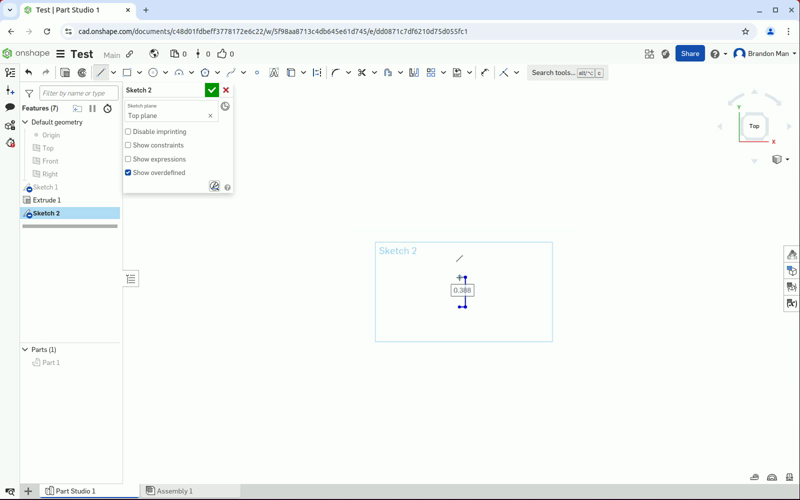
scroll(-6)
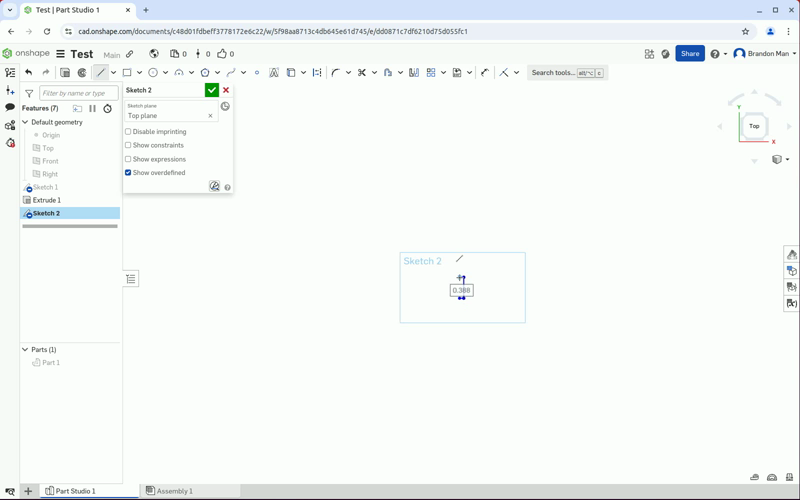
scroll(-6)
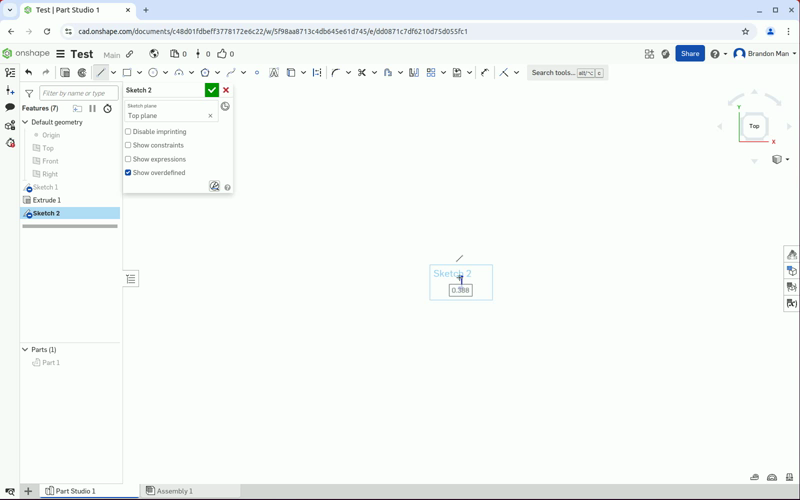
key_up(shift)
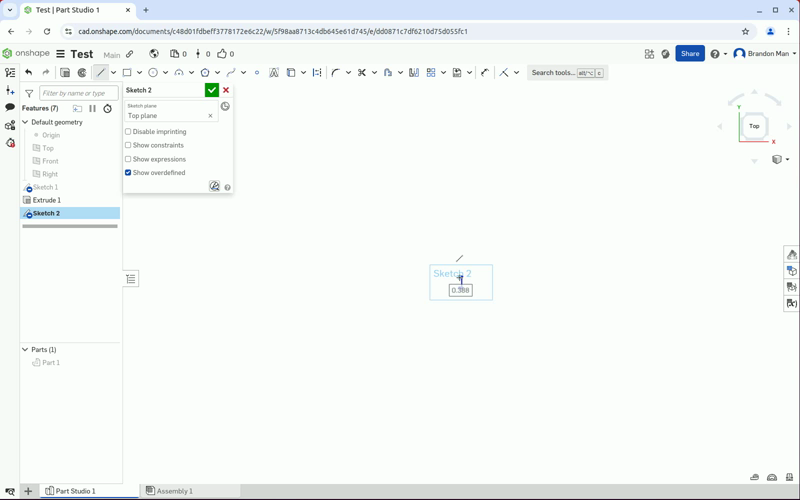
mouse_move(489, 277)
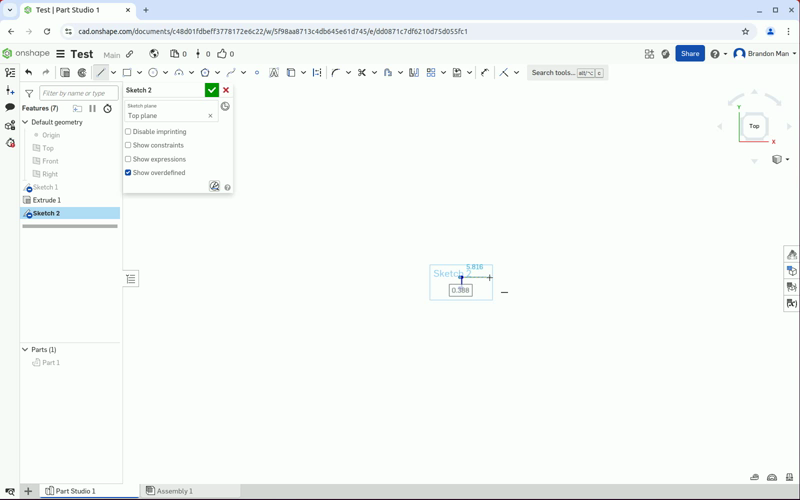
key_down(shift)
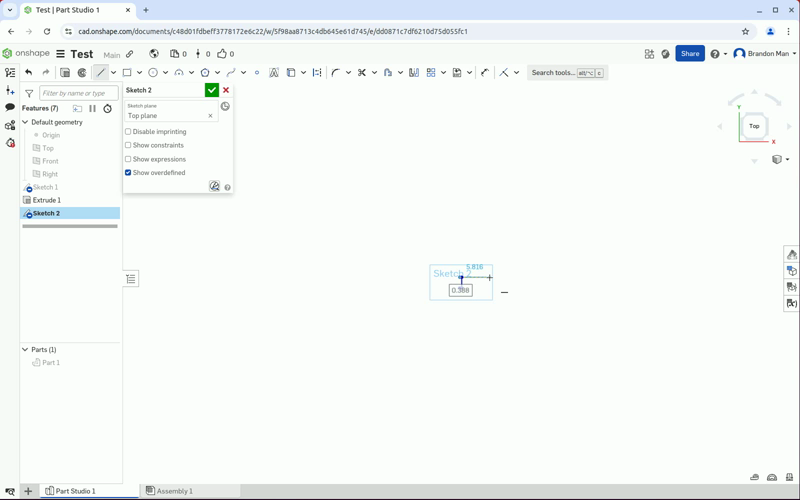
mouse_move(459, 287)
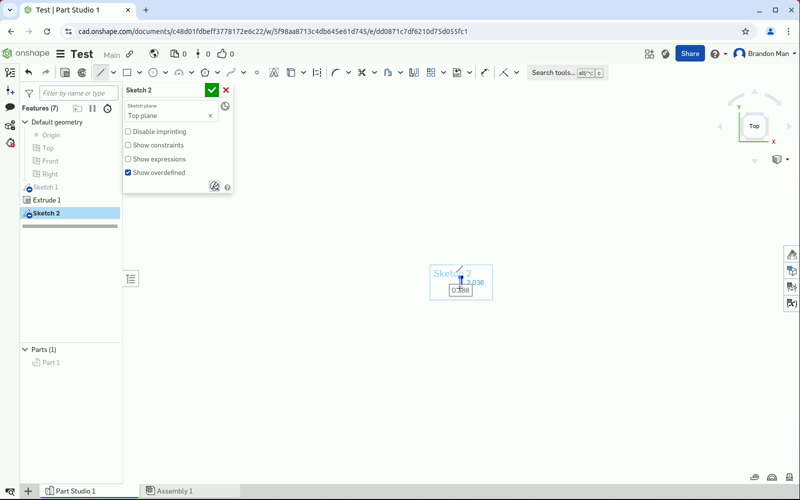
scroll(6)
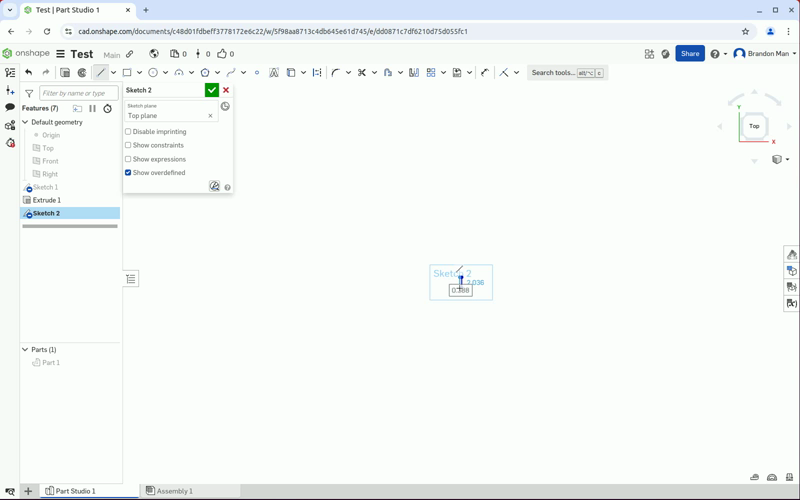
scroll(6)
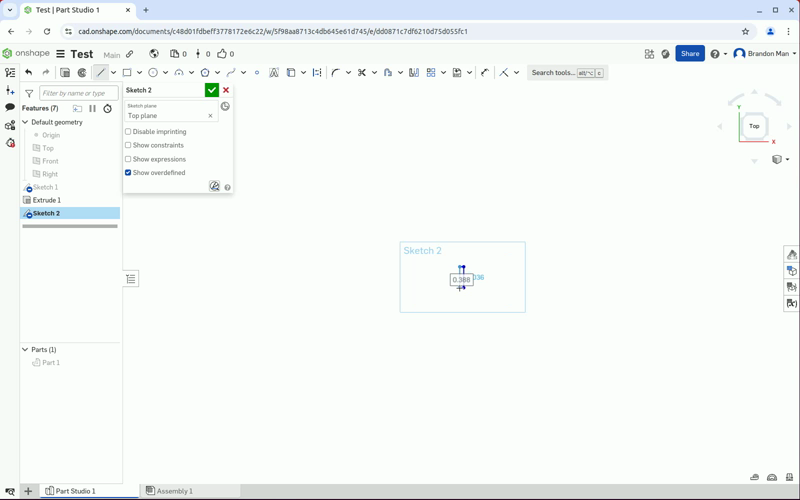
scroll(6)
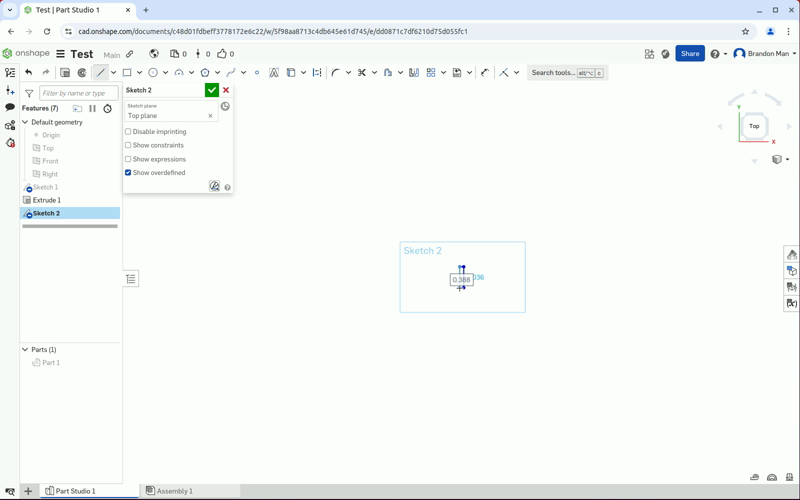
scroll(6)
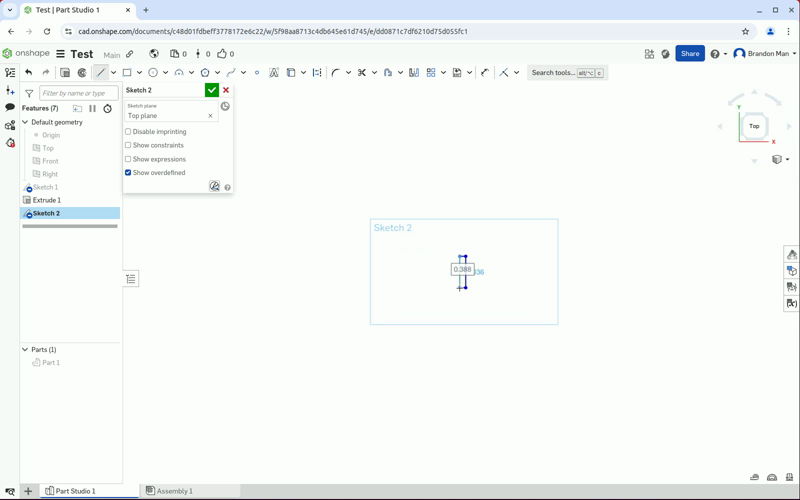
scroll(6)
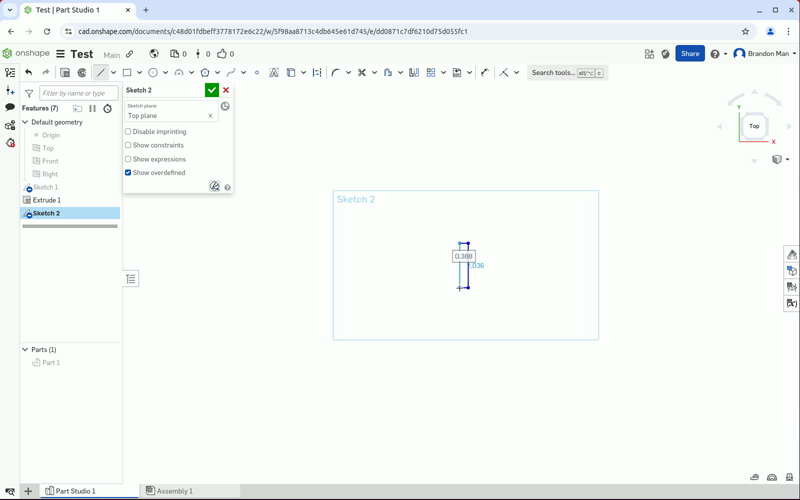
scroll(6)
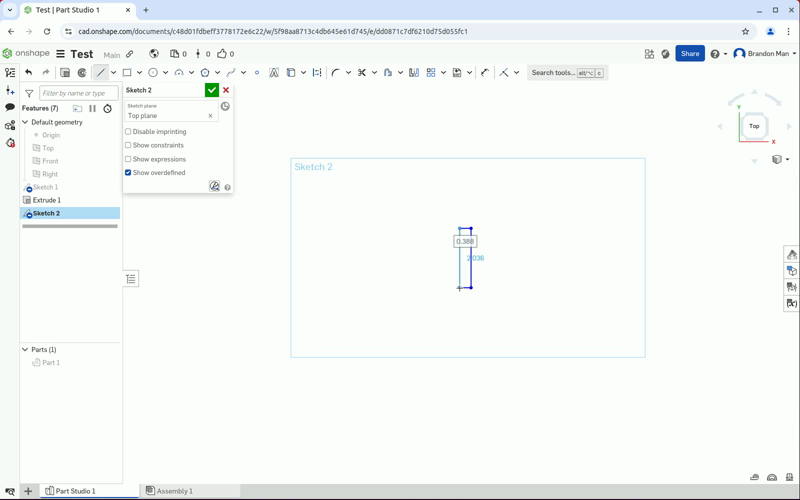
scroll(6)
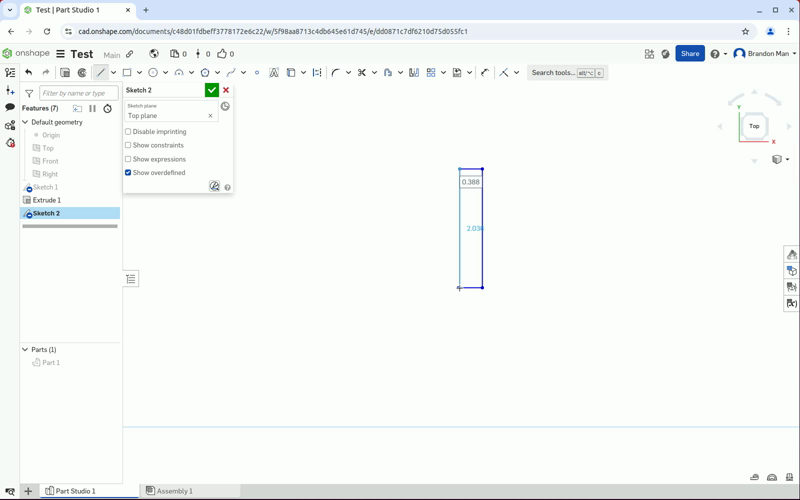
key_up(shift)
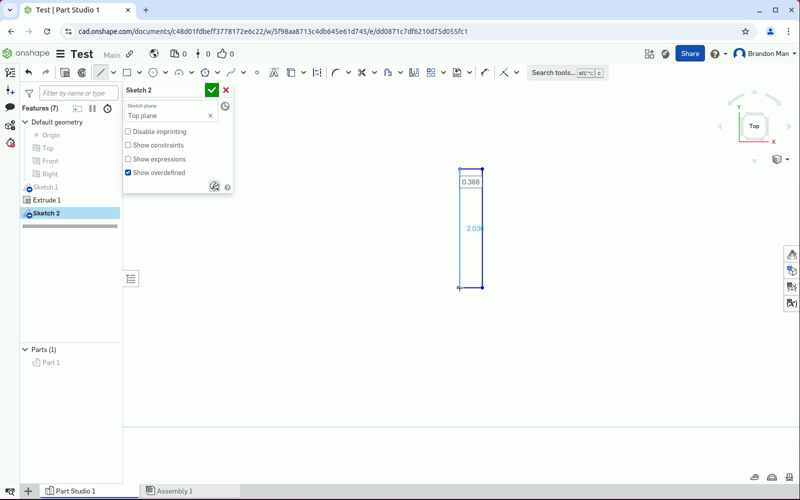
click(459, 287)
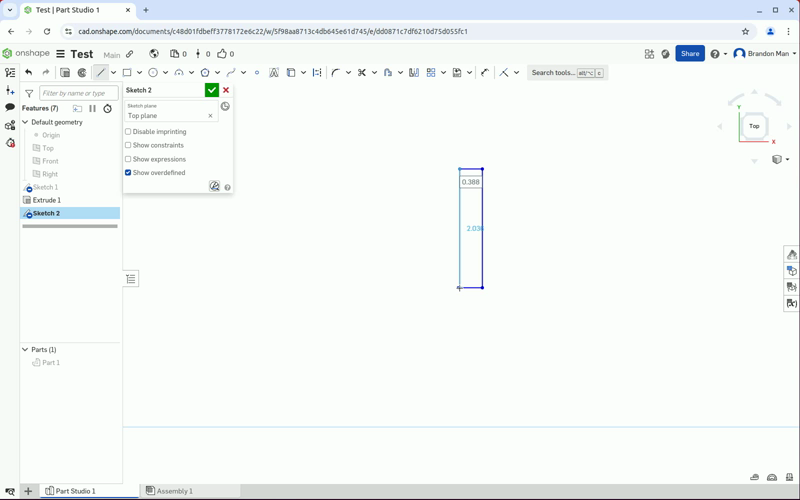
scroll(-6)
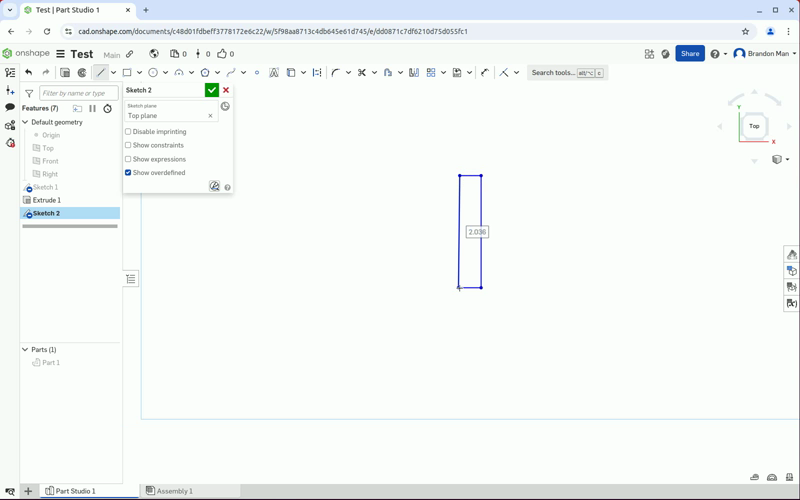
scroll(-6)
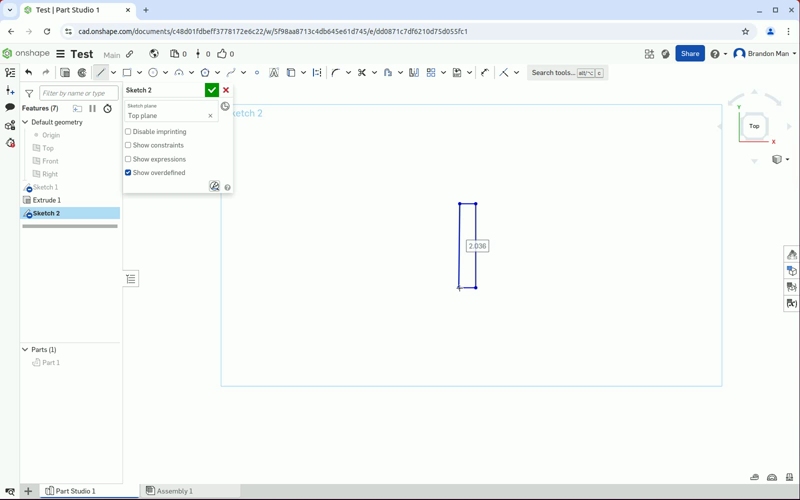
scroll(-6)
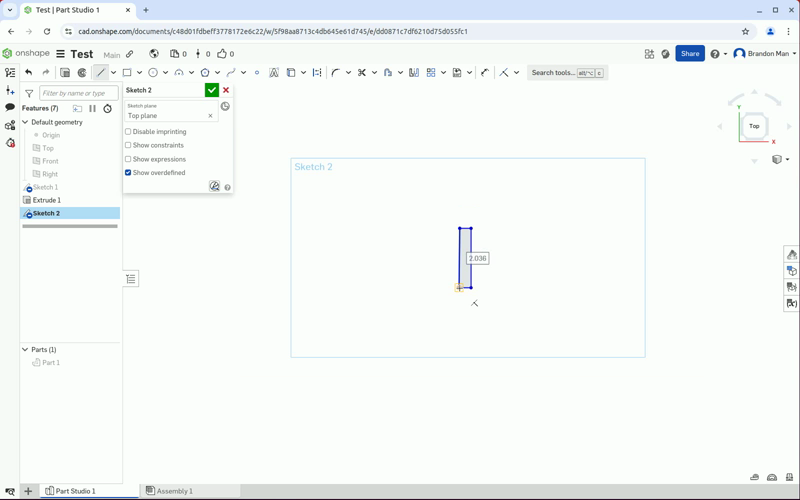
scroll(-6)
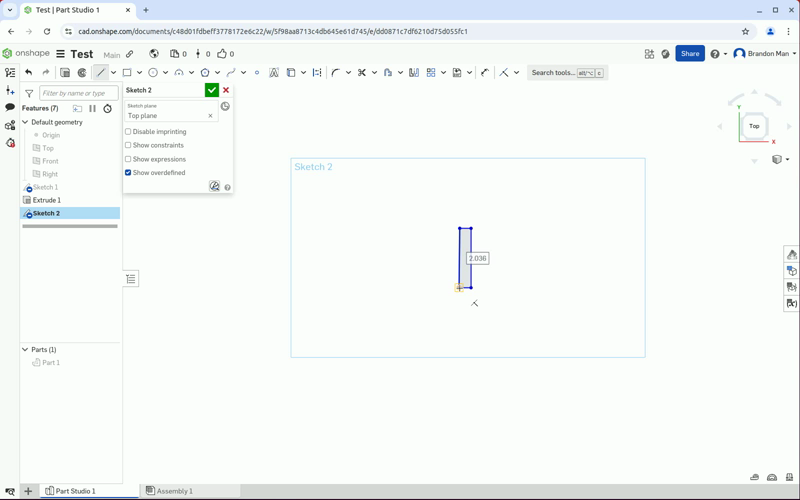
scroll(-6)
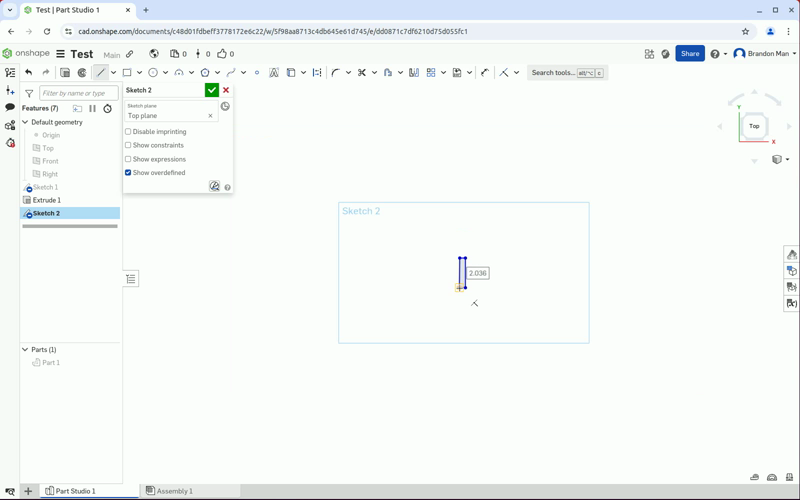
scroll(-6)
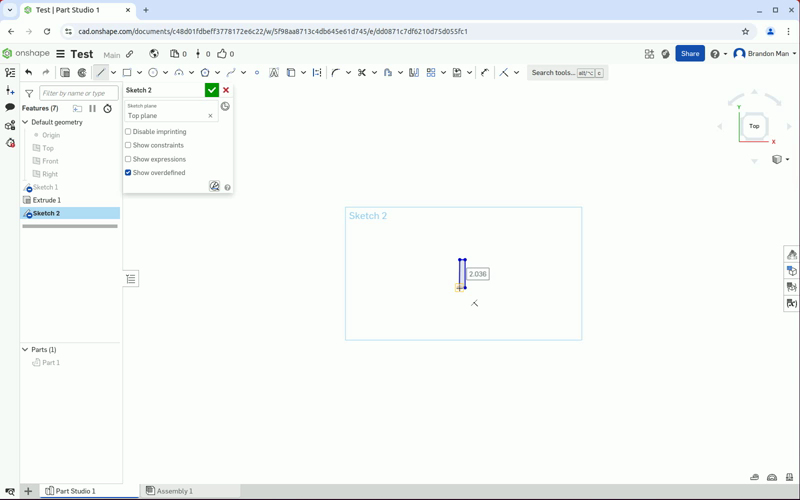
scroll(-6)
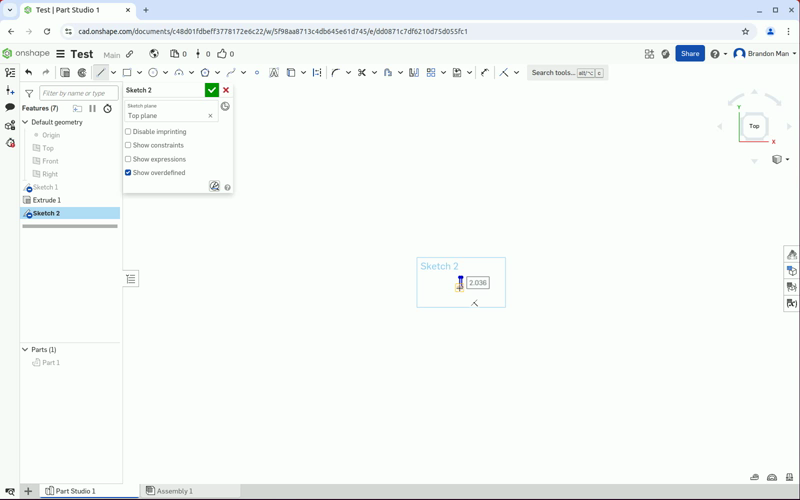
key(esc)
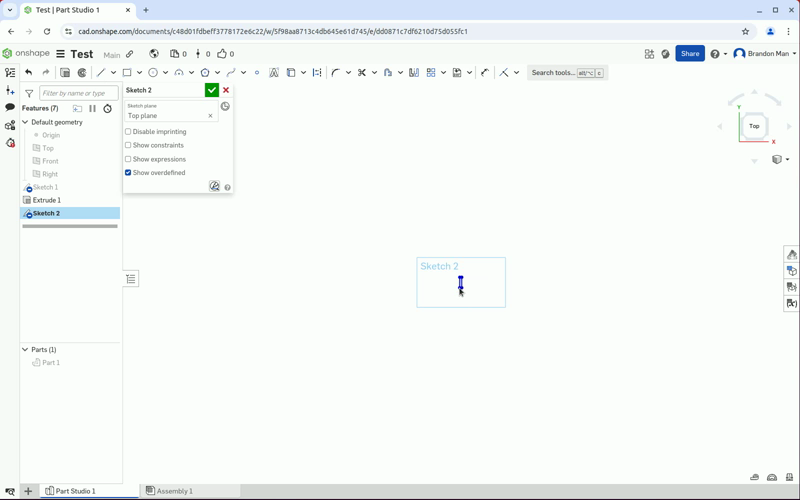
mouse_move(459, 277)
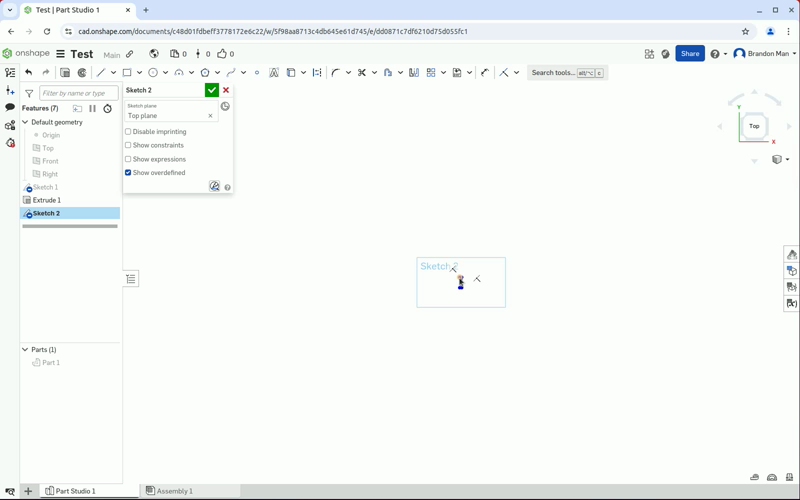
scroll(6)
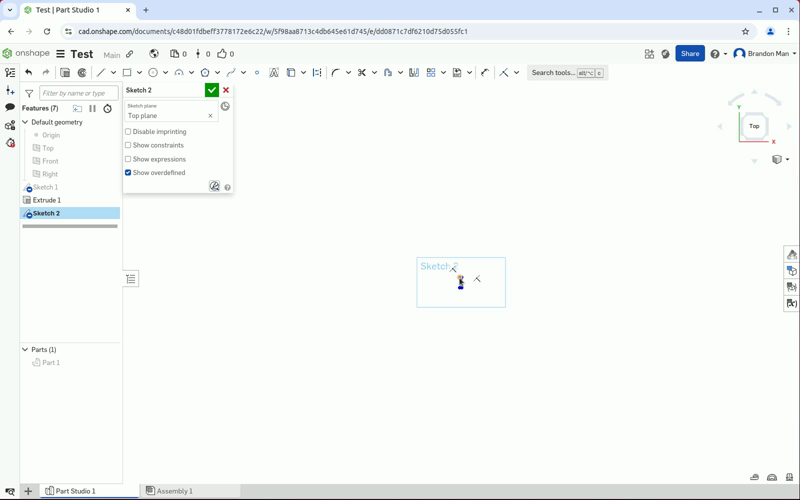
scroll(6)
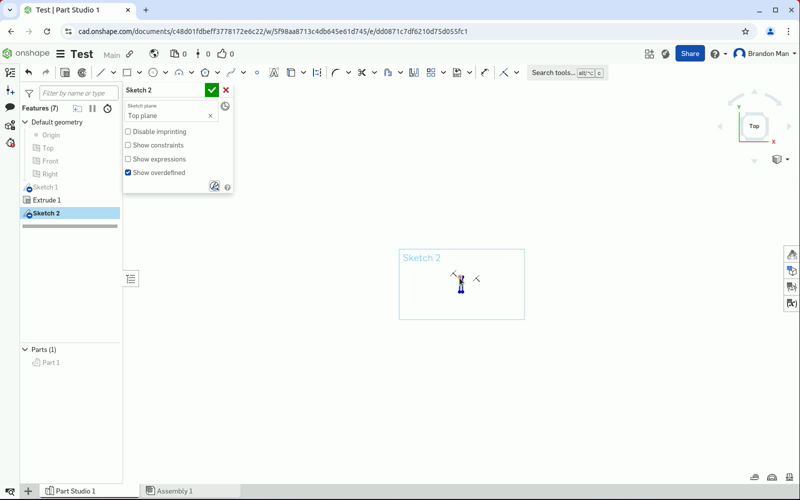
scroll(6)
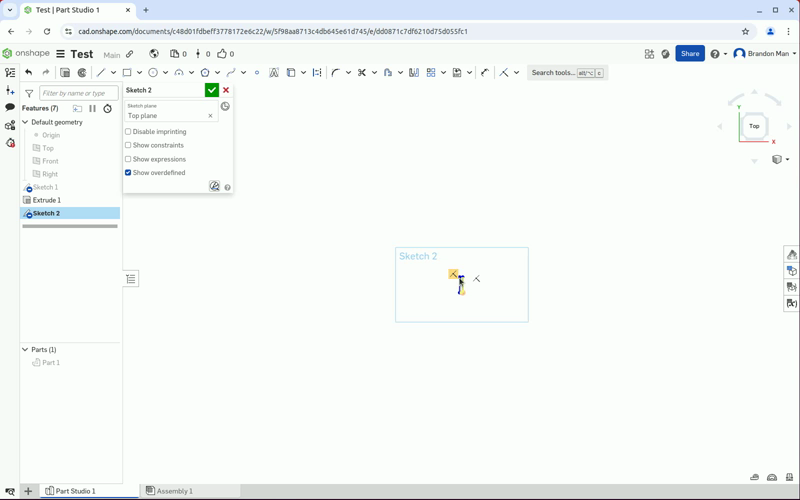
scroll(6)
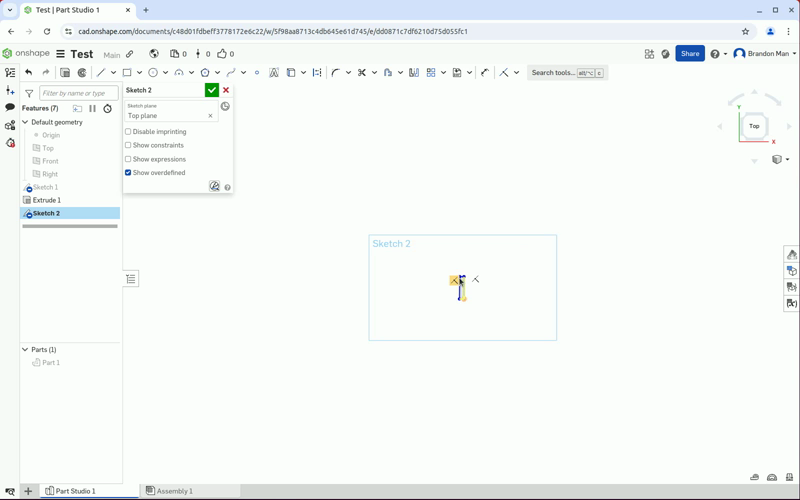
scroll(6)
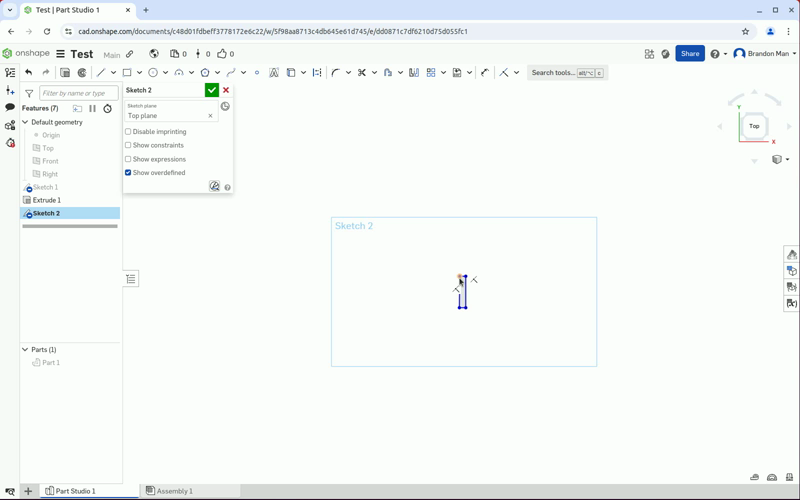
scroll(6)
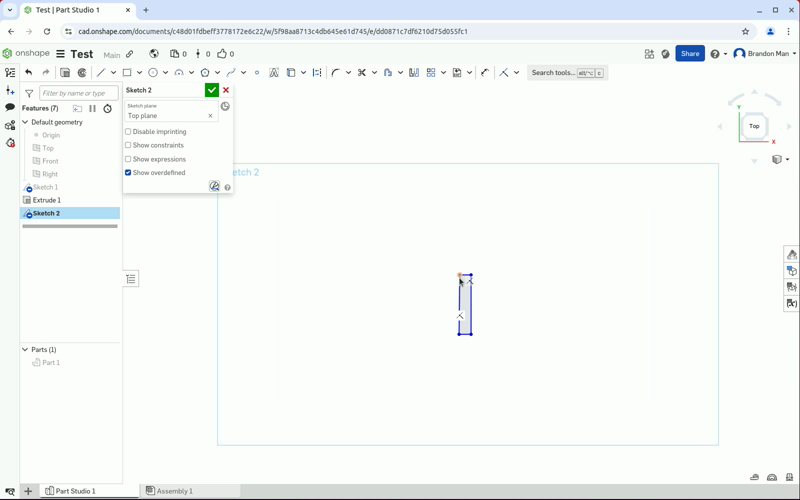
scroll(6)
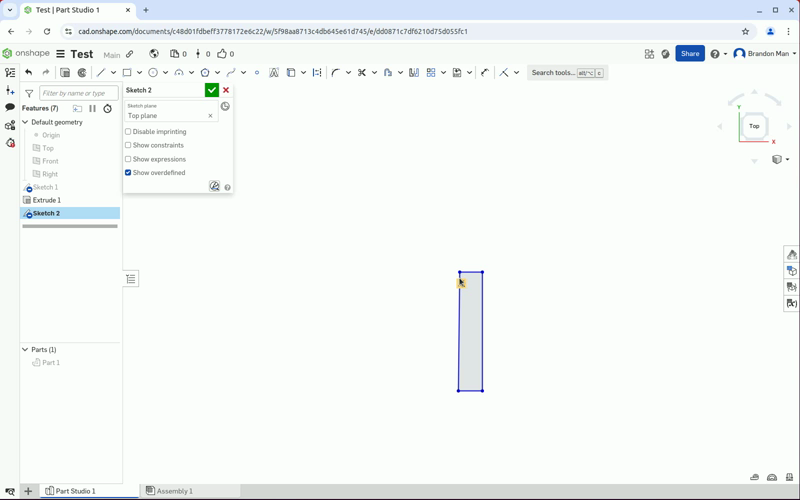
click(459, 277)
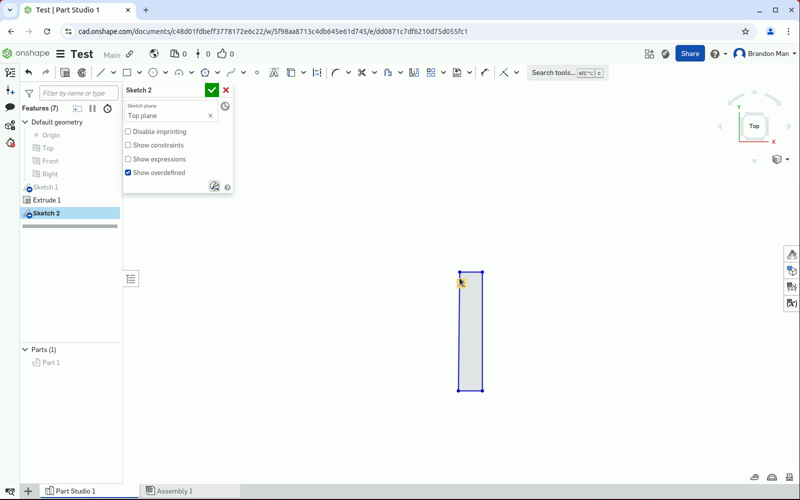
scroll(-6)
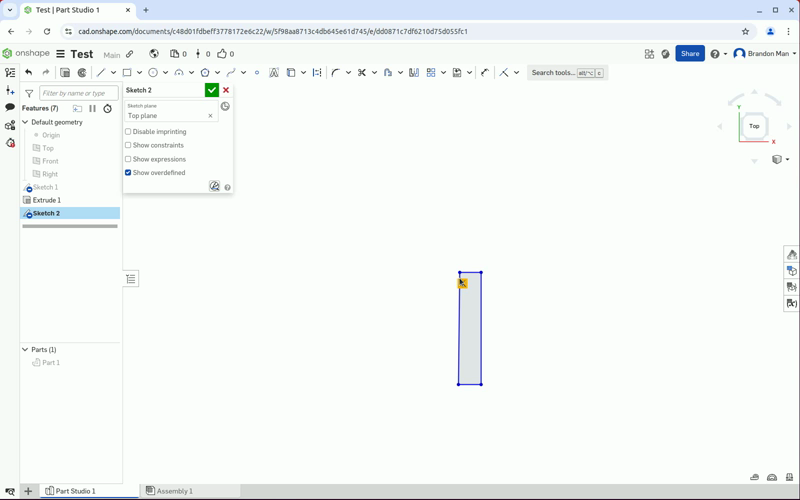
scroll(-6)
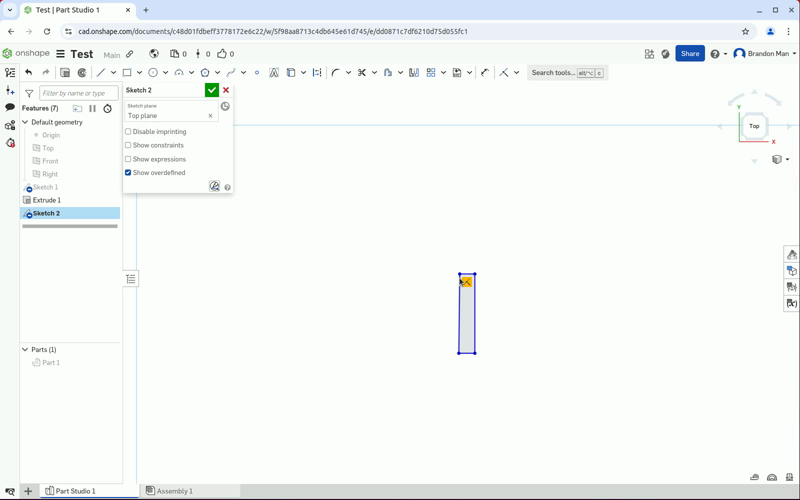
scroll(-6)
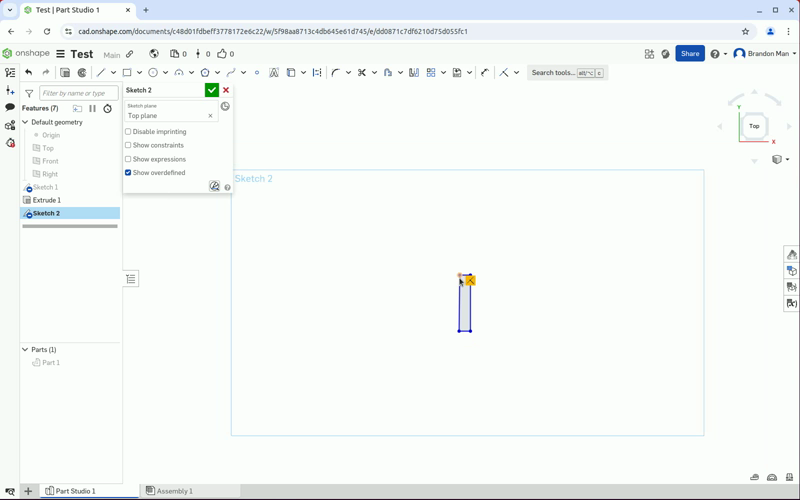
scroll(-6)
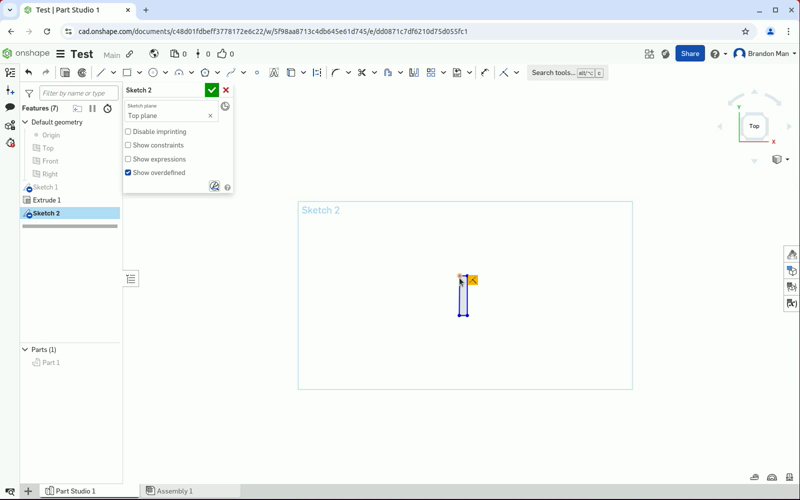
scroll(-6)
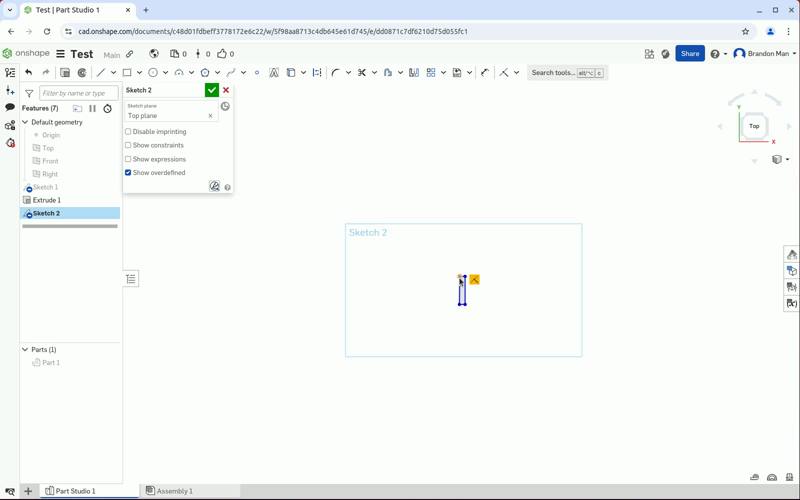
scroll(-6)
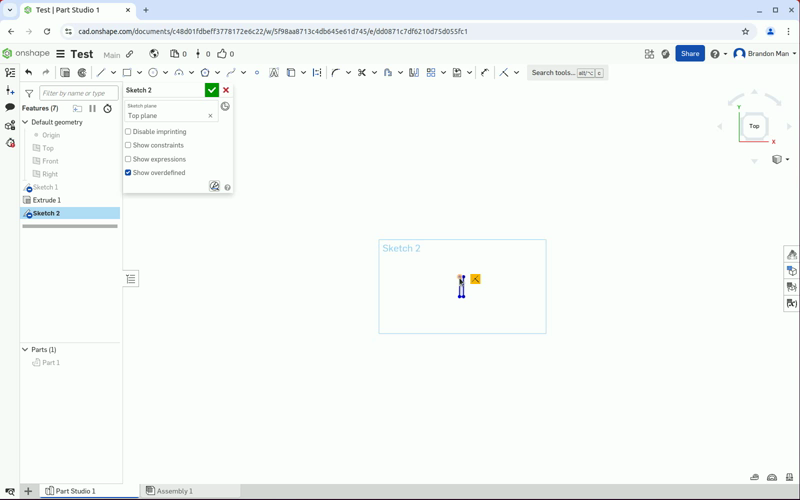
scroll(-6)
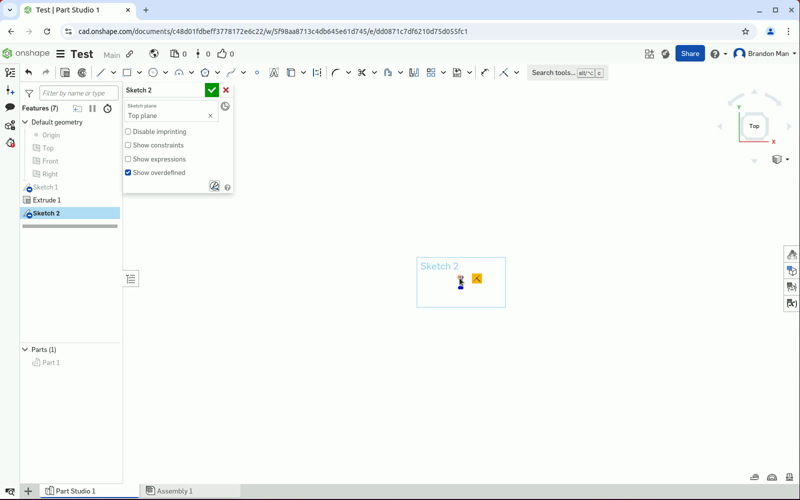
mouse_move(73, 352)
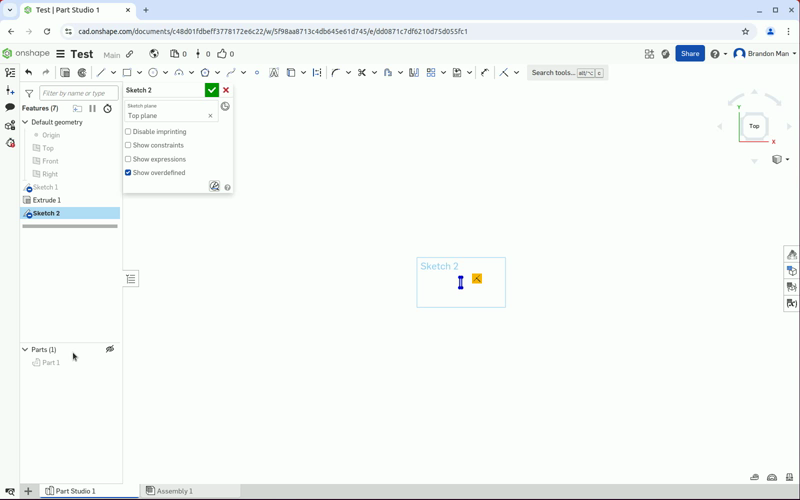
key(shift+y)
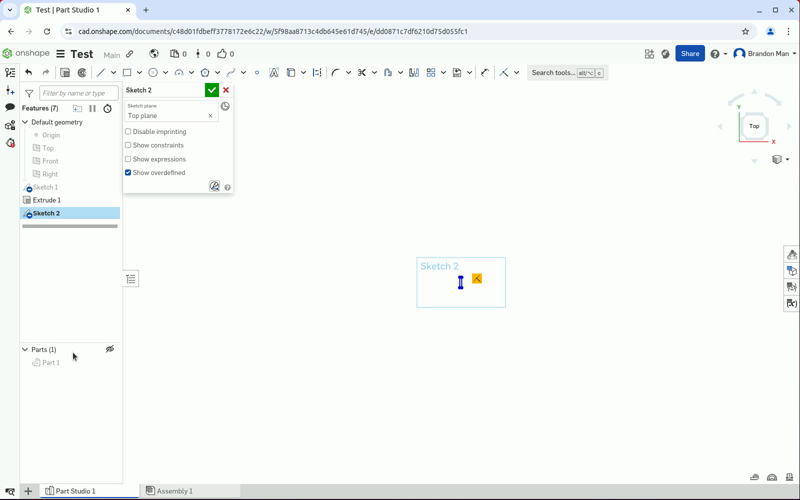
key(shift+e)
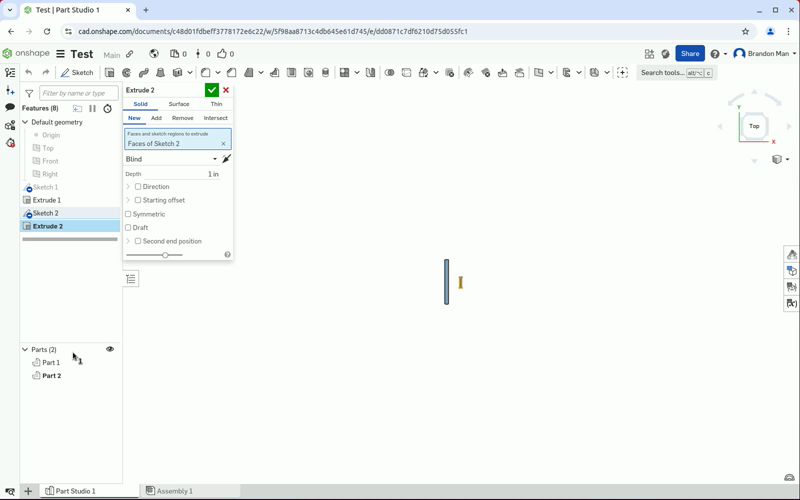
mouse_move(143, 106)
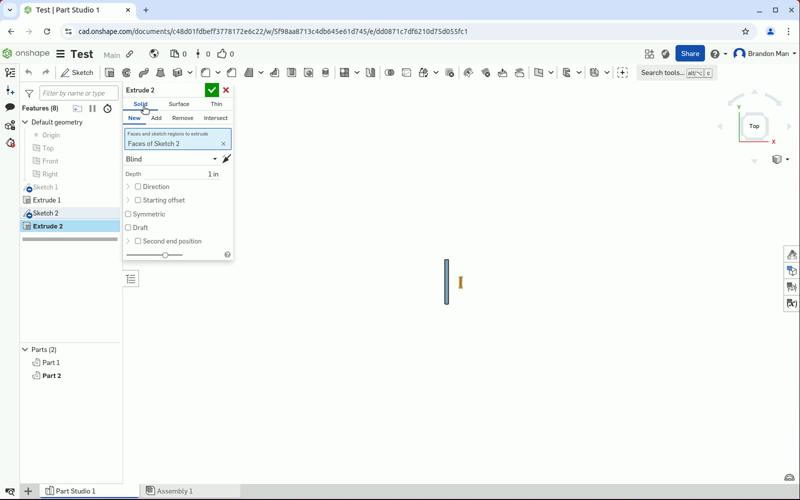
click(143, 106)
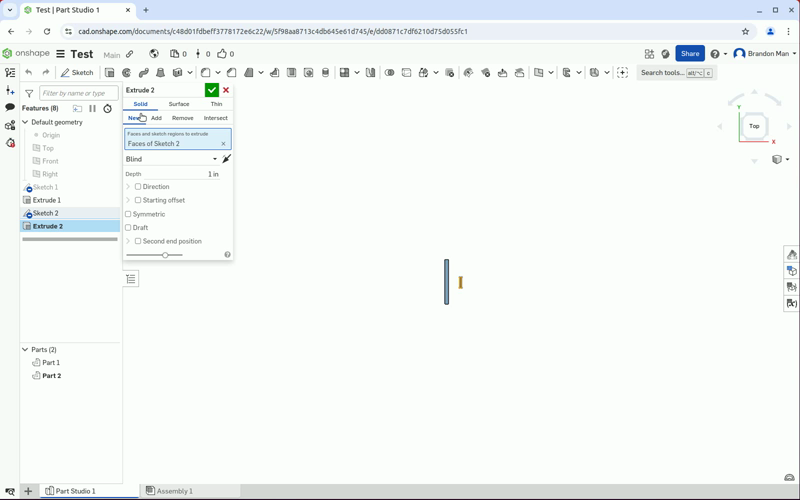
mouse_move(137, 120)
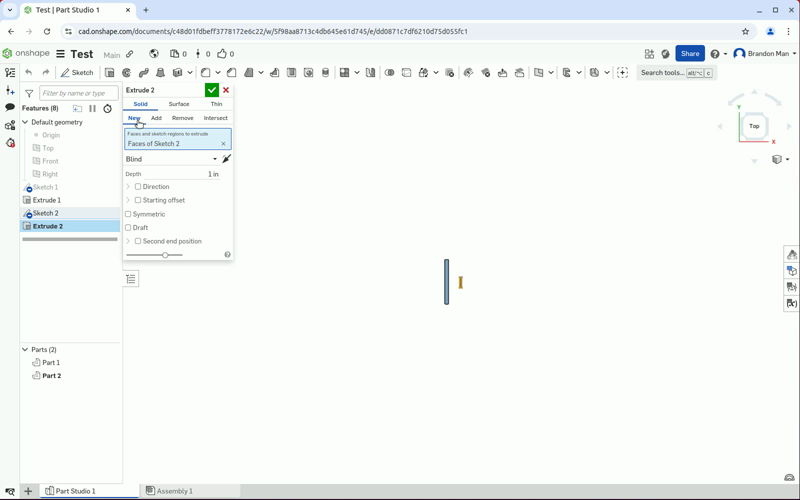
click(137, 120)
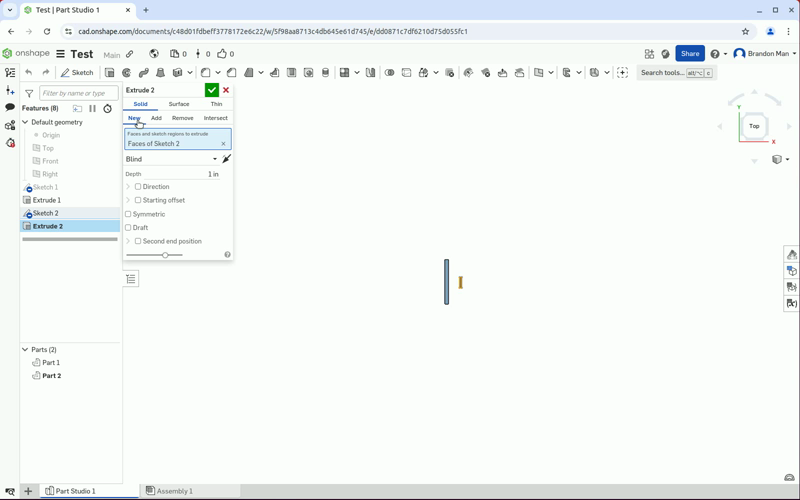
key(tab, 4)
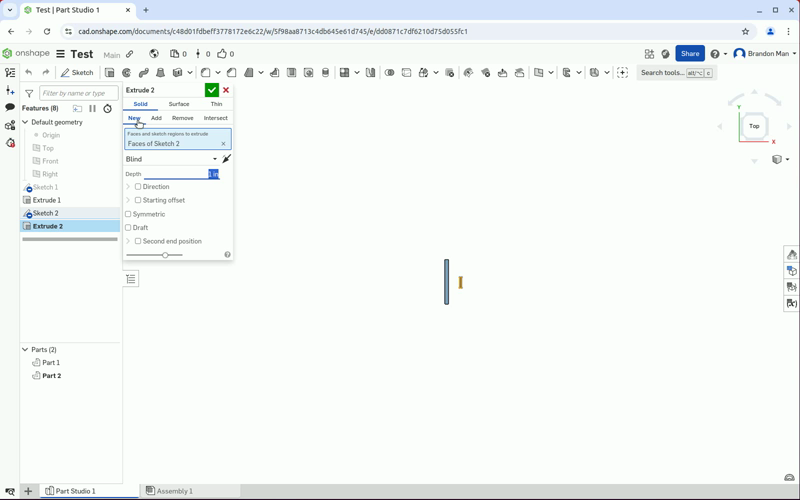
text(23.108)
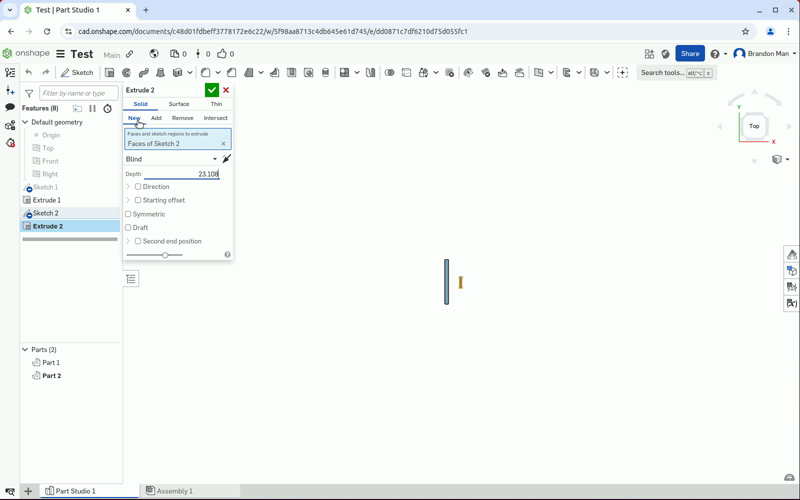
key(enter)
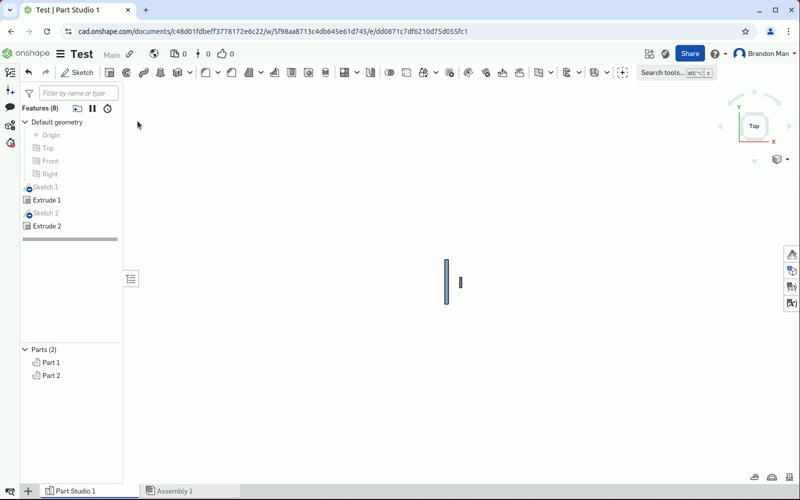
key(shift+h)
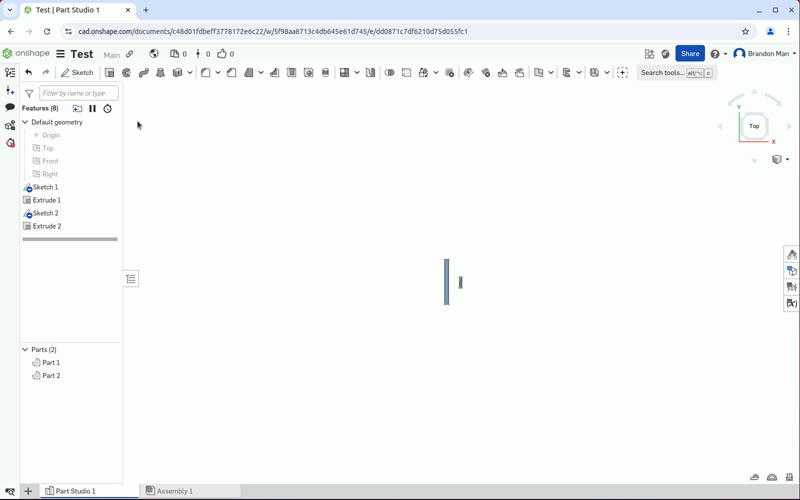
key(shift+h)
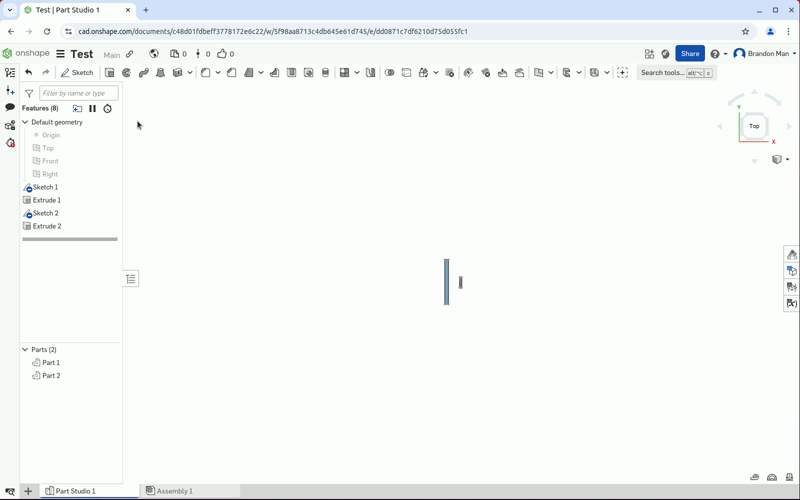
key(shift+7)
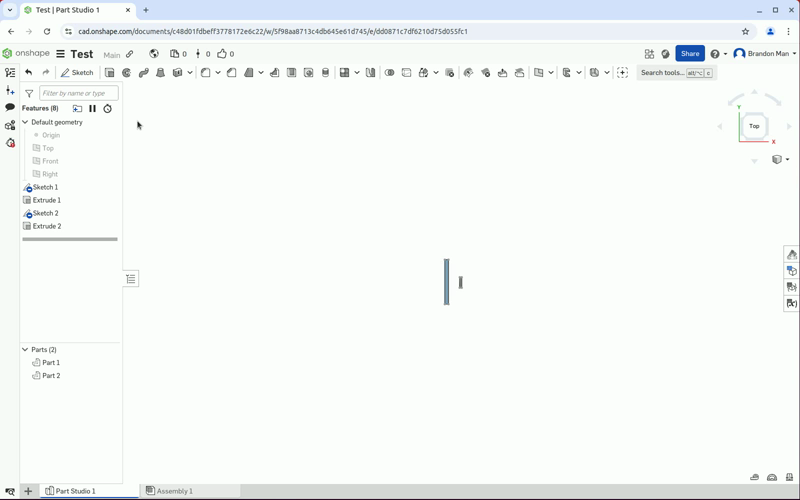
key(up, 3)
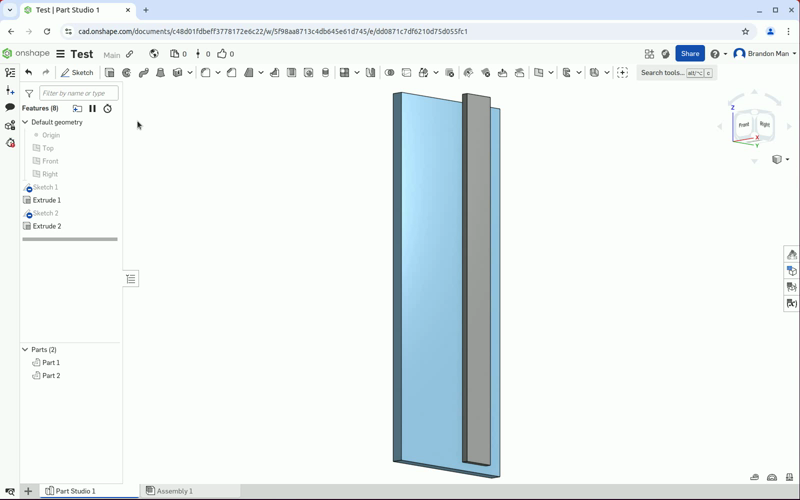
key(left, 3)
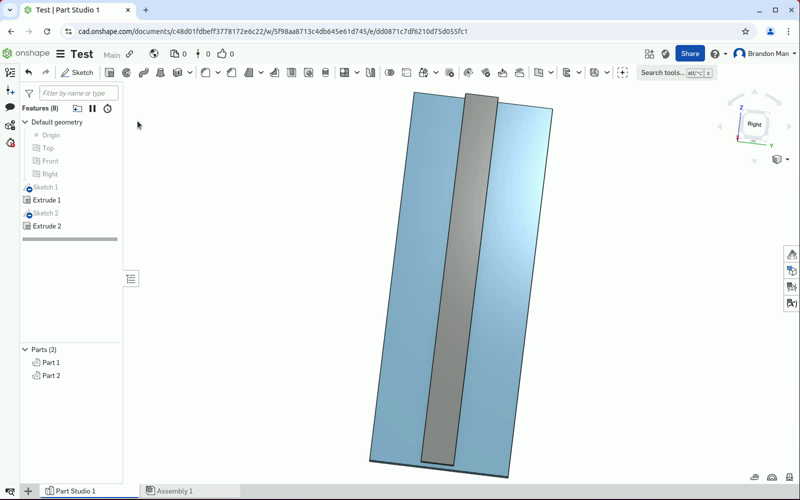
key(right, 3)
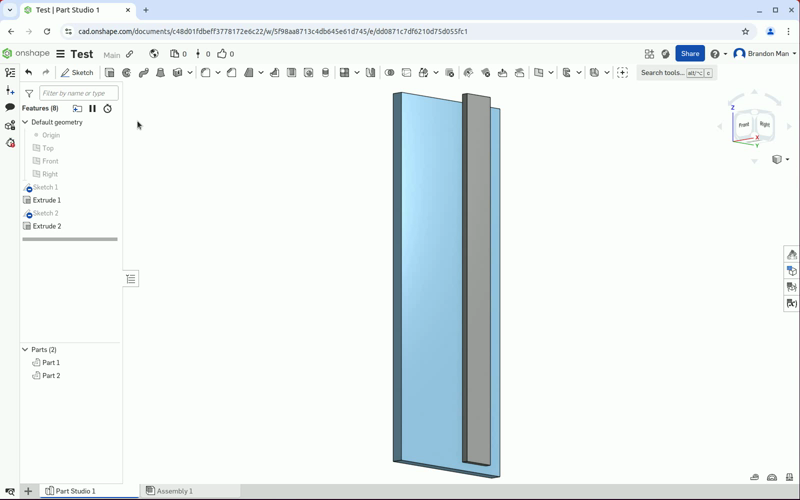
key(down, 3)
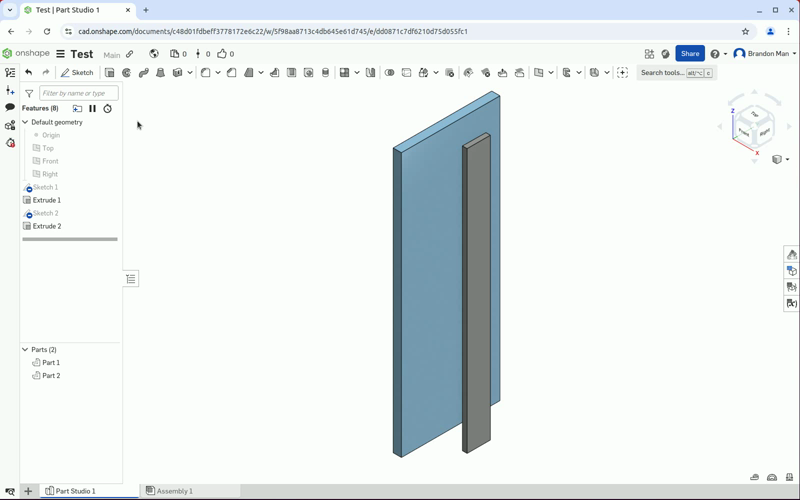
mouse_move(73, 189)
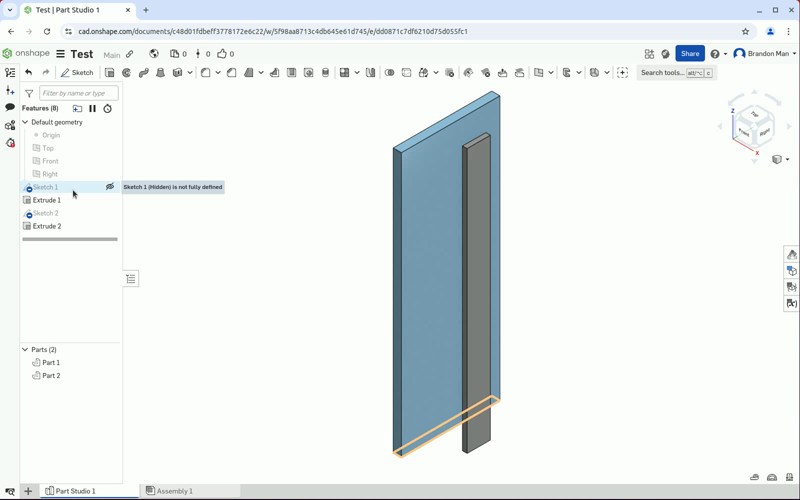
click(73, 189)